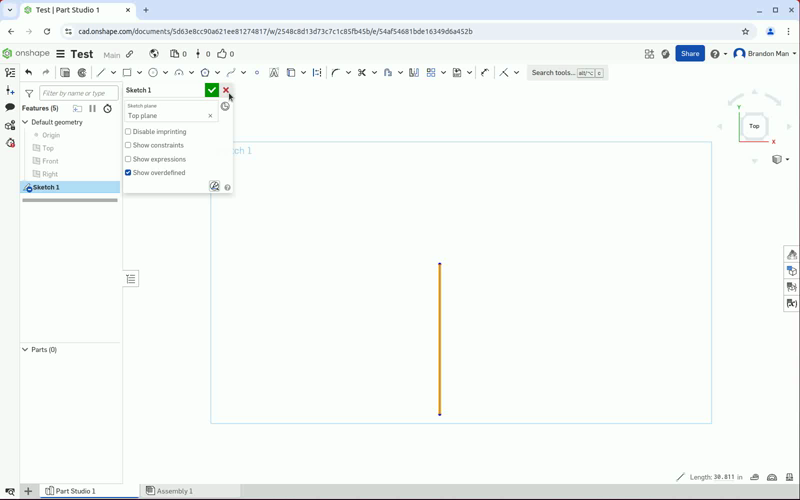
key(shift+h)
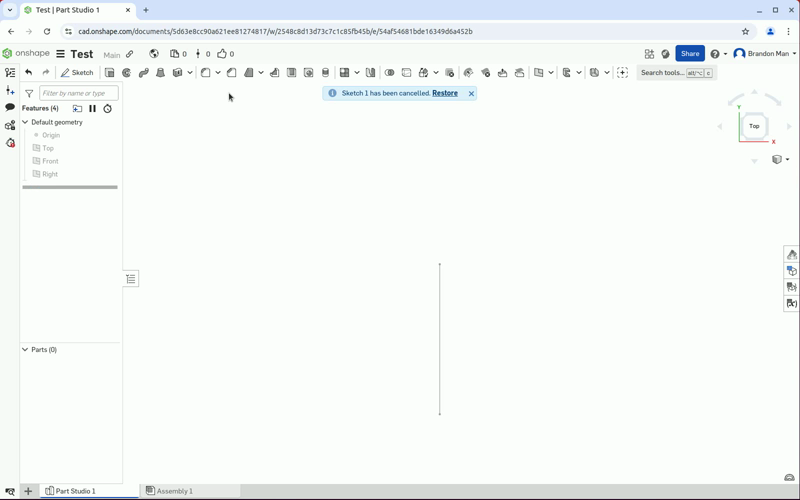
mouse_move(73, 352)
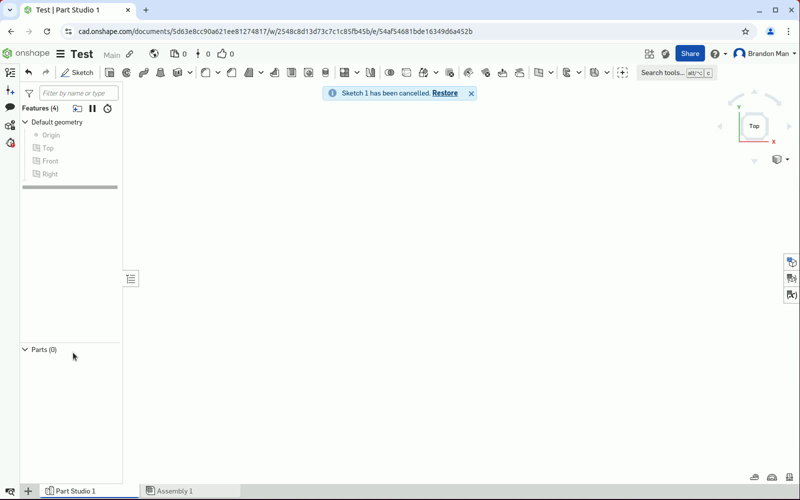
key(y)
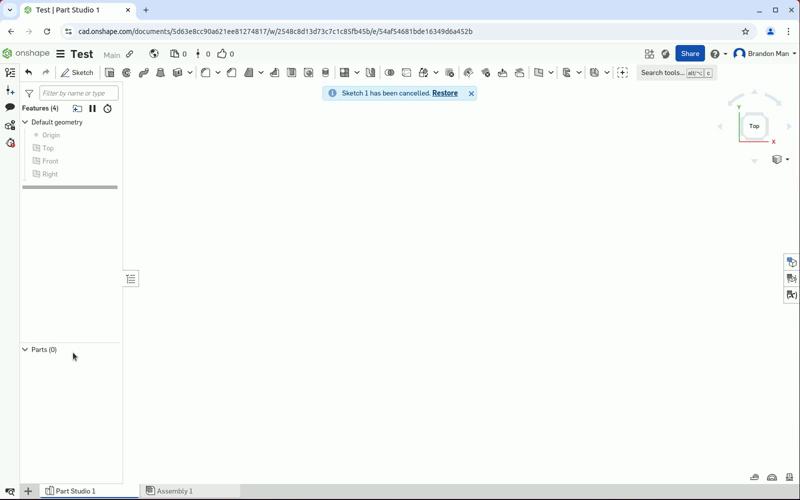
key(shift+p)
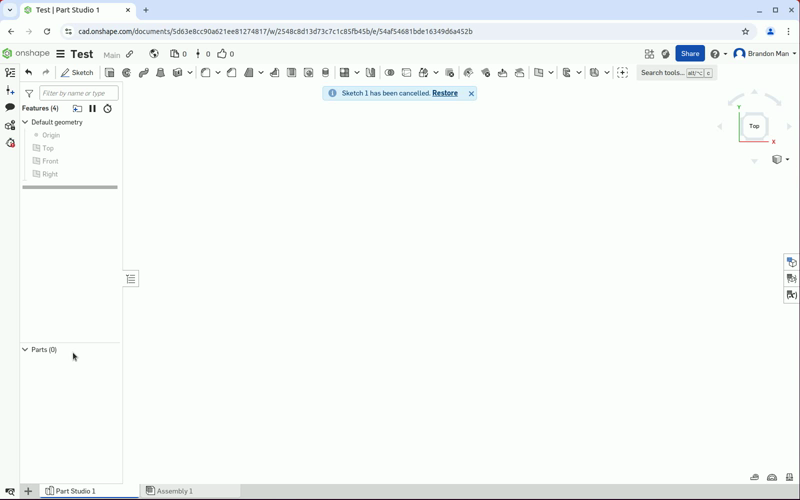
key(space)
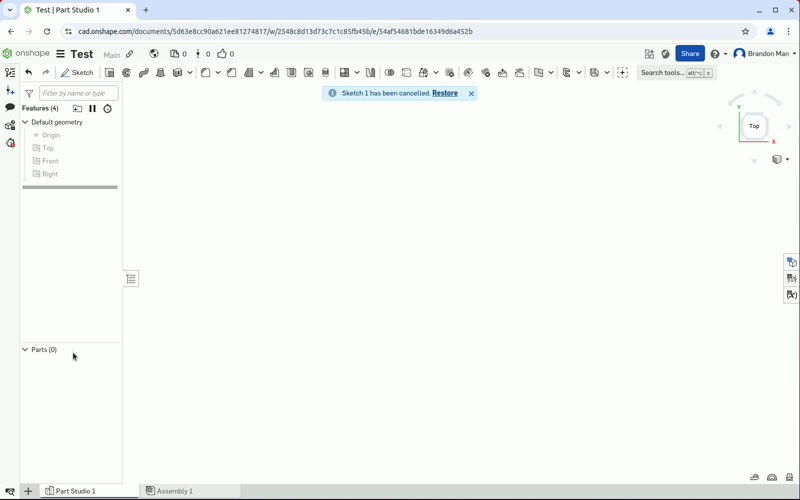
key_down(shift)
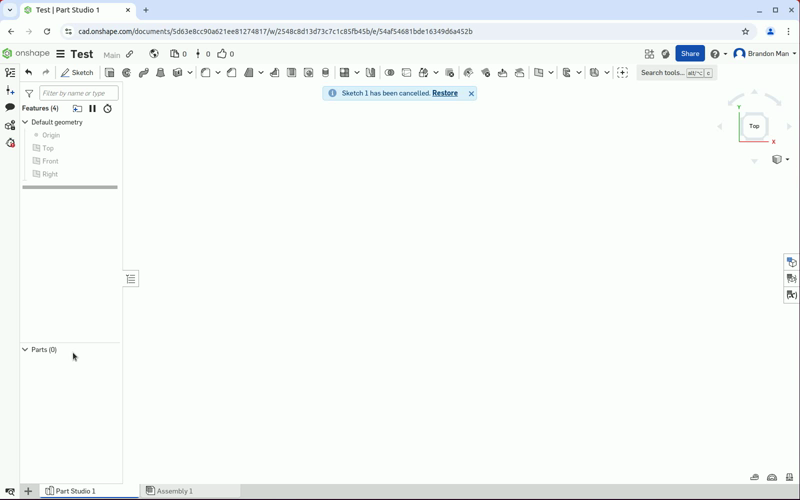
key(up)
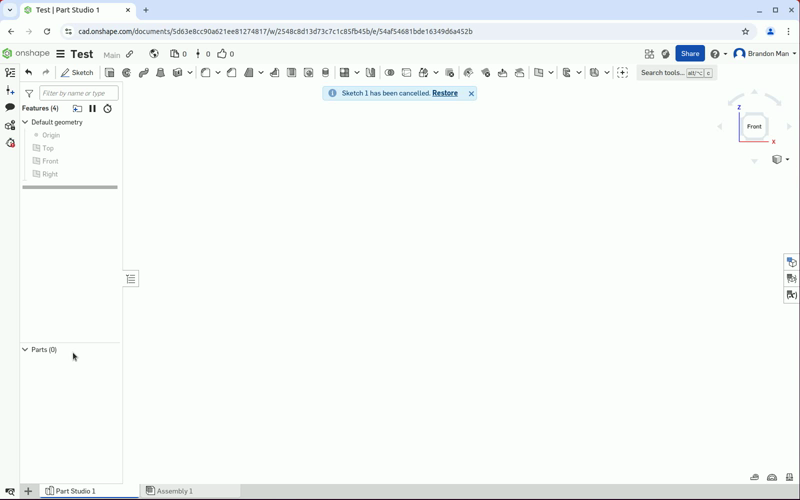
key_up(shift)
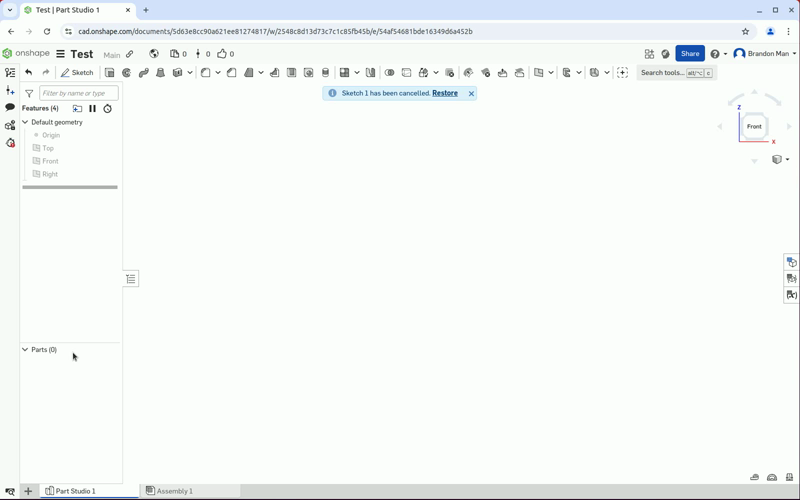
mouse_move(73, 352)
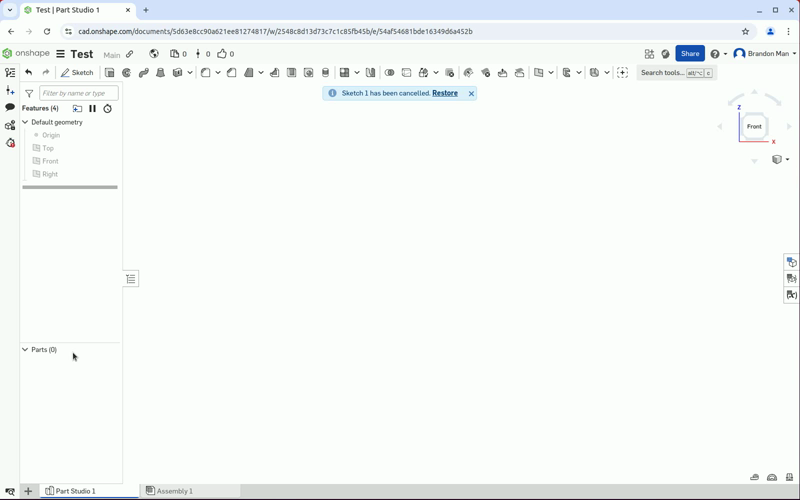
key(shift+y)
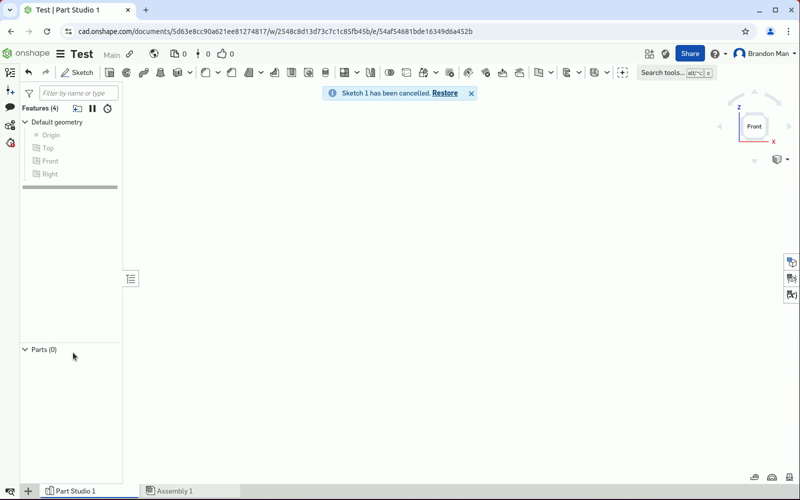
key(shift+s)
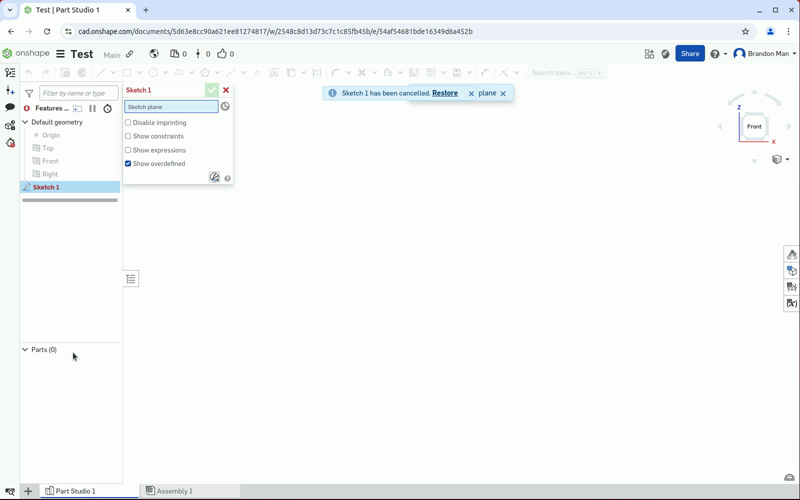
mouse_move(73, 163)
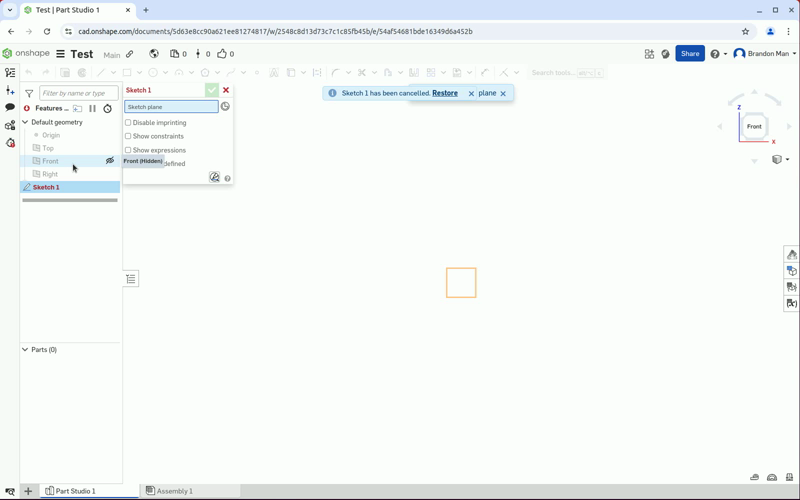
click(73, 163)
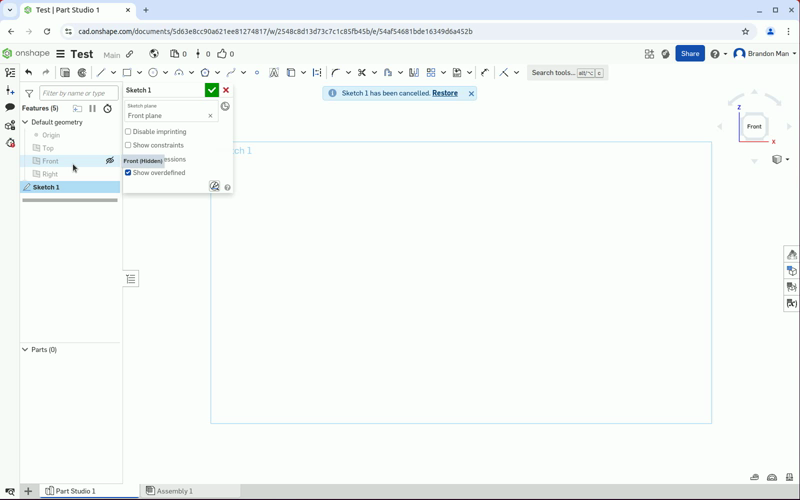
mouse_move(73, 352)
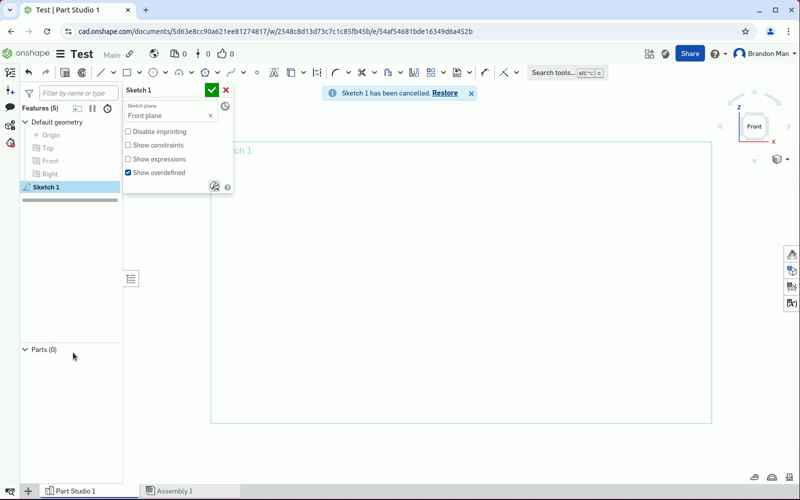
key(y)
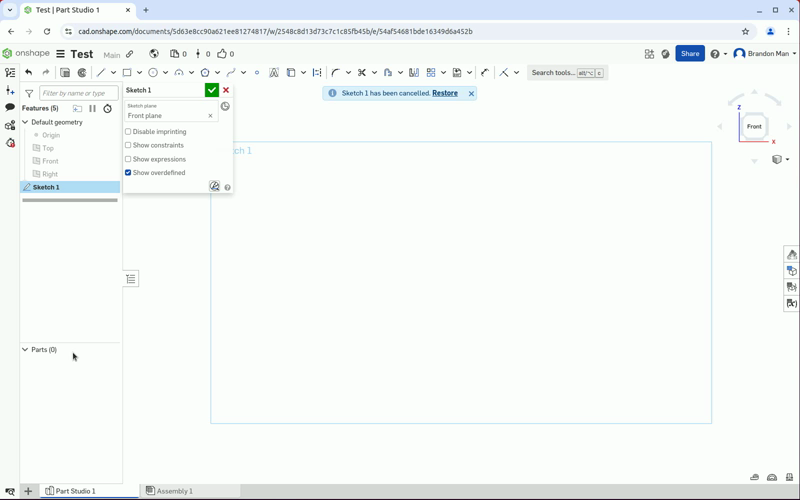
key(l)
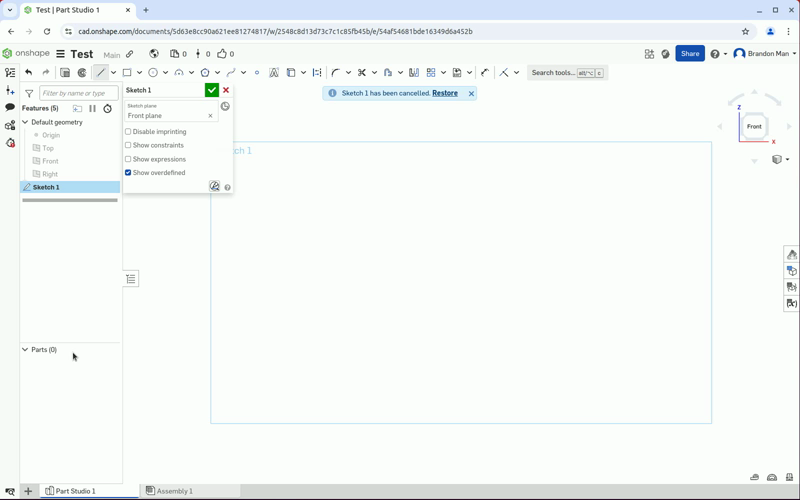
key_down(shift)
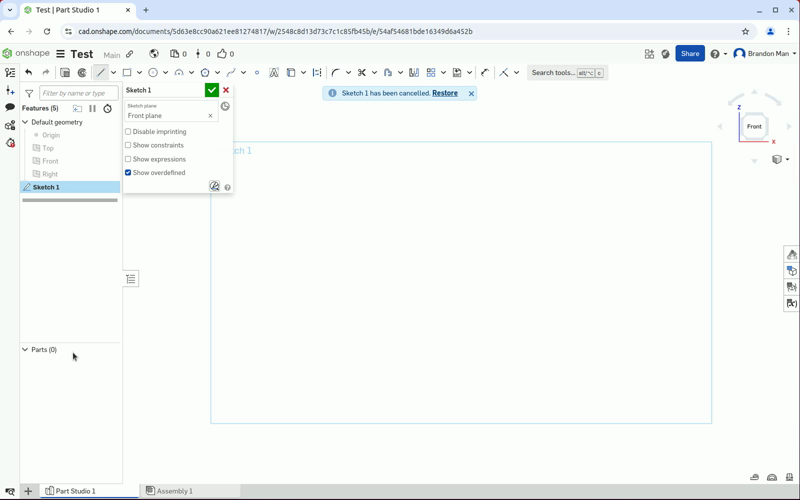
mouse_move(348, 281)
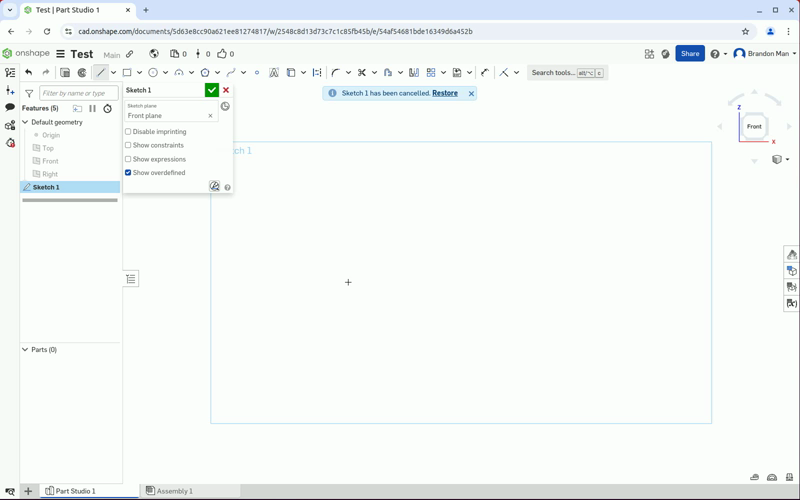
click(348, 281)
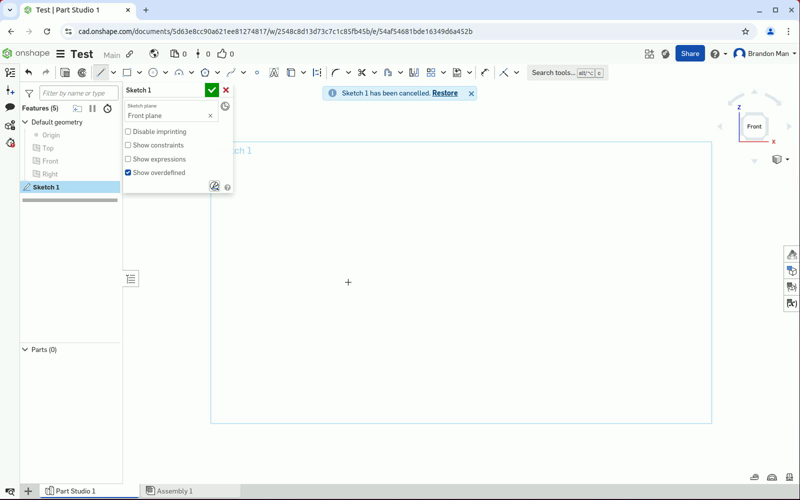
key_up(shift)
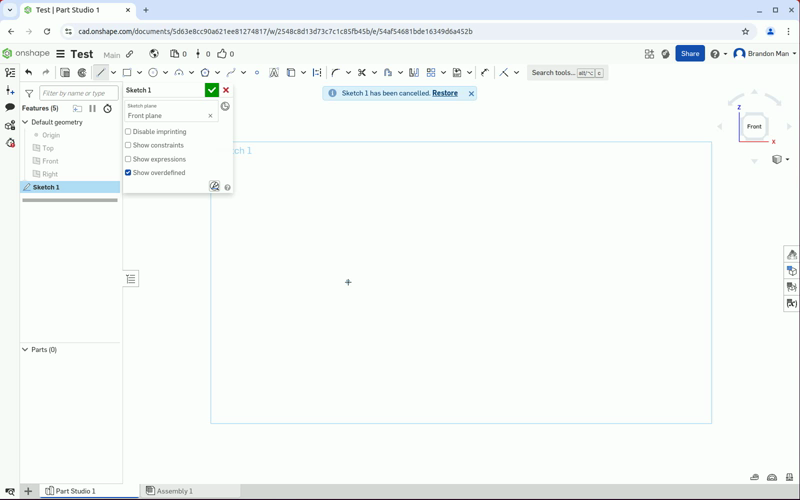
key_down(shift)
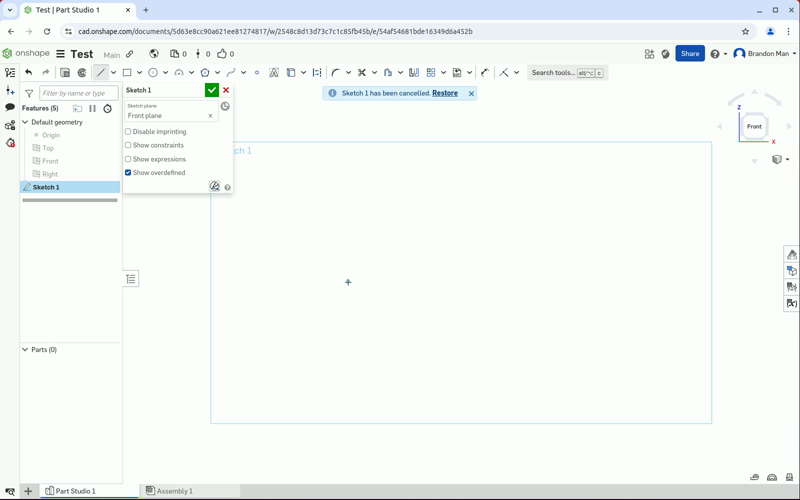
mouse_move(378, 281)
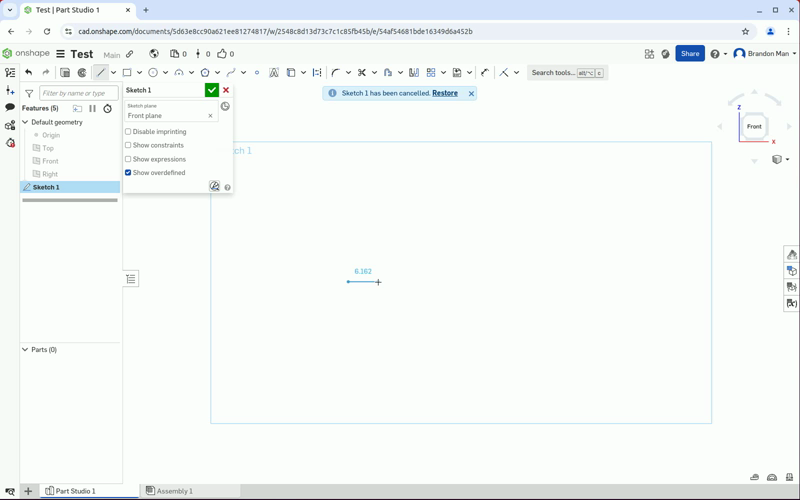
mouse_move(350, 283)
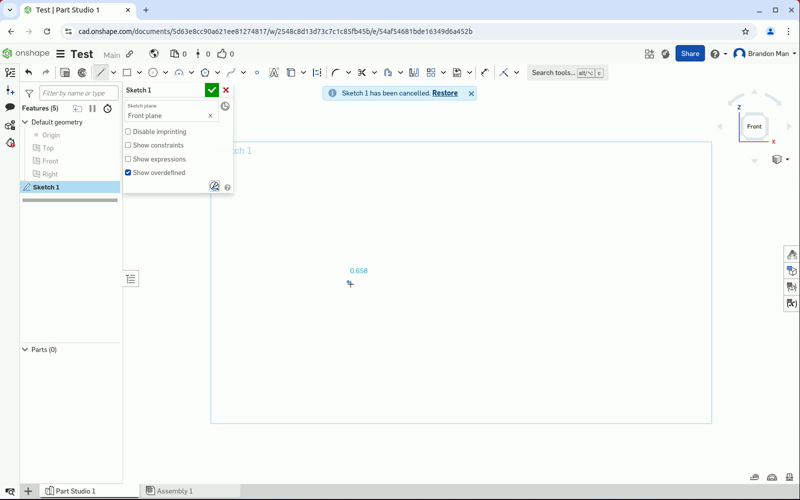
scroll(6)
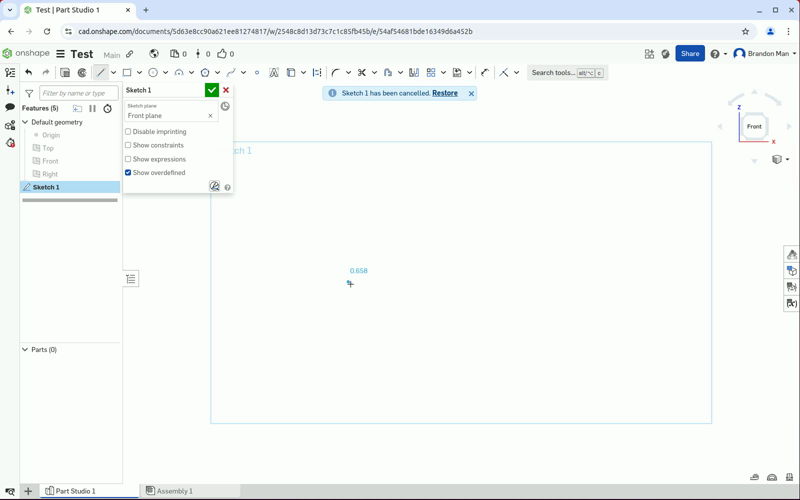
scroll(6)
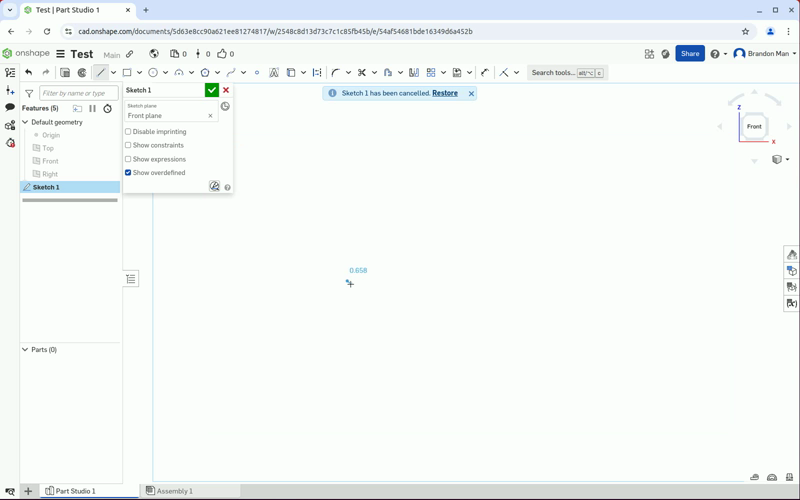
scroll(6)
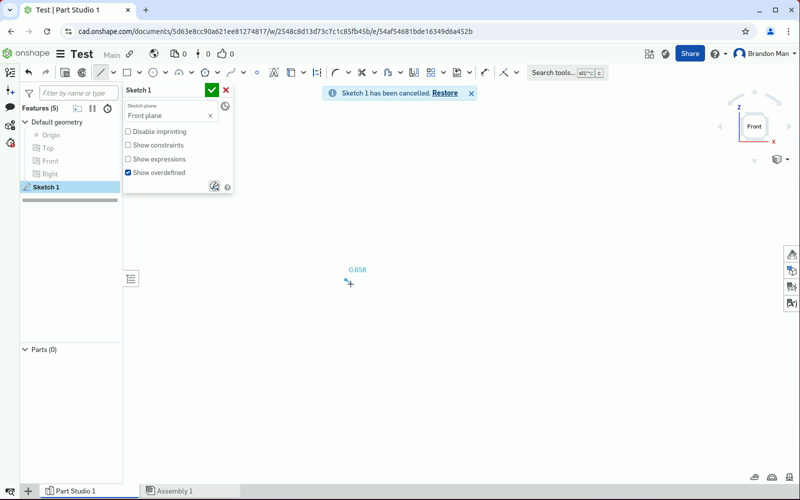
scroll(6)
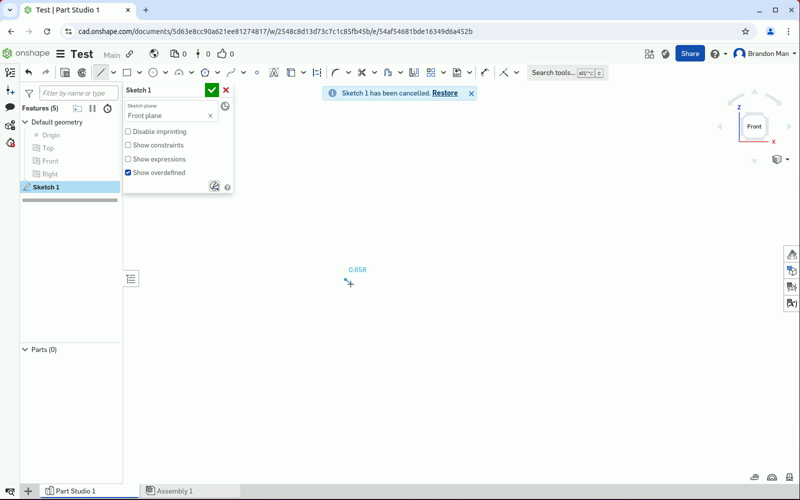
scroll(6)
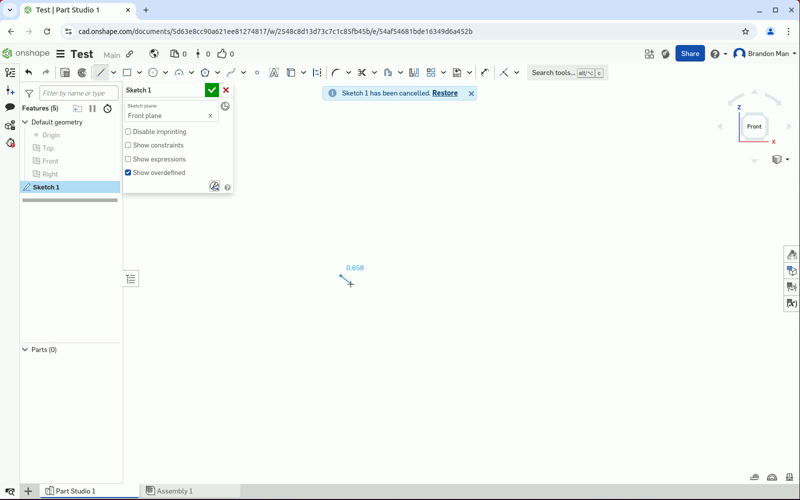
scroll(6)
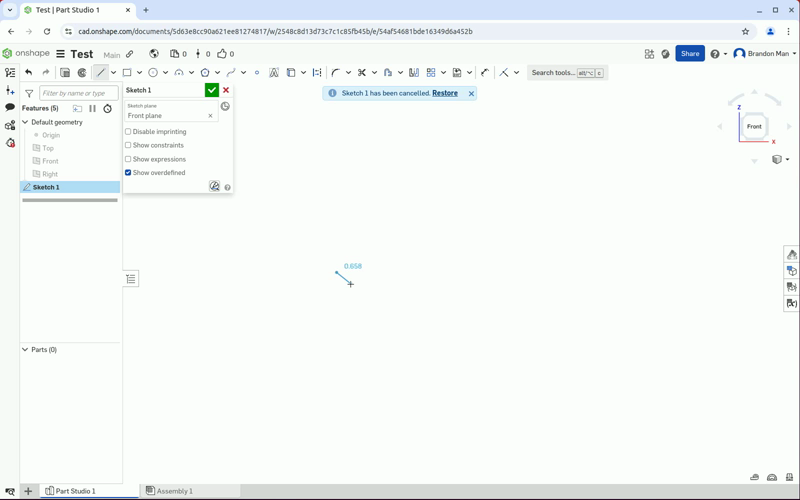
scroll(6)
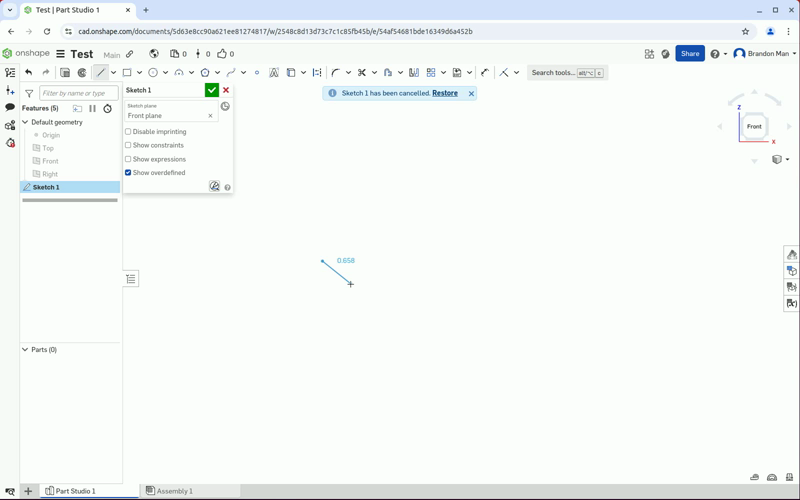
click(350, 283)
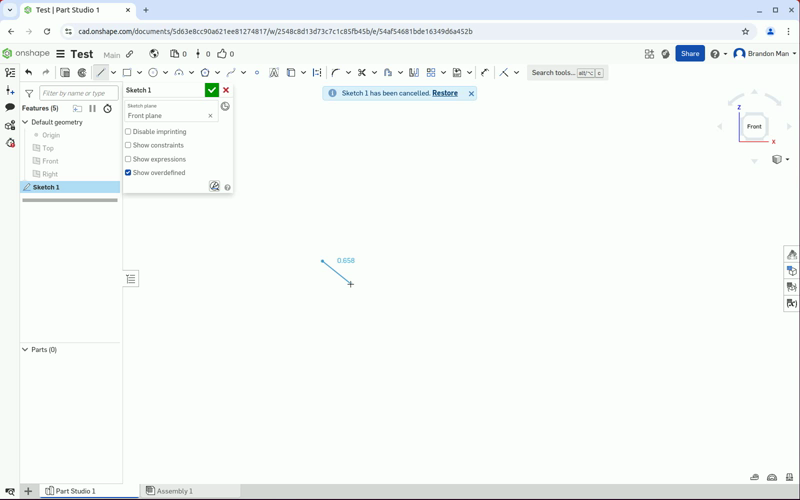
scroll(-6)
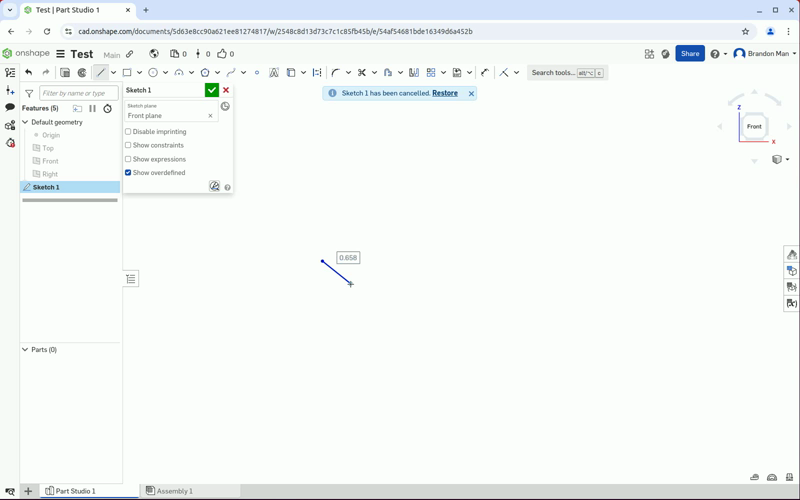
scroll(-6)
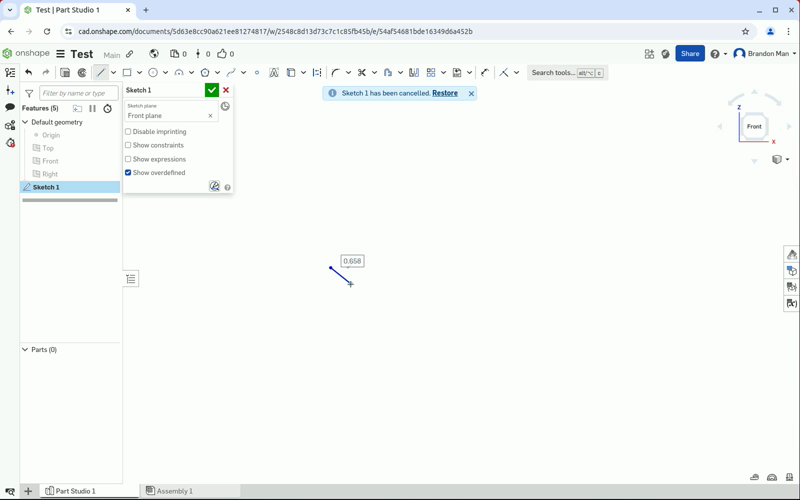
scroll(-6)
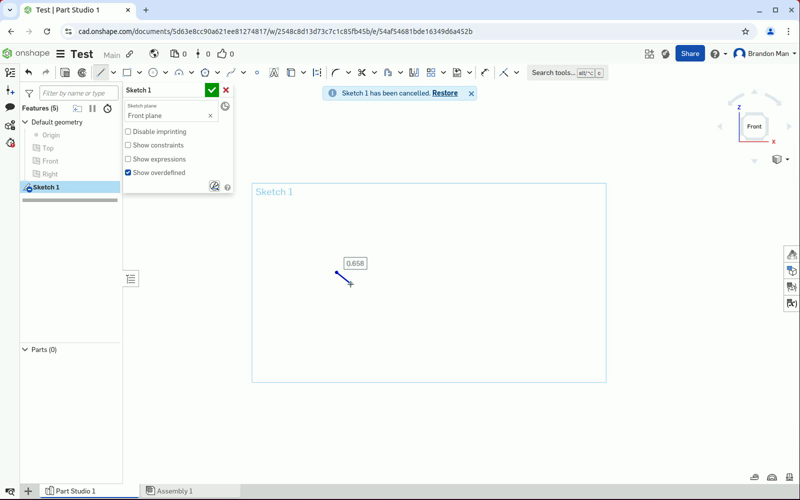
scroll(-6)
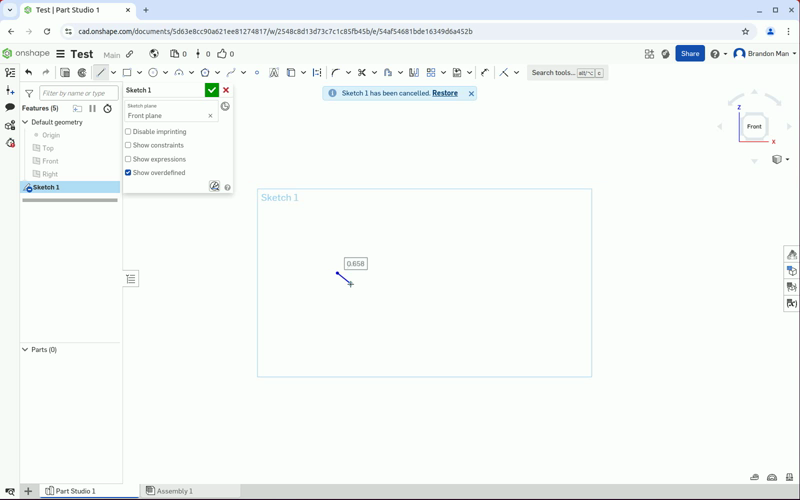
scroll(-6)
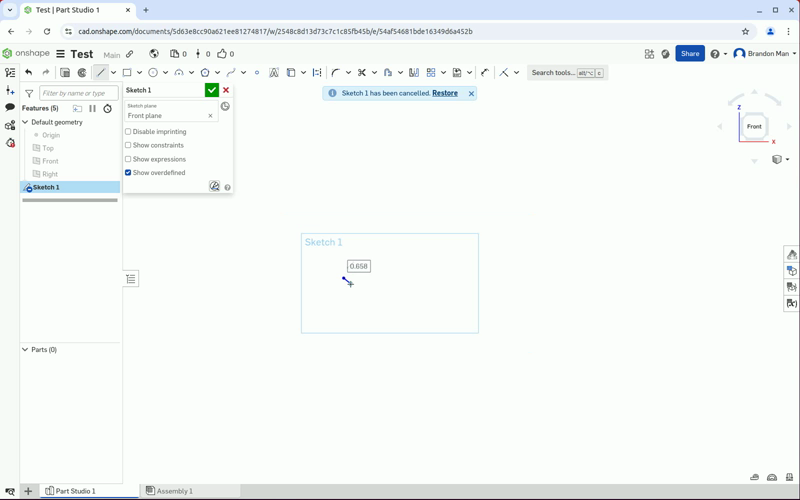
scroll(-6)
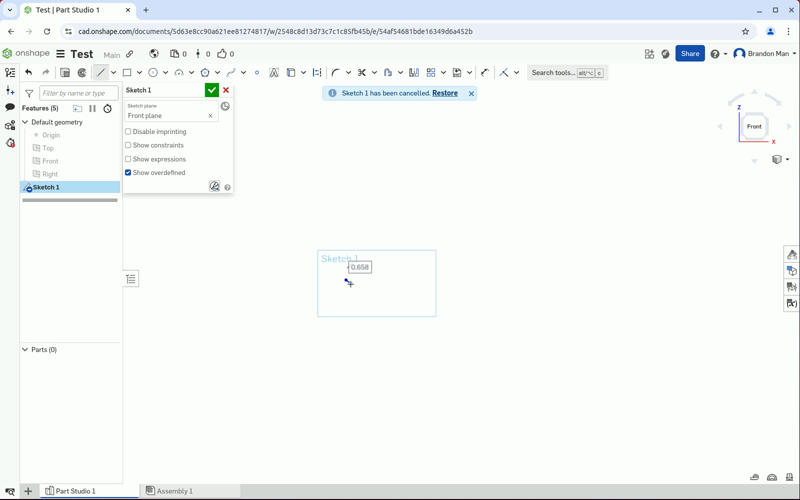
scroll(-6)
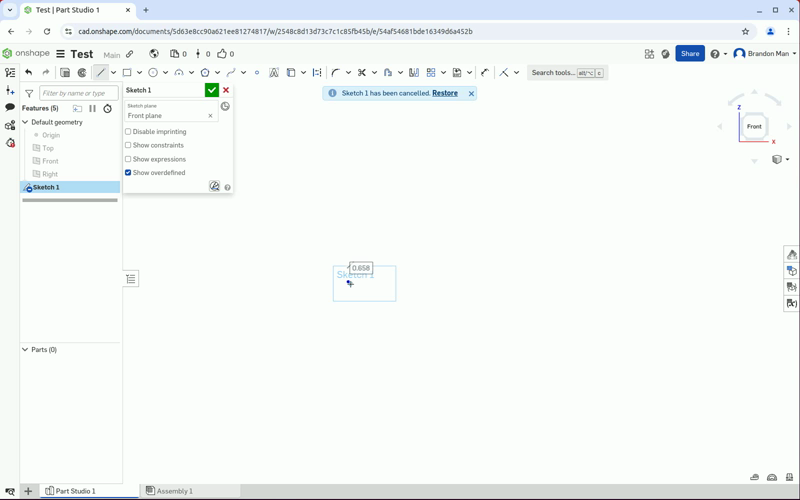
key_up(shift)
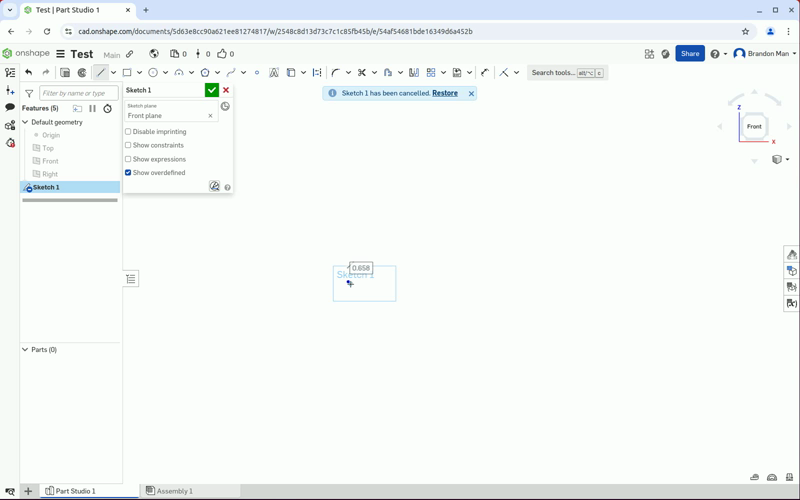
key_down(shift)
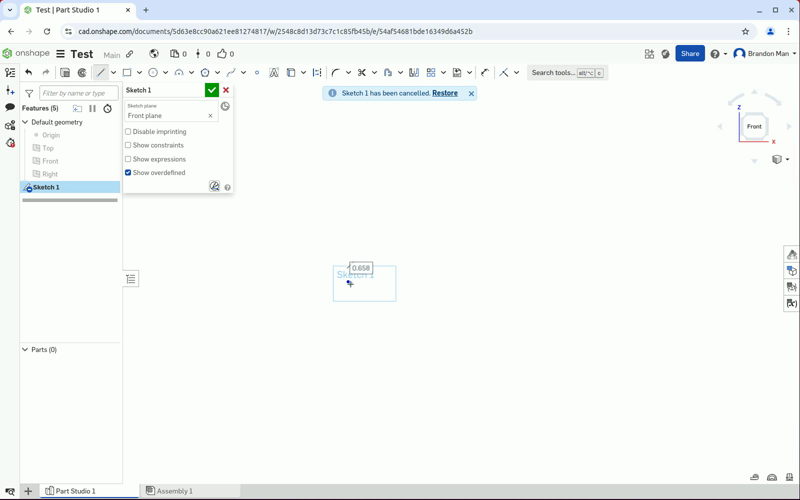
mouse_move(380, 283)
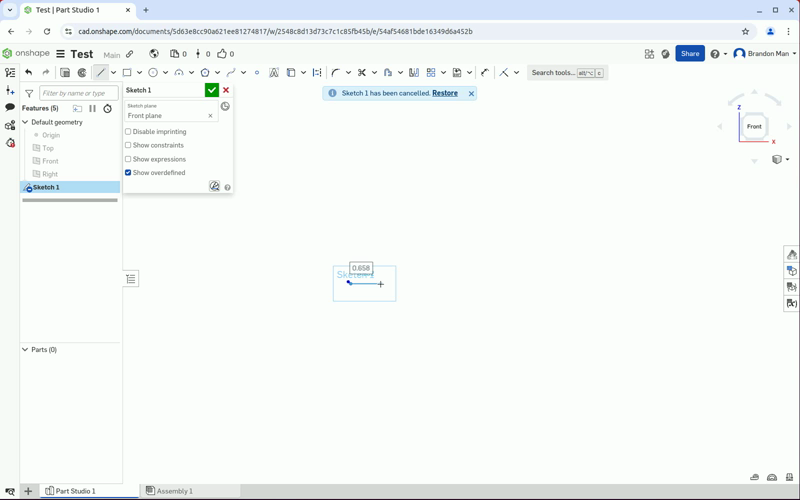
mouse_move(350, 280)
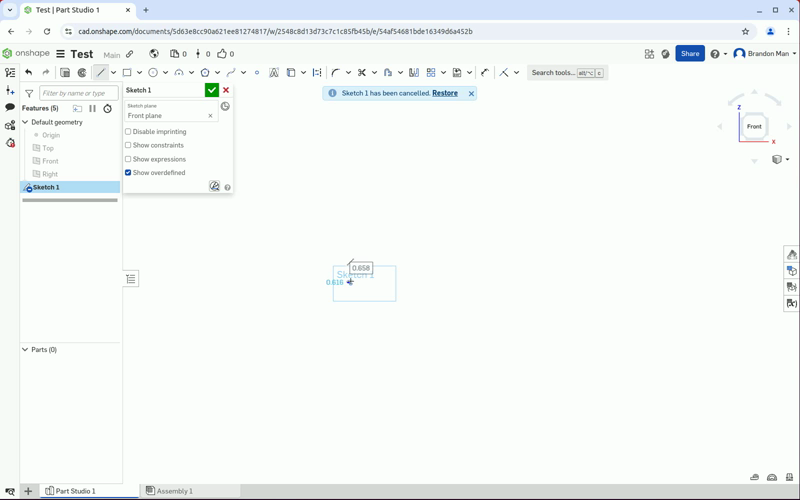
scroll(6)
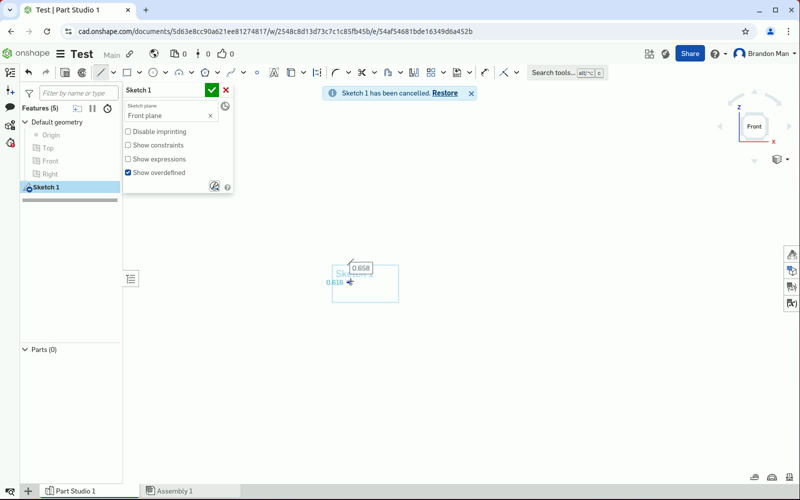
scroll(6)
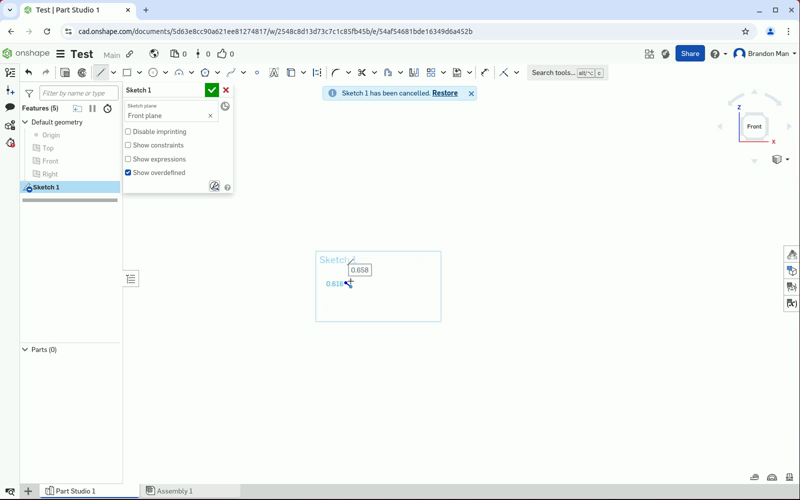
scroll(6)
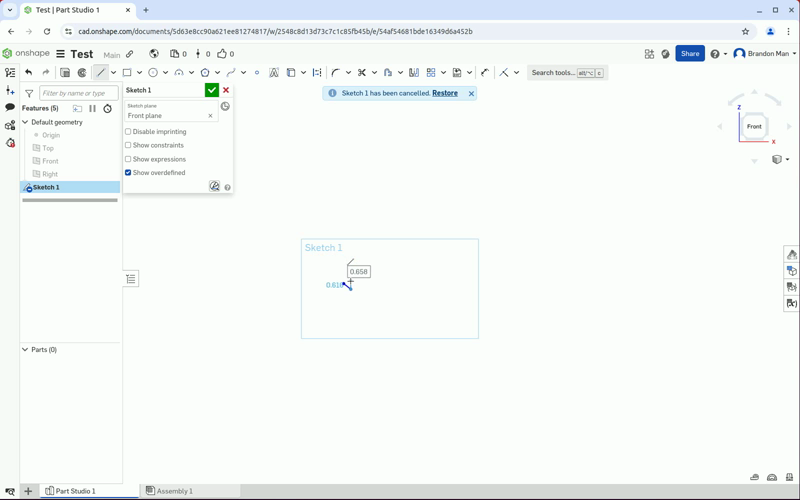
scroll(6)
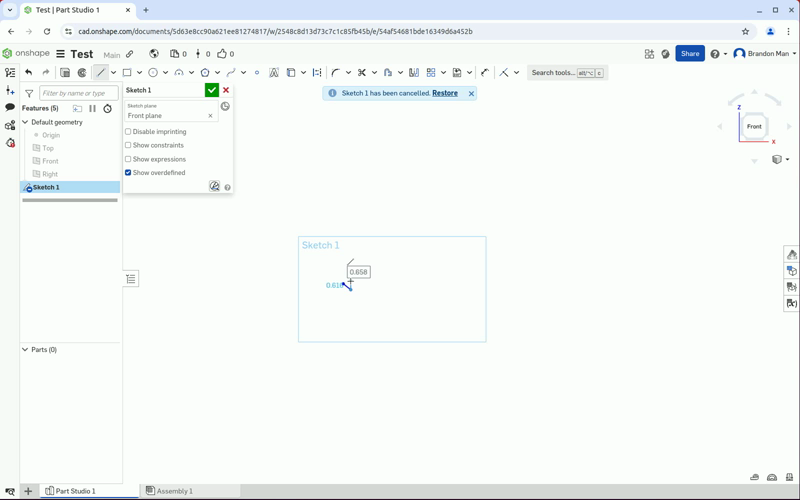
scroll(6)
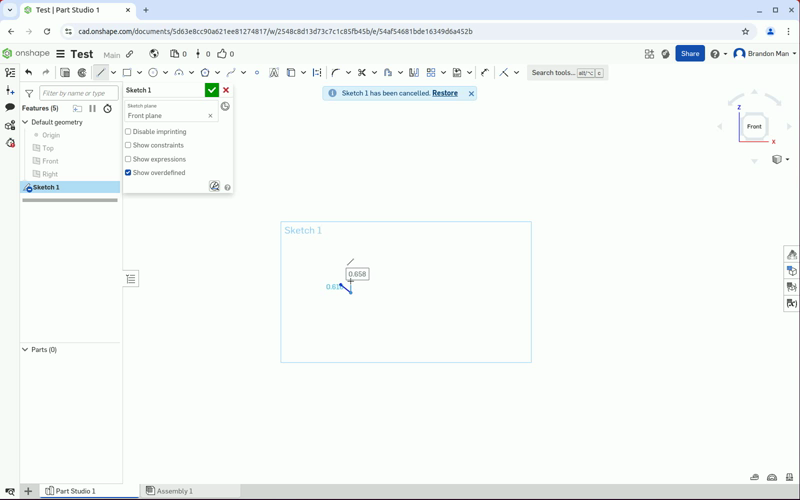
scroll(6)
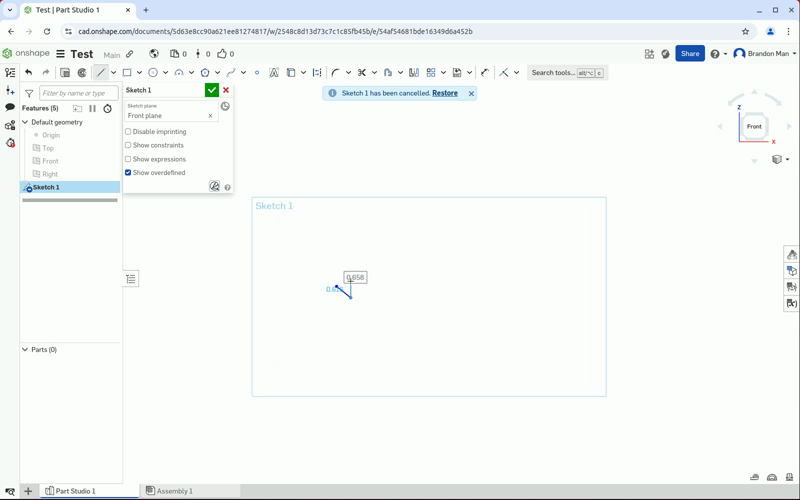
scroll(6)
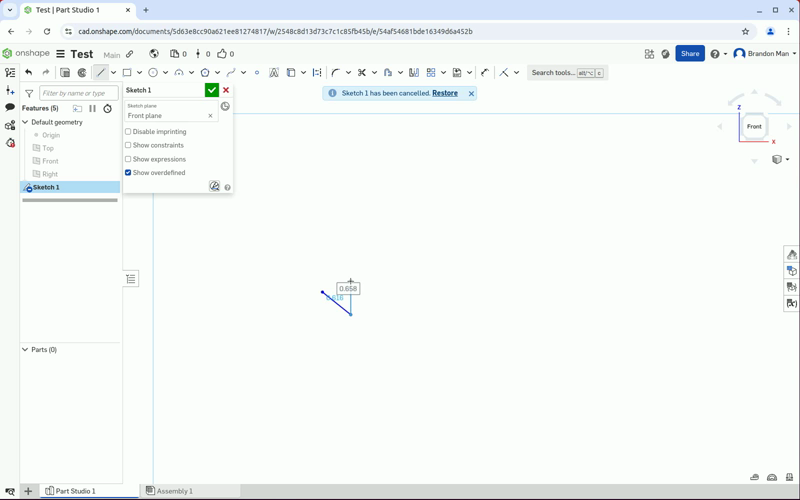
click(350, 280)
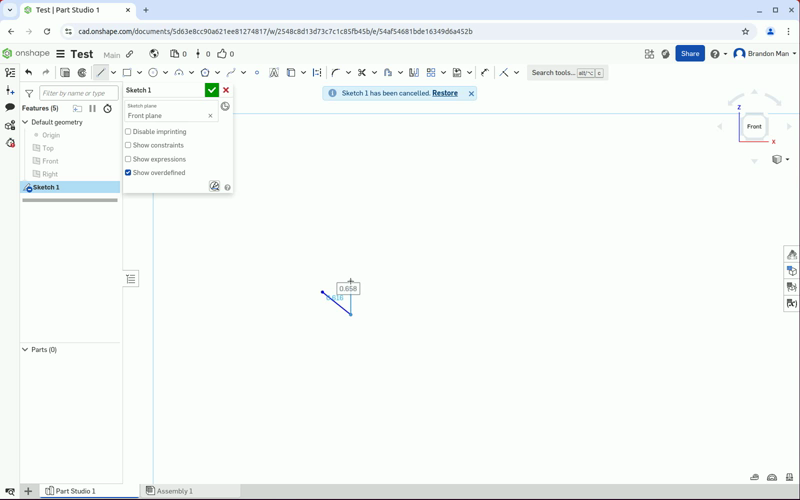
scroll(-6)
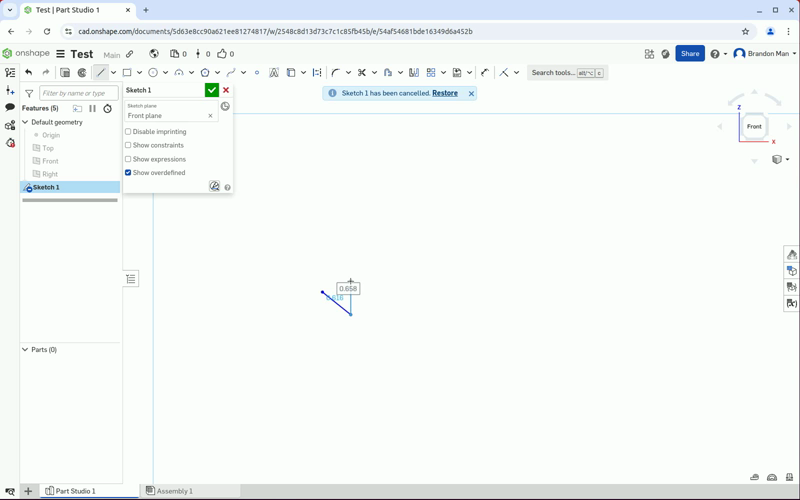
scroll(-6)
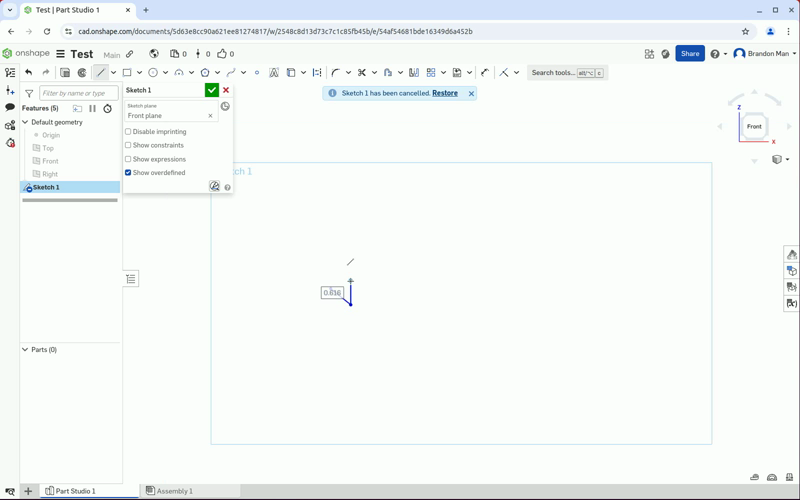
scroll(-6)
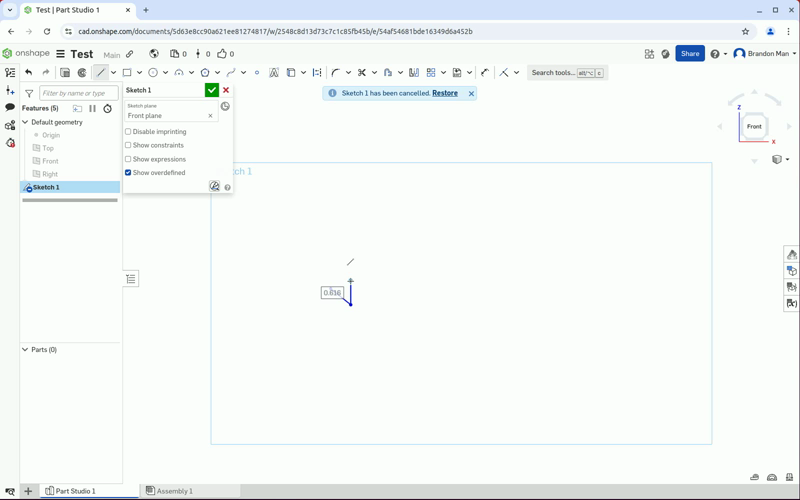
scroll(-6)
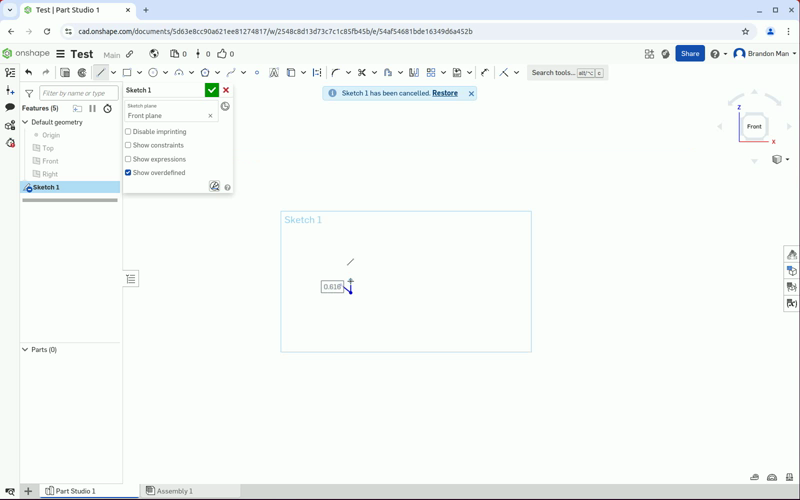
scroll(-6)
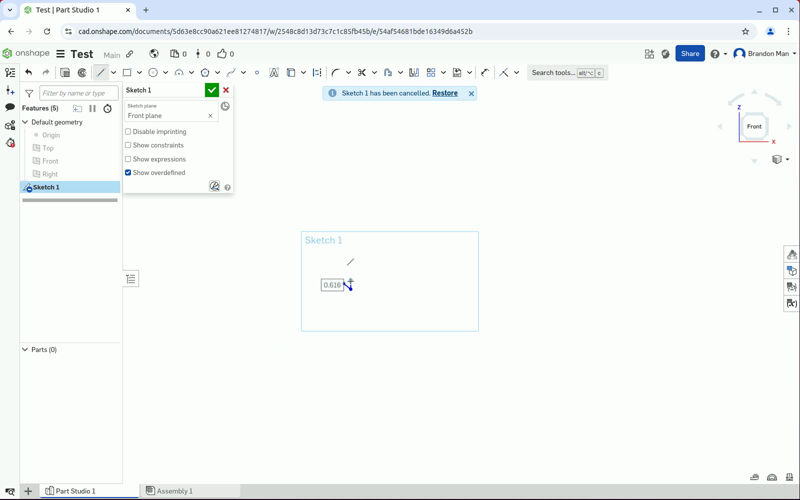
scroll(-6)
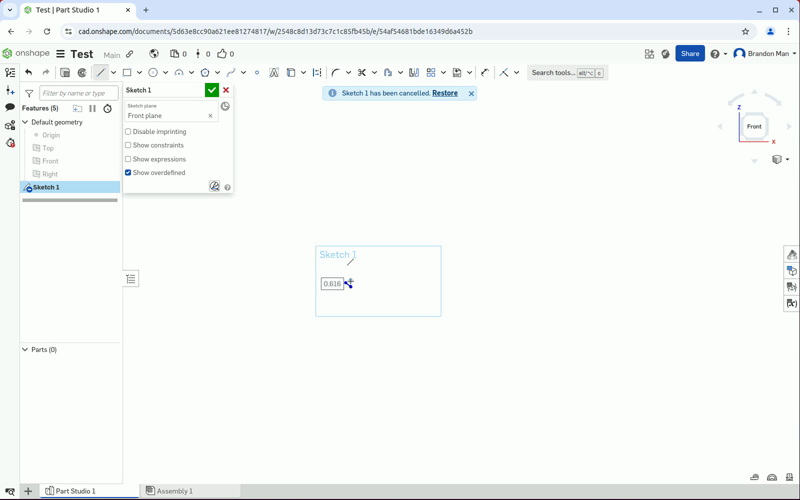
scroll(-6)
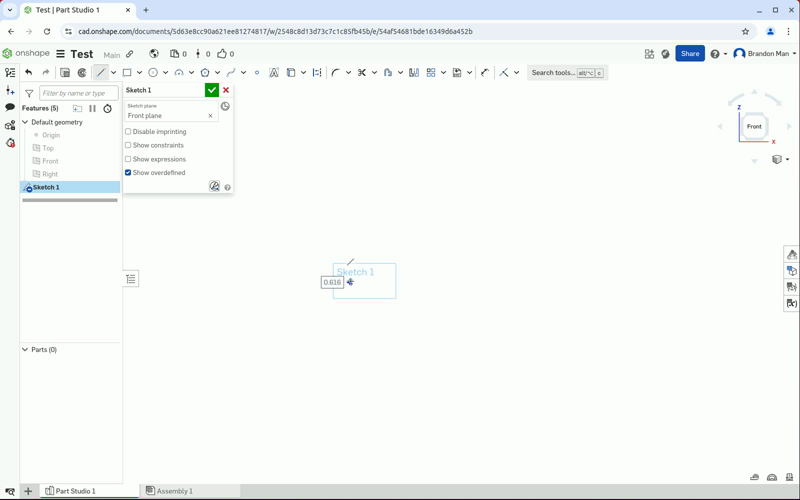
key_up(shift)
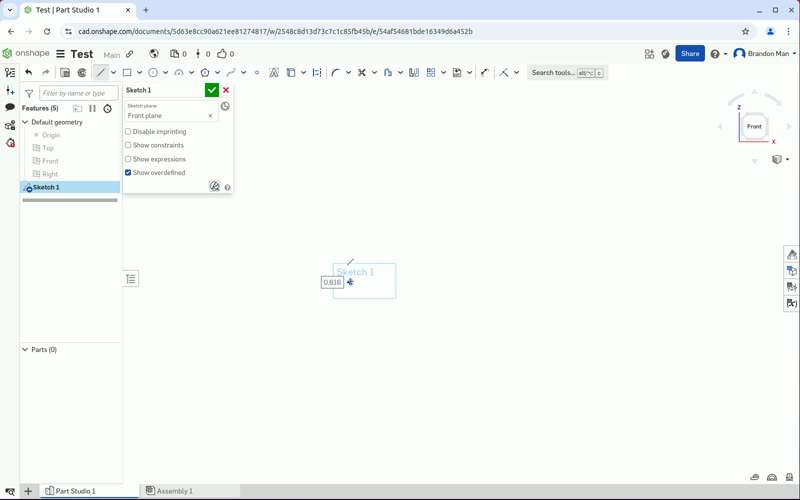
key_down(shift)
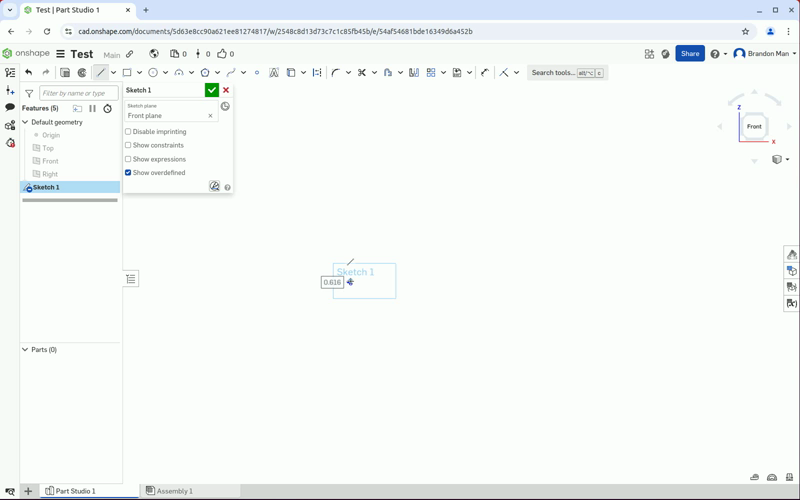
mouse_move(380, 280)
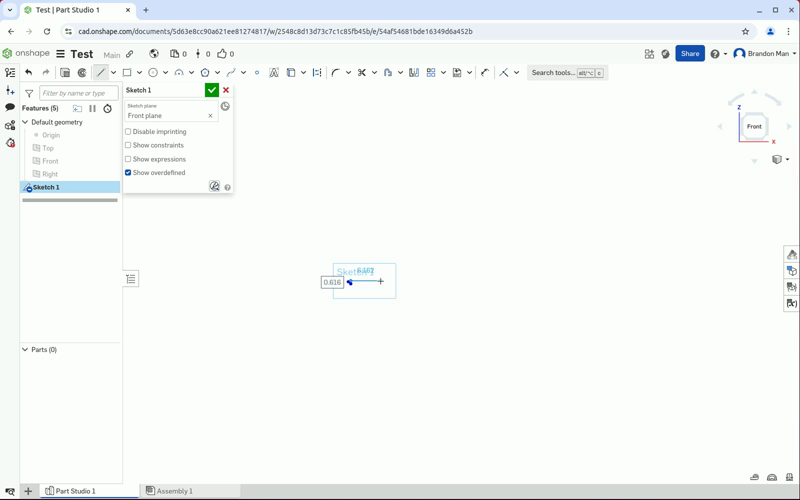
mouse_move(349, 280)
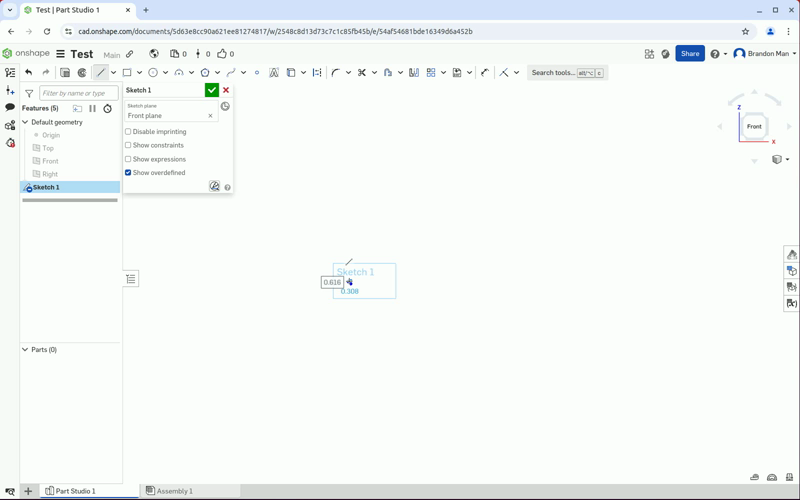
scroll(6)
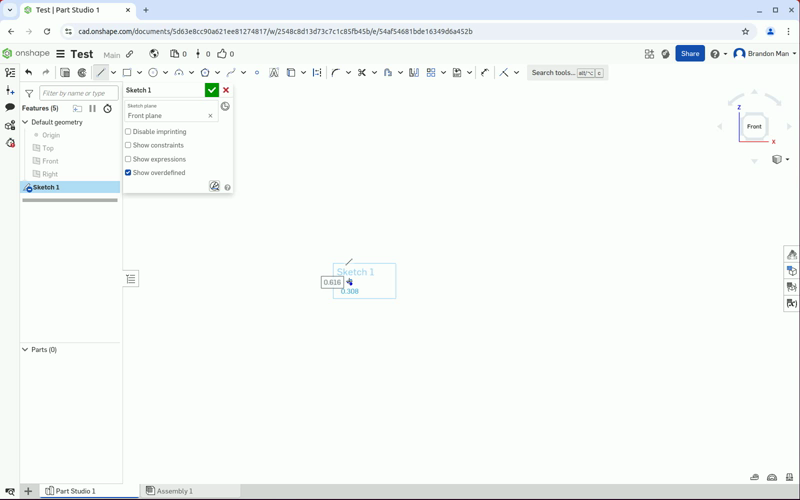
scroll(6)
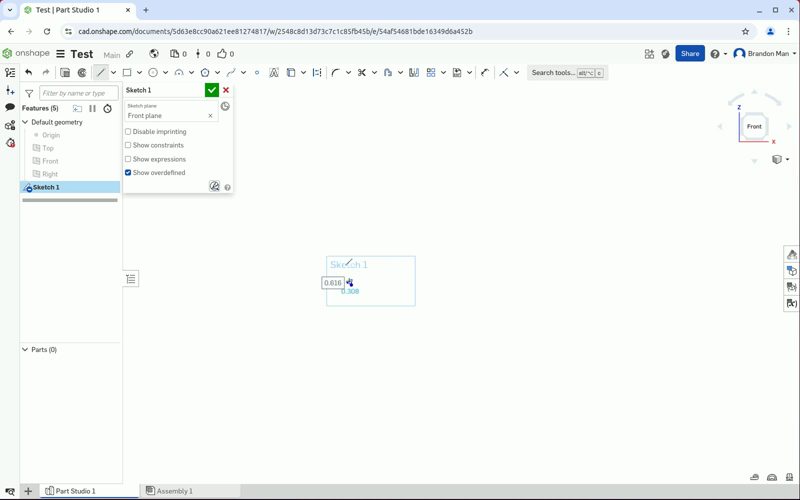
scroll(6)
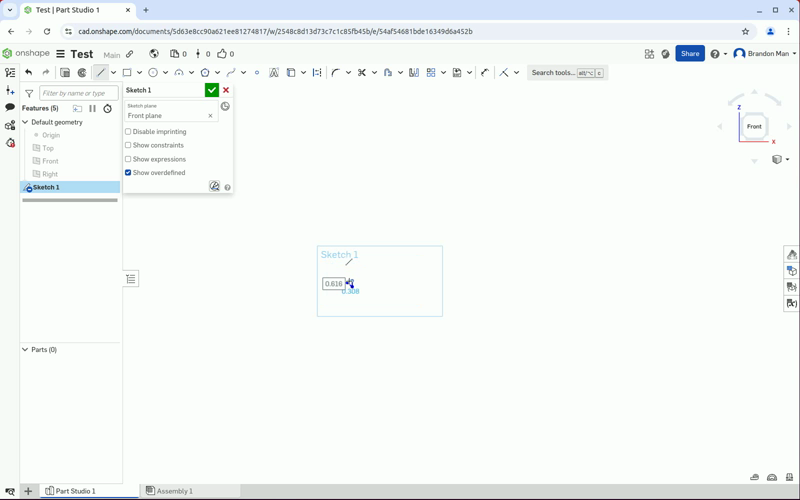
scroll(6)
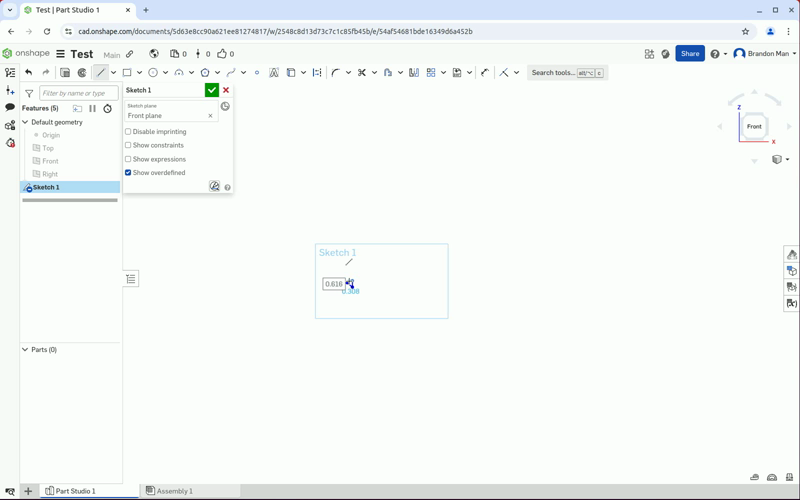
scroll(6)
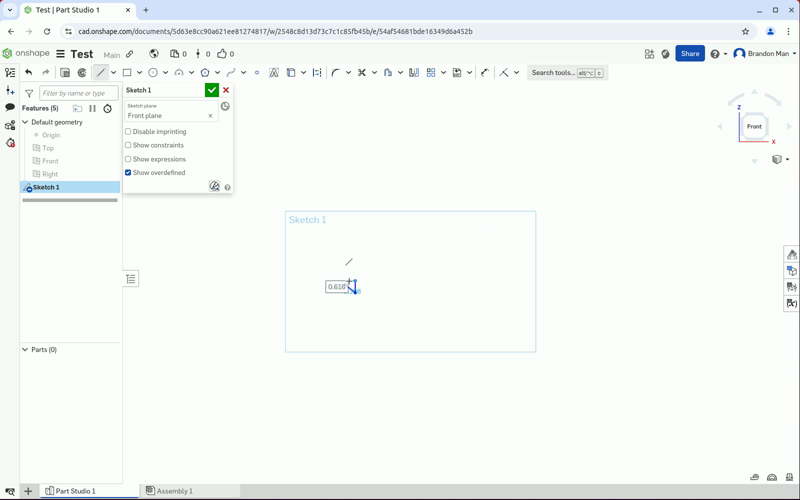
scroll(6)
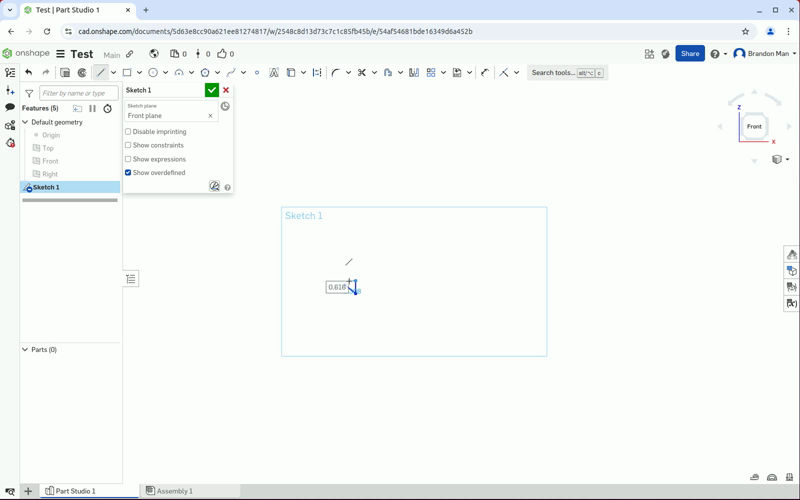
scroll(6)
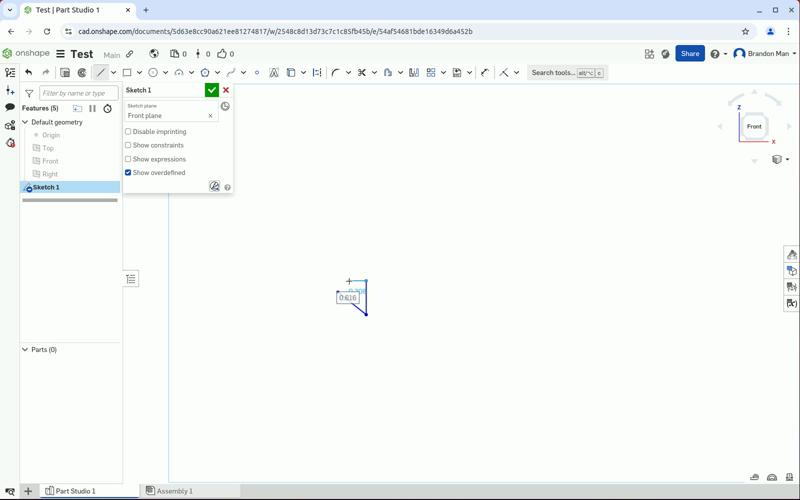
click(349, 280)
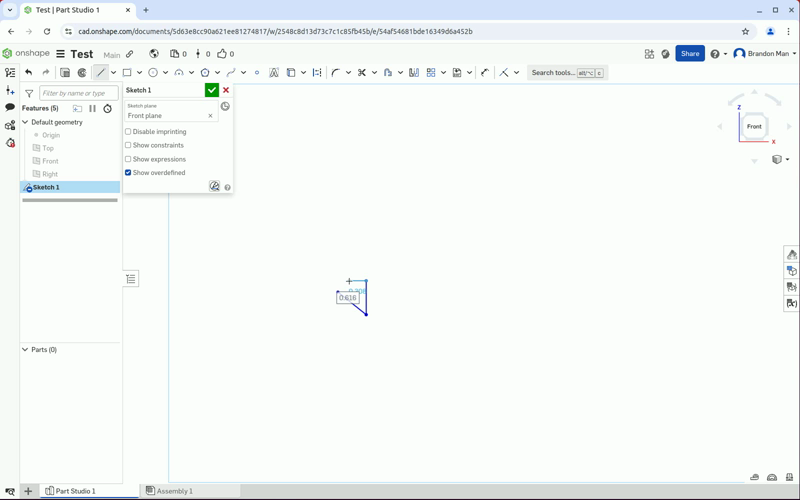
scroll(-6)
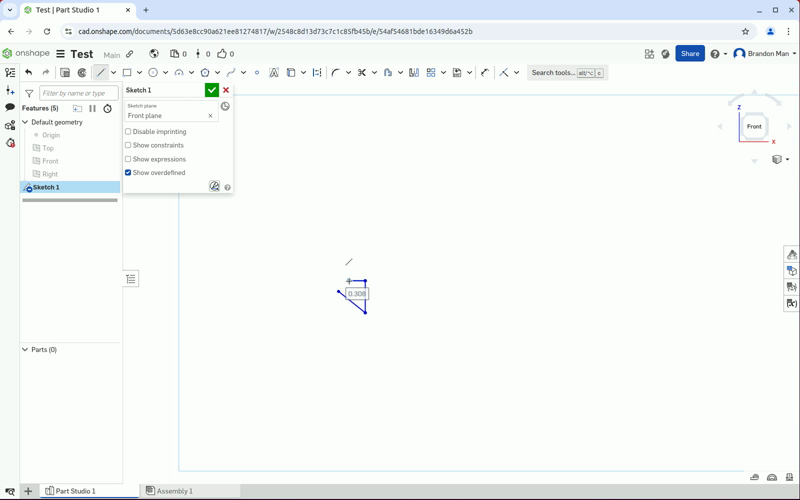
scroll(-6)
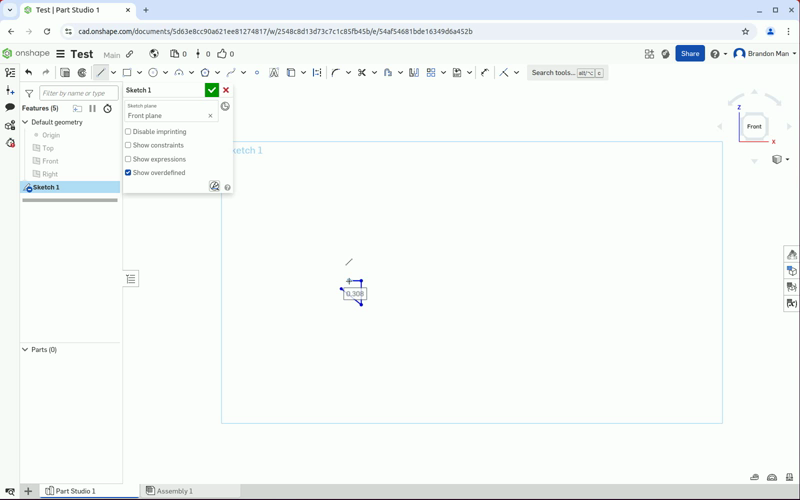
scroll(-6)
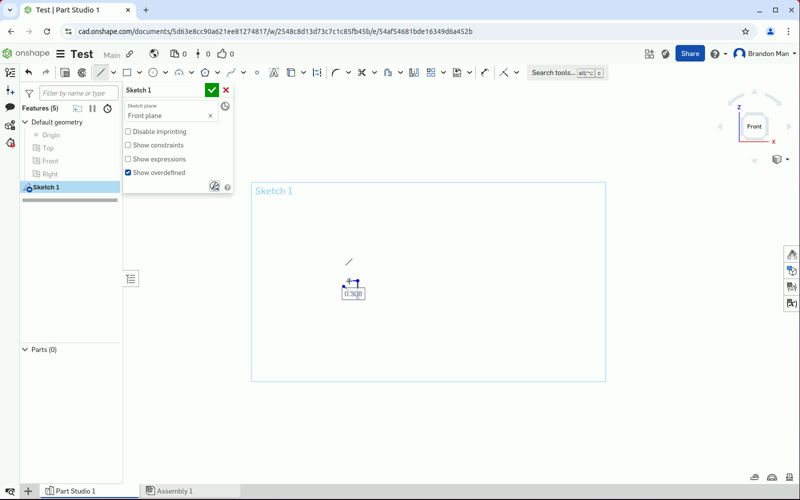
scroll(-6)
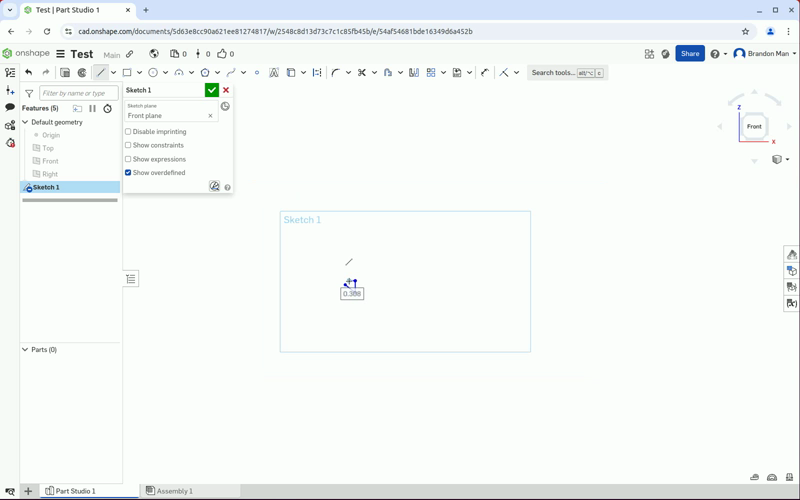
scroll(-6)
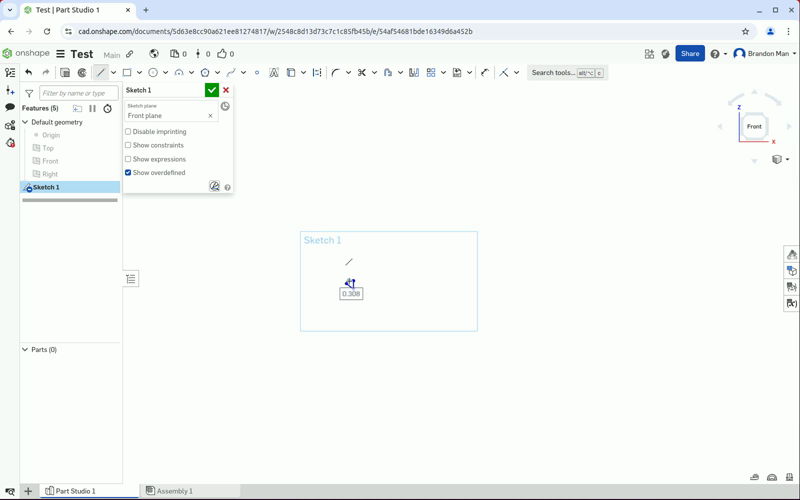
scroll(-6)
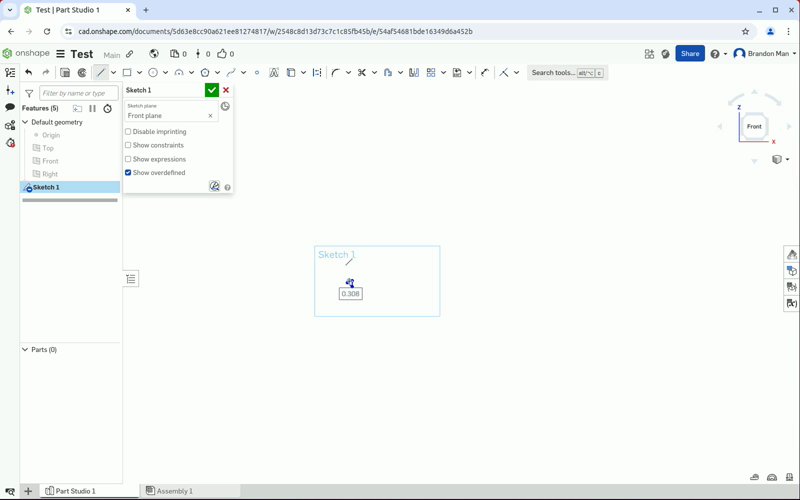
scroll(-6)
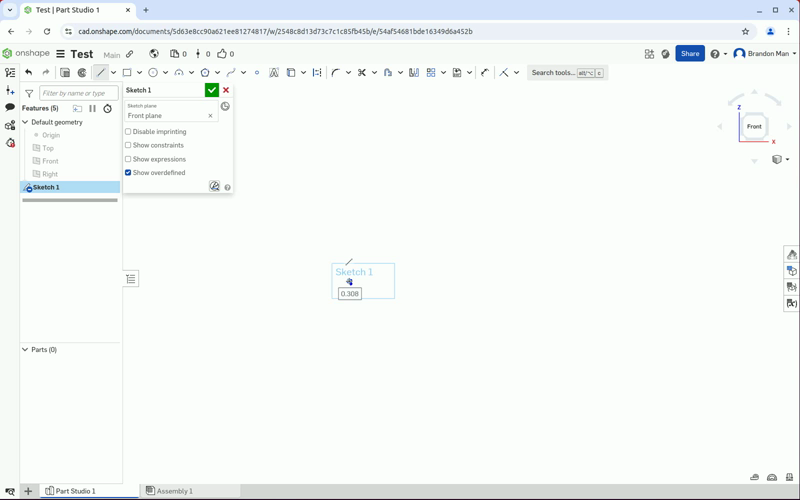
key_up(shift)
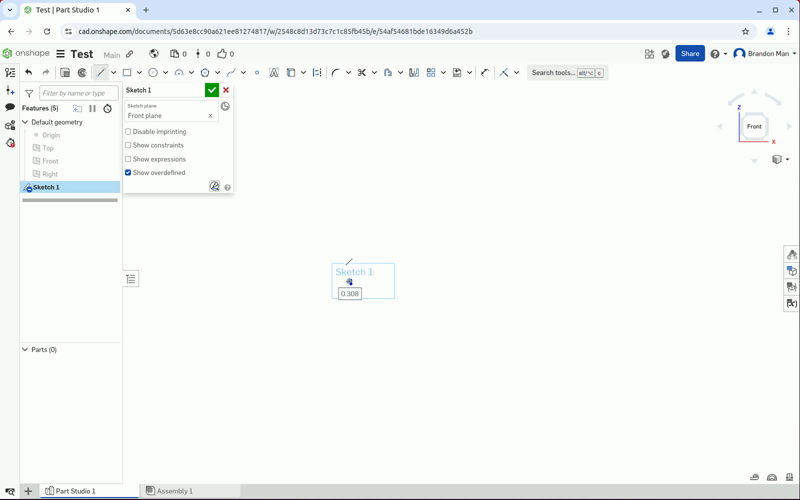
mouse_move(379, 280)
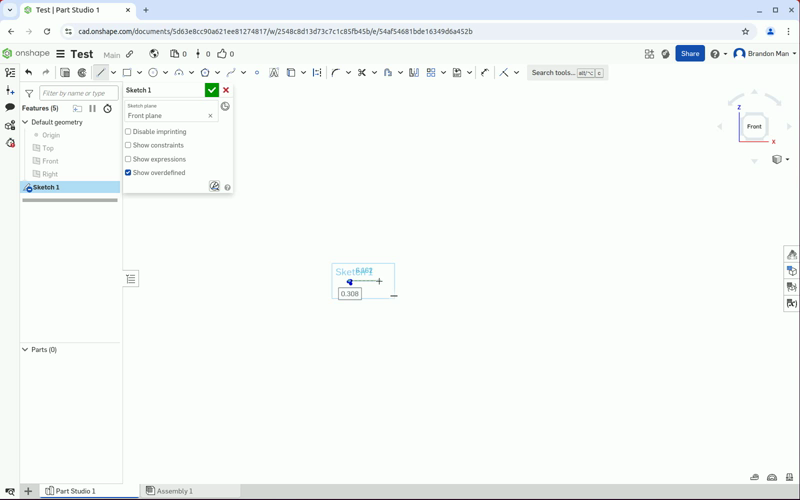
key_down(shift)
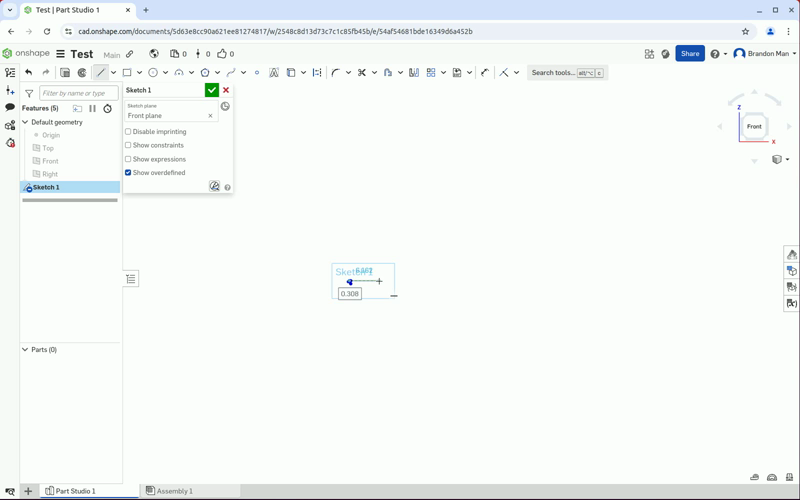
mouse_move(348, 281)
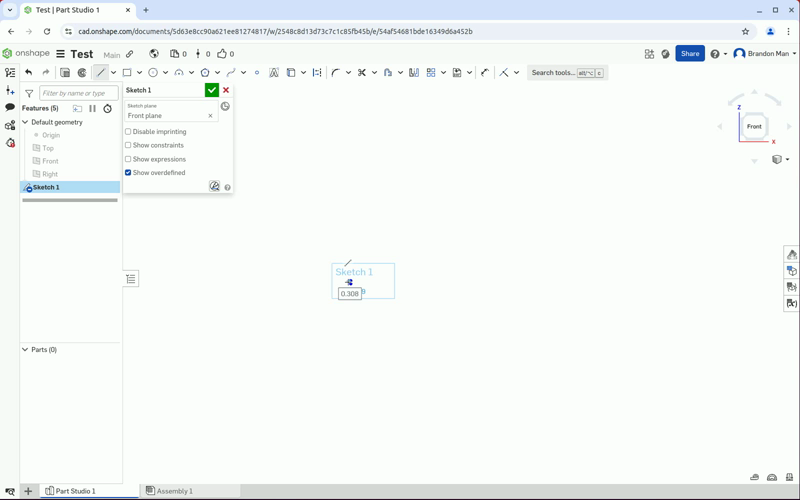
scroll(6)
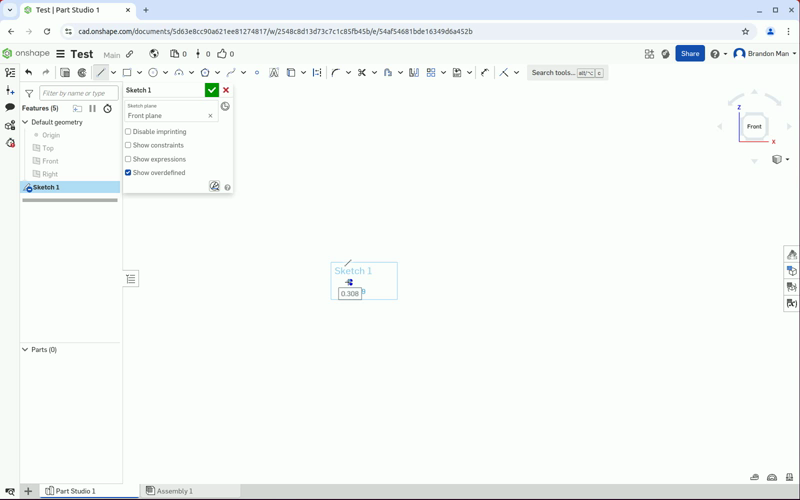
scroll(6)
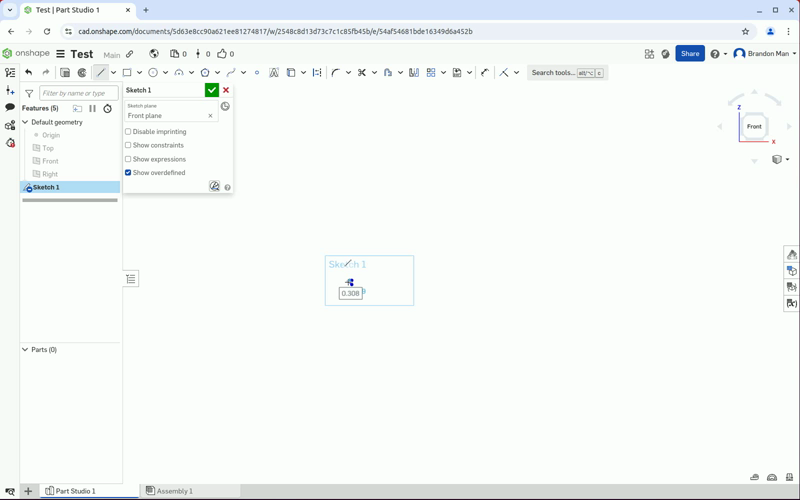
scroll(6)
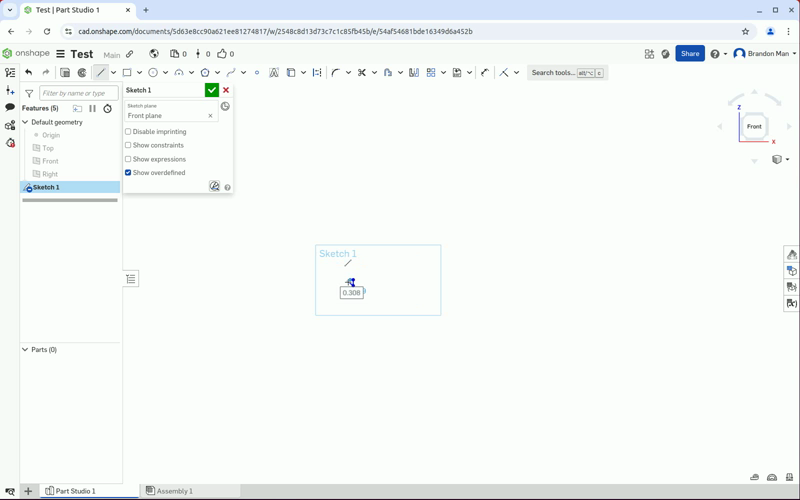
scroll(6)
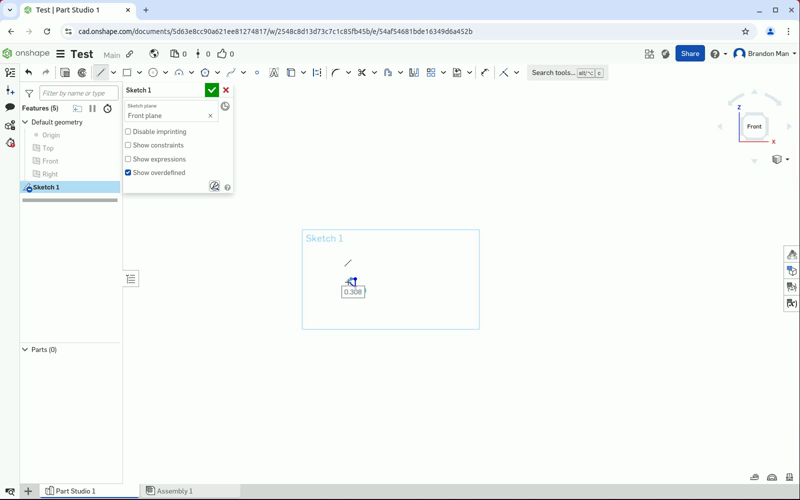
scroll(6)
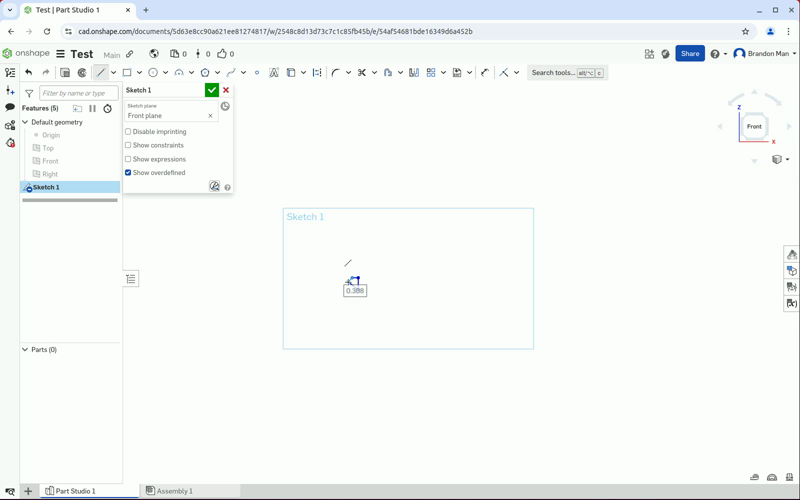
scroll(6)
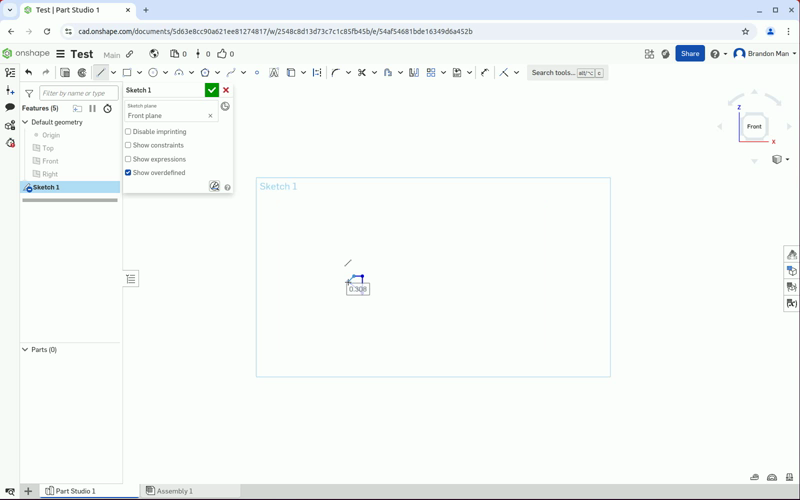
scroll(6)
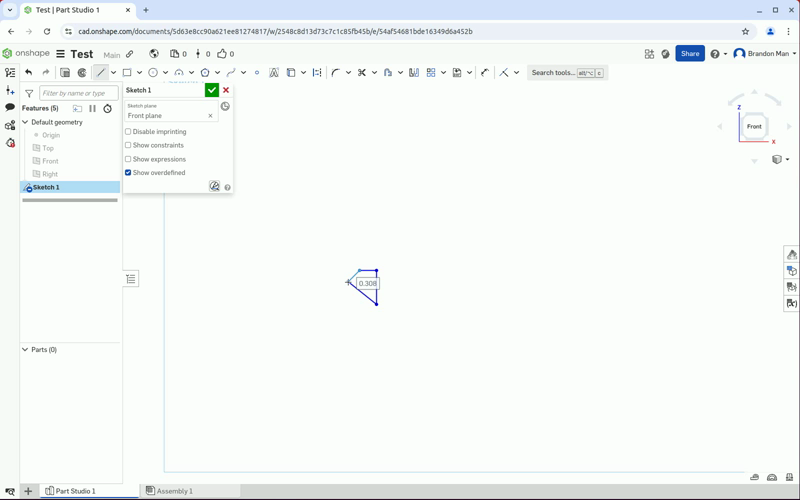
key_up(shift)
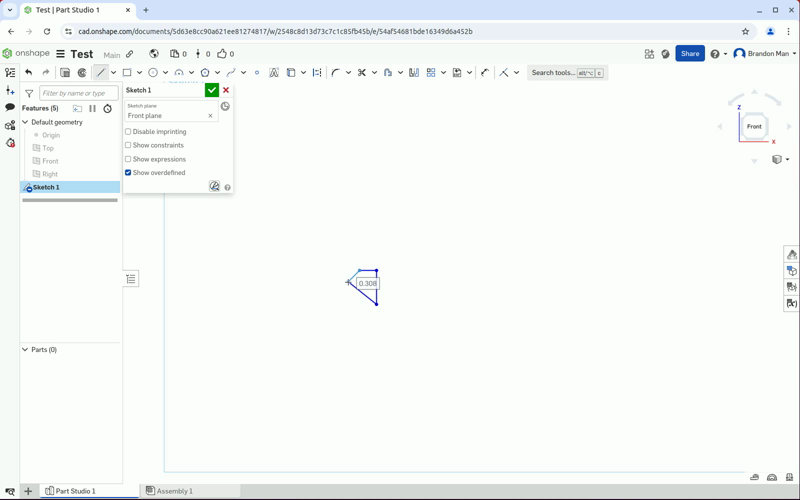
click(348, 281)
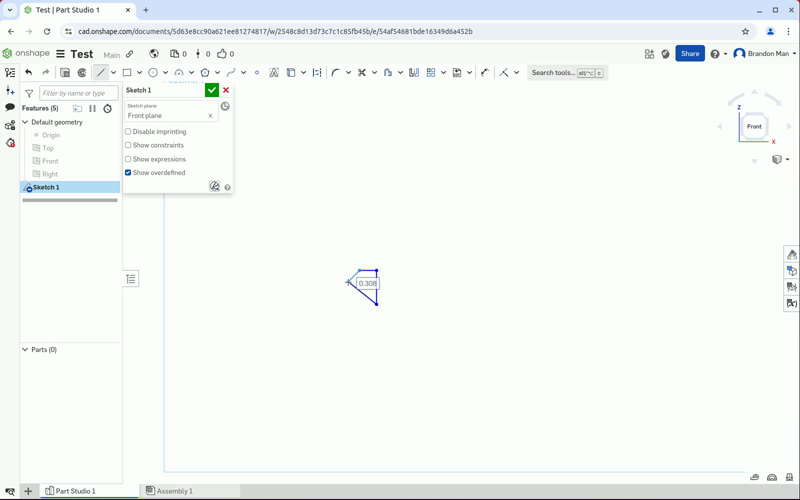
scroll(-6)
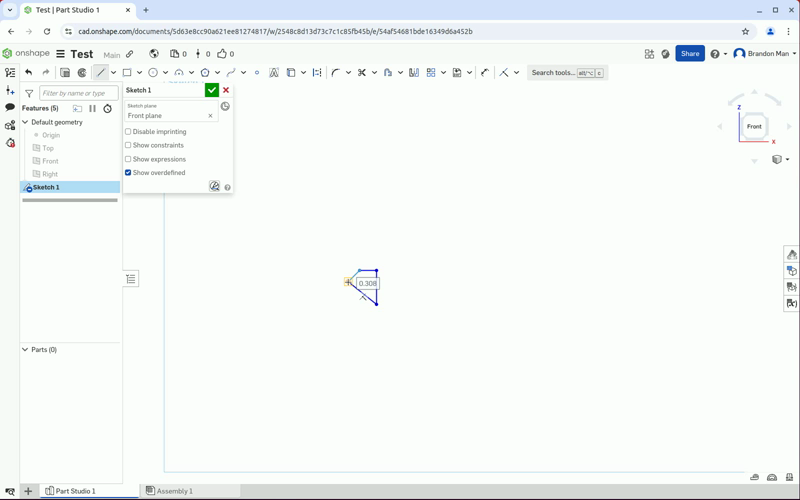
scroll(-6)
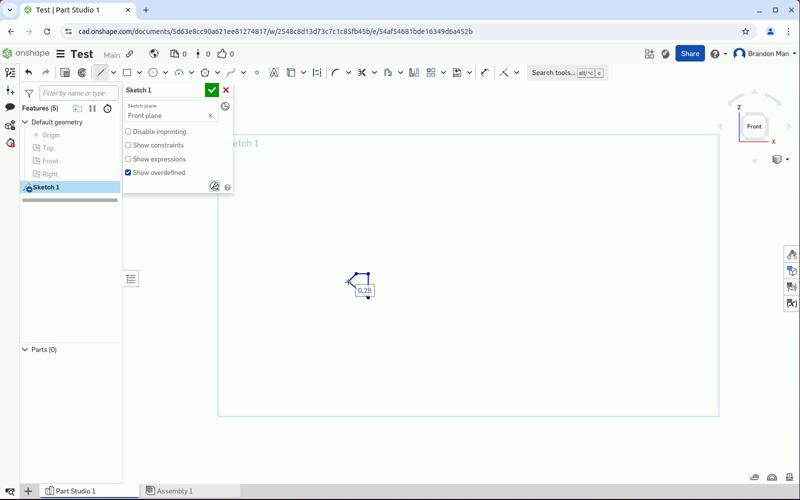
scroll(-6)
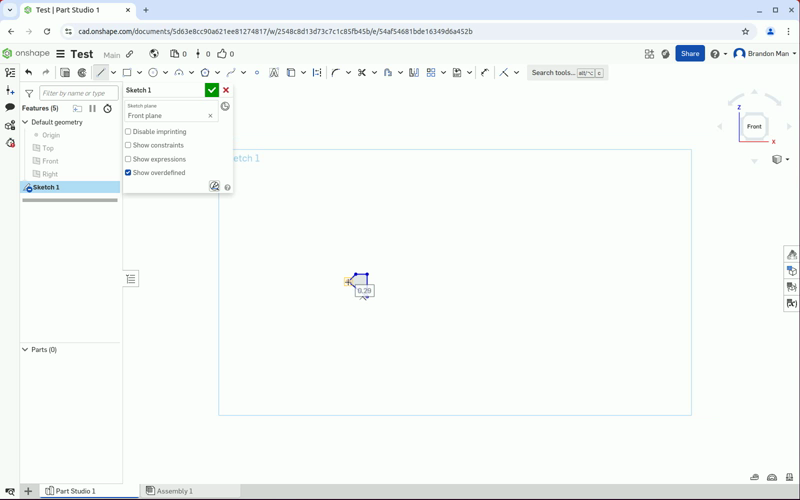
scroll(-6)
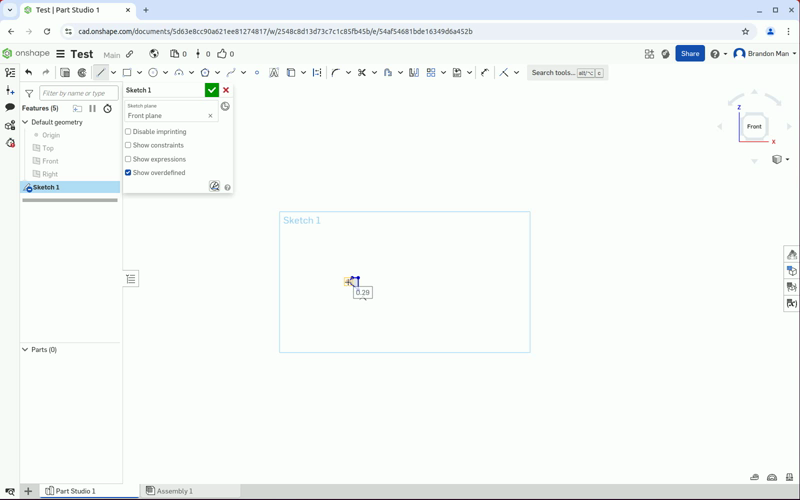
scroll(-6)
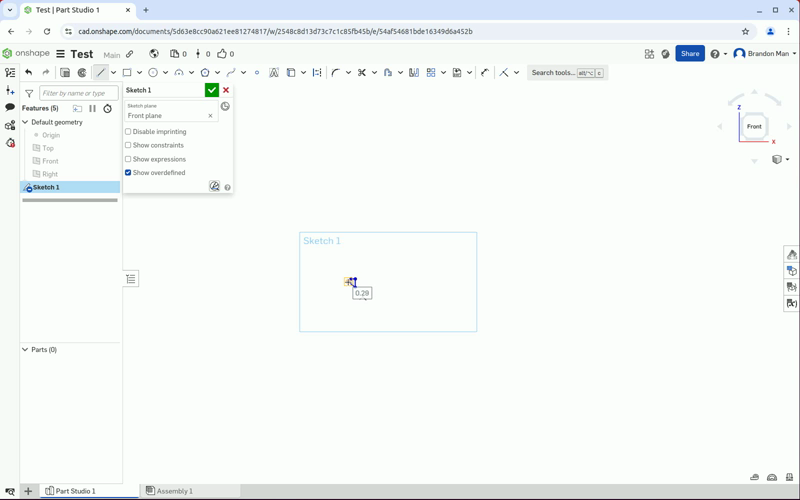
scroll(-6)
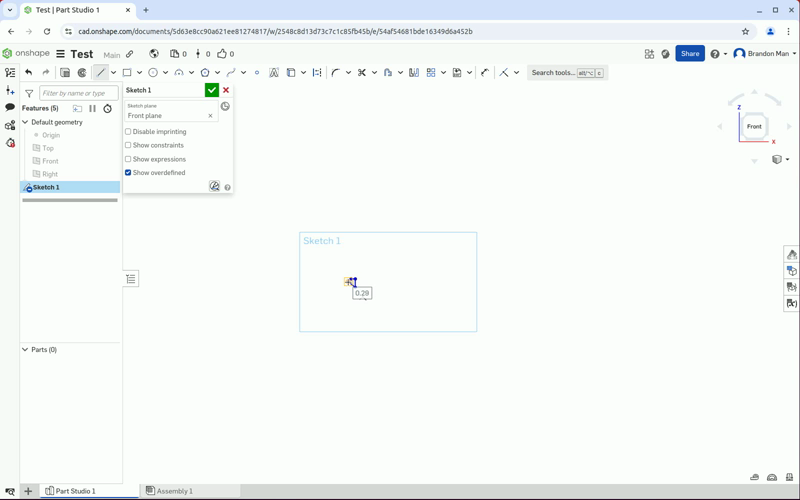
scroll(-6)
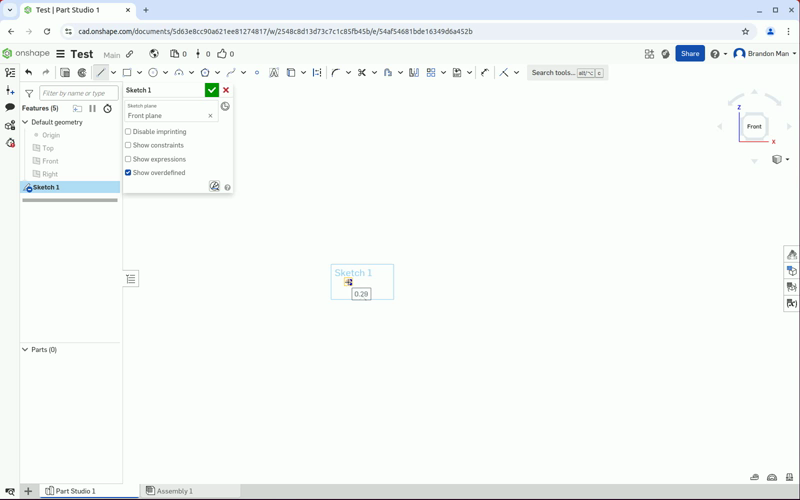
key(esc)
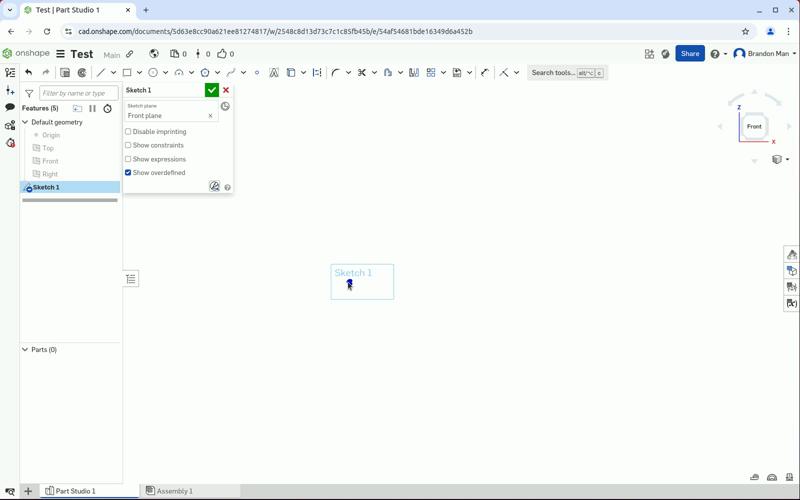
mouse_move(350, 282)
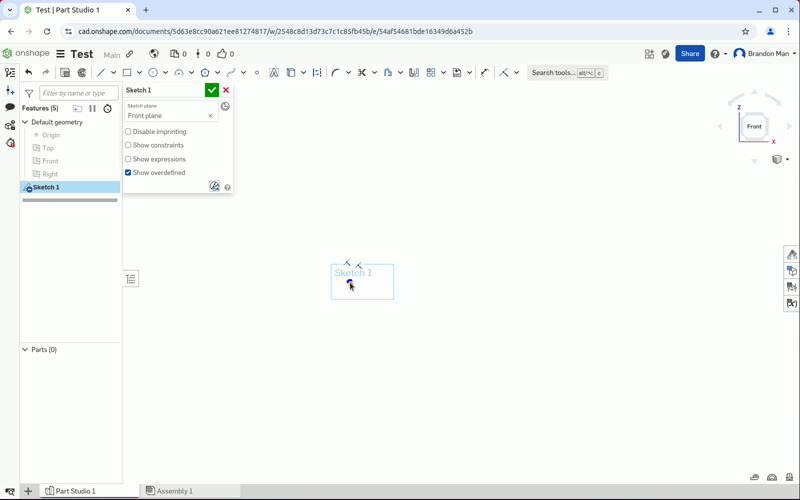
scroll(6)
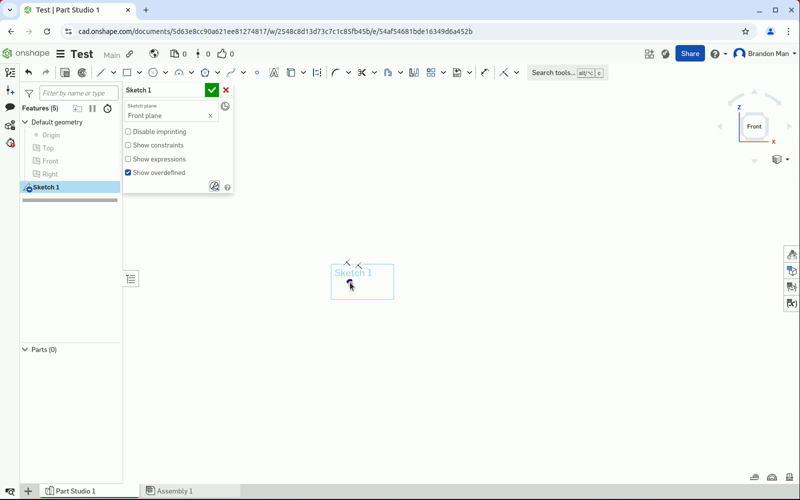
scroll(6)
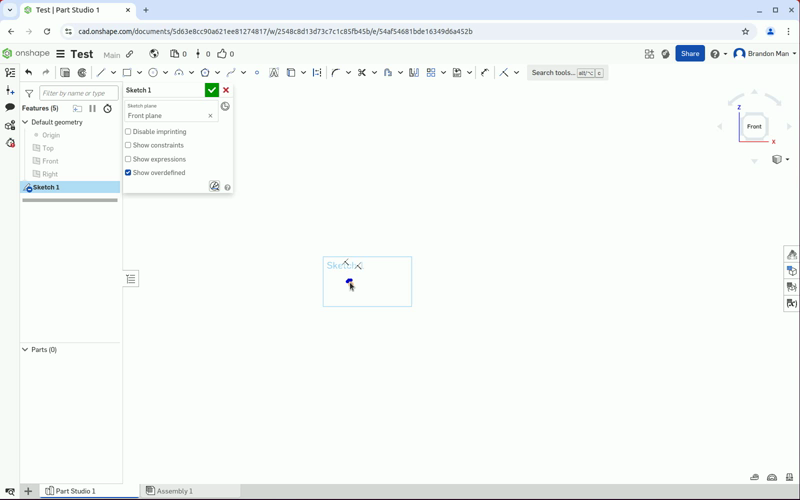
scroll(6)
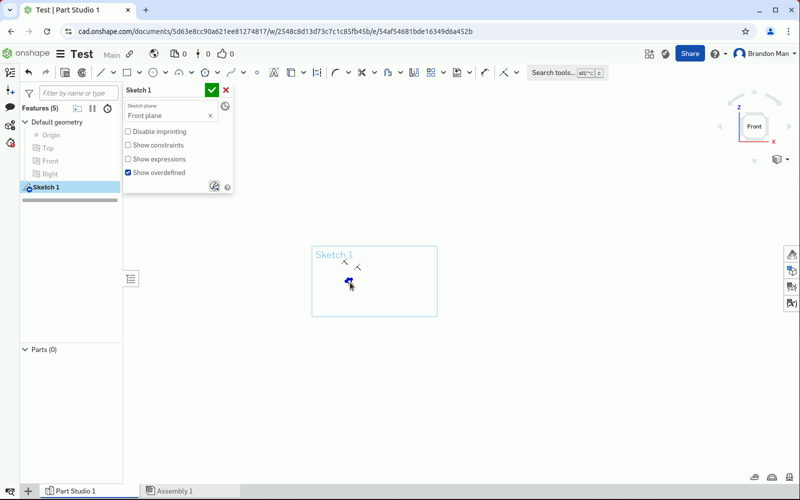
scroll(6)
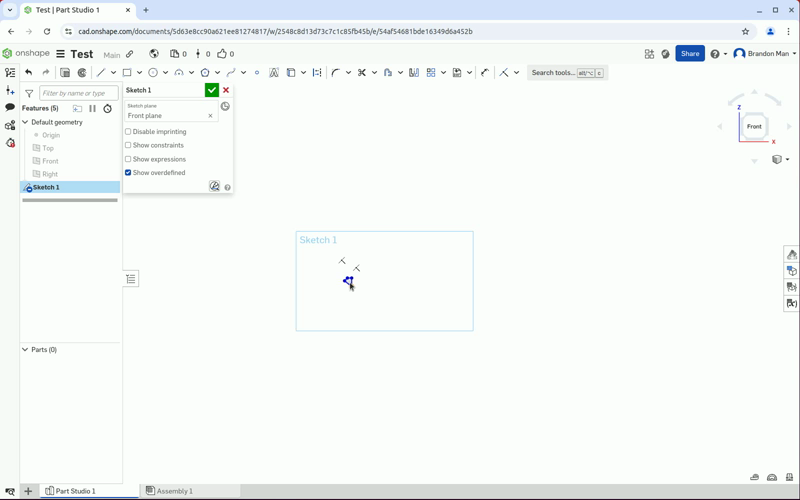
scroll(6)
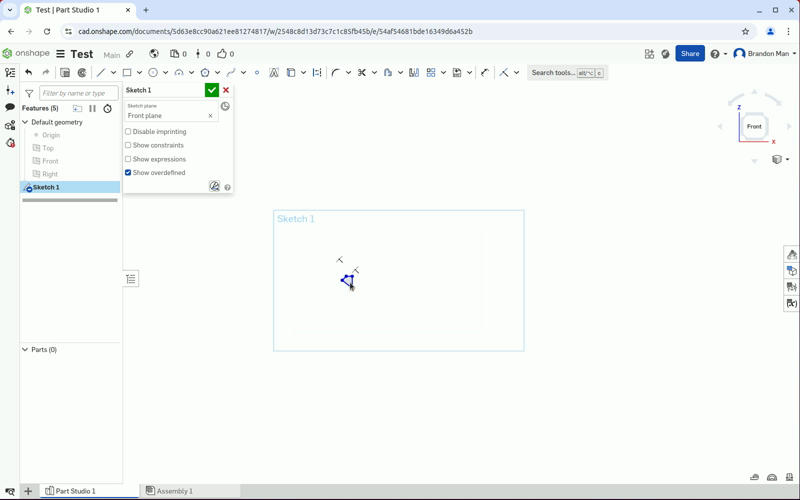
scroll(6)
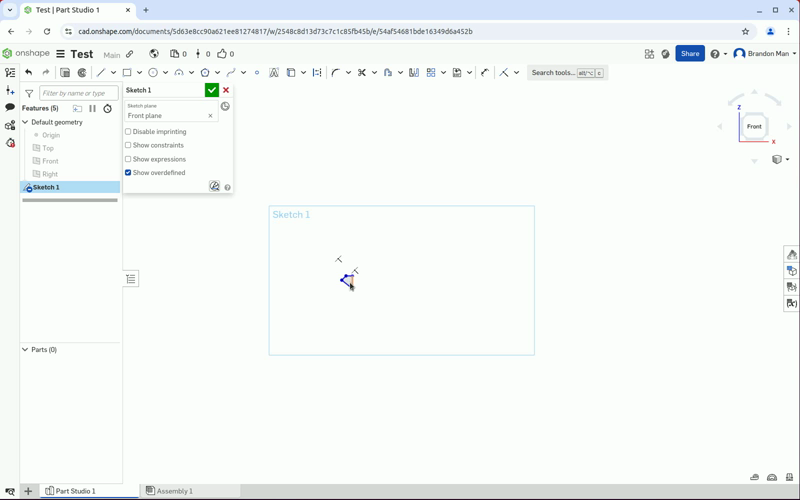
scroll(6)
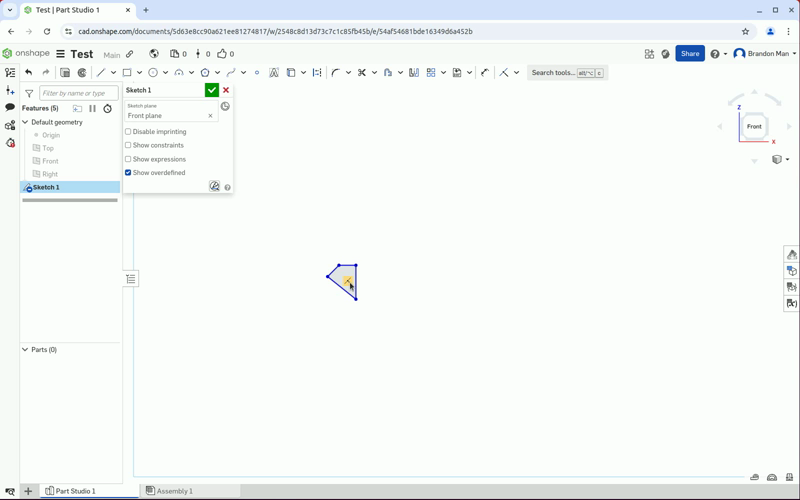
click(350, 282)
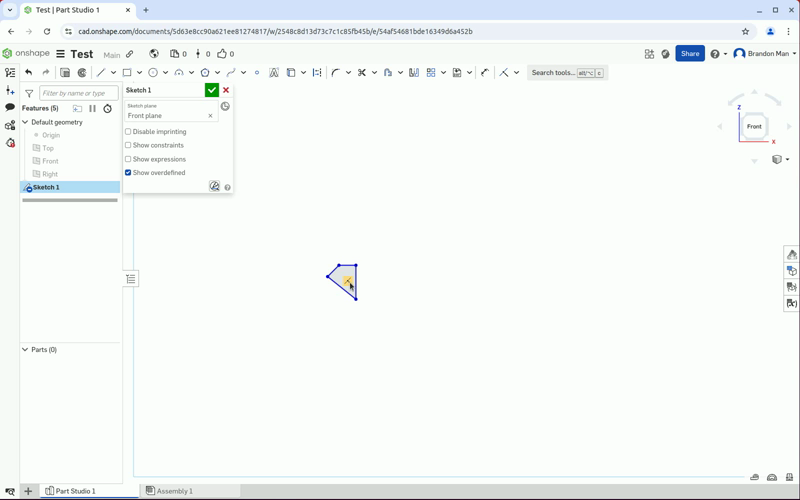
scroll(-6)
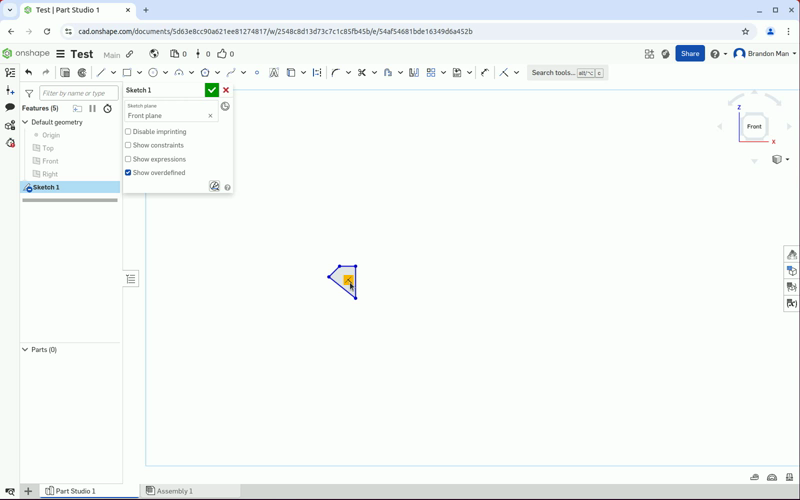
scroll(-6)
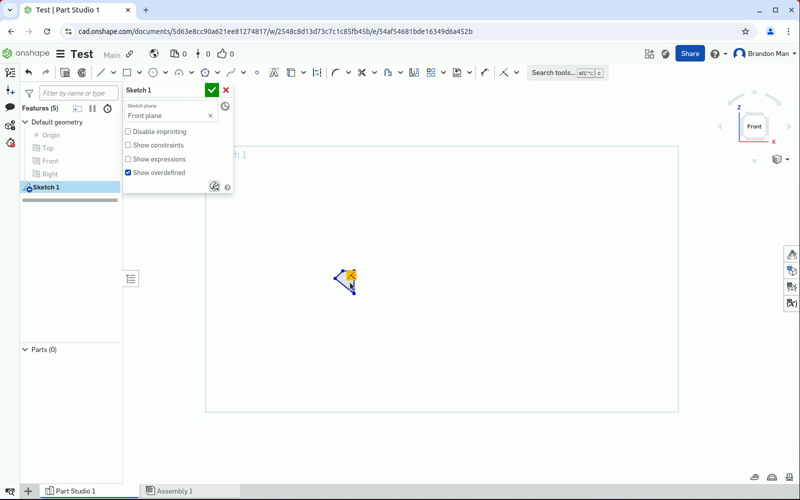
scroll(-6)
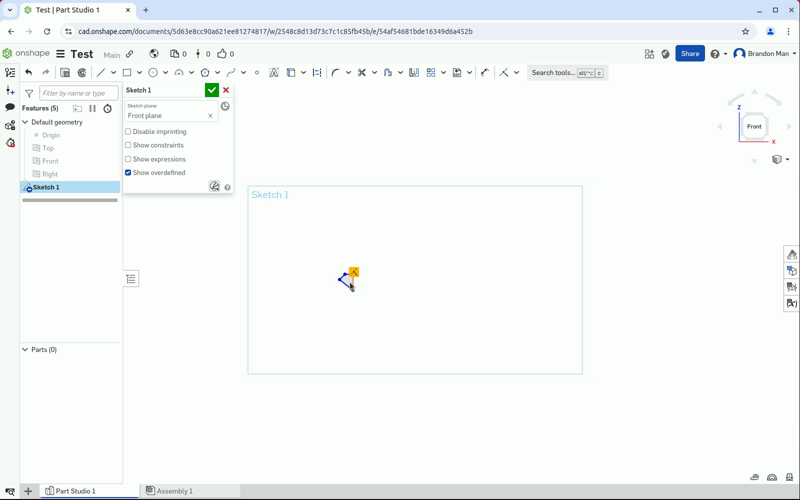
scroll(-6)
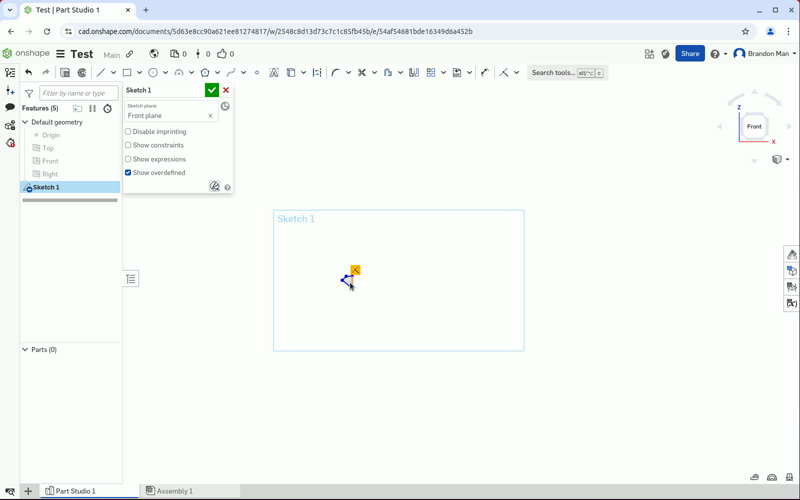
scroll(-6)
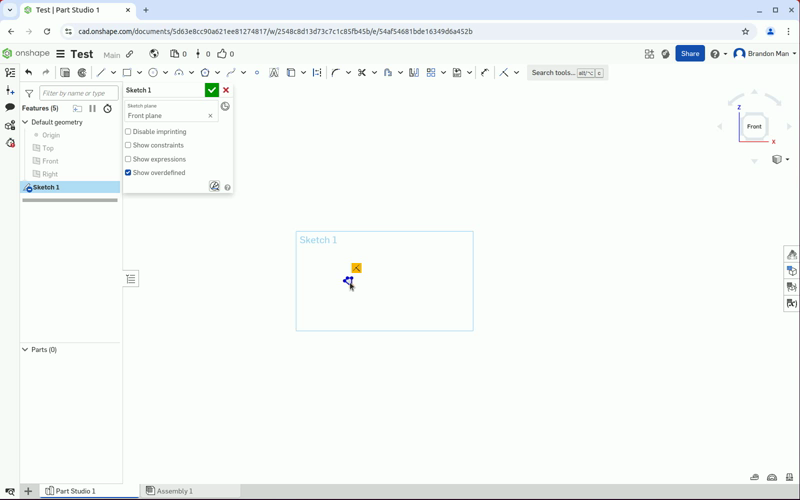
scroll(-6)
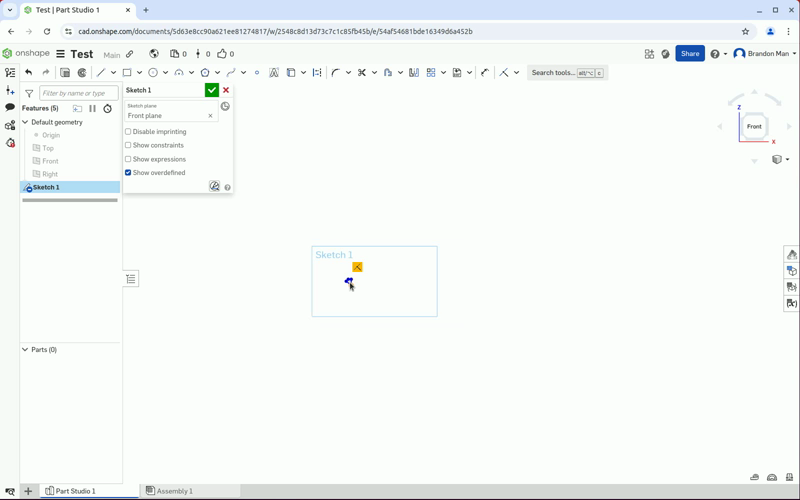
scroll(-6)
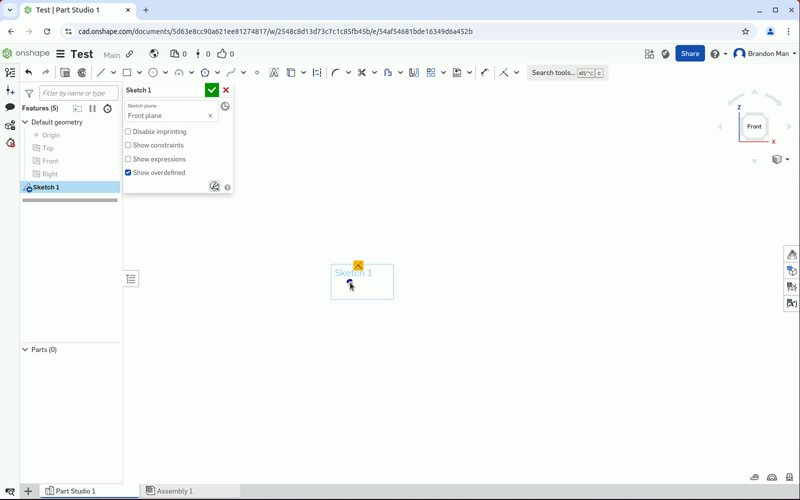
mouse_move(73, 352)
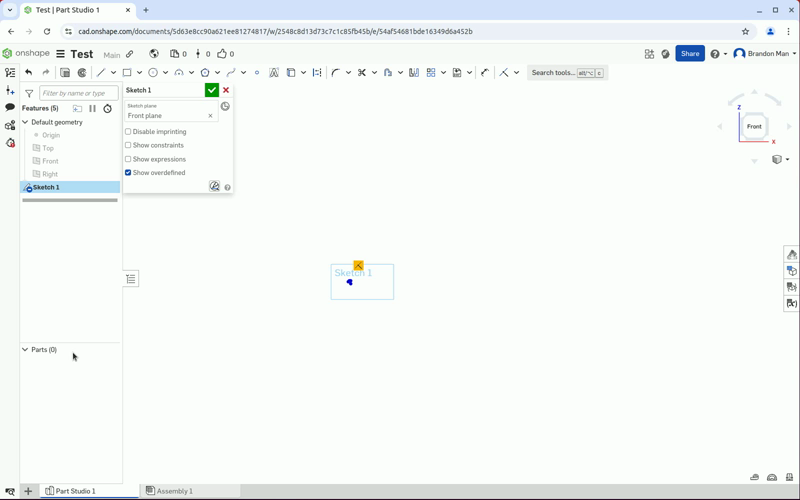
key(shift+y)
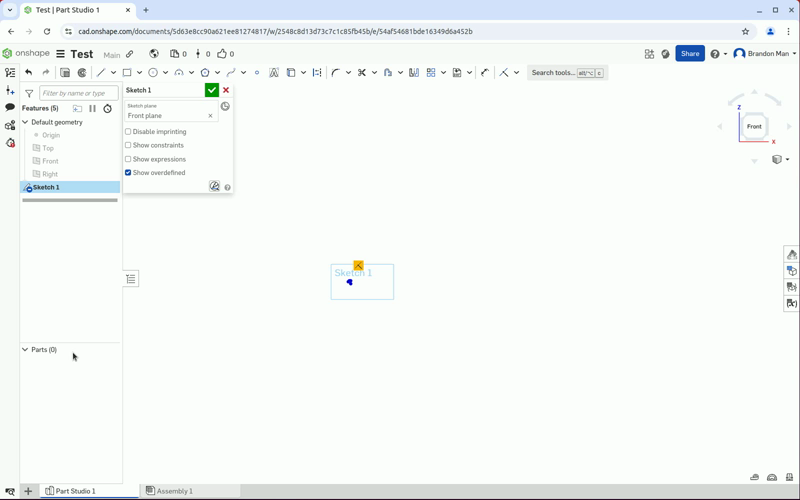
key(shift+e)
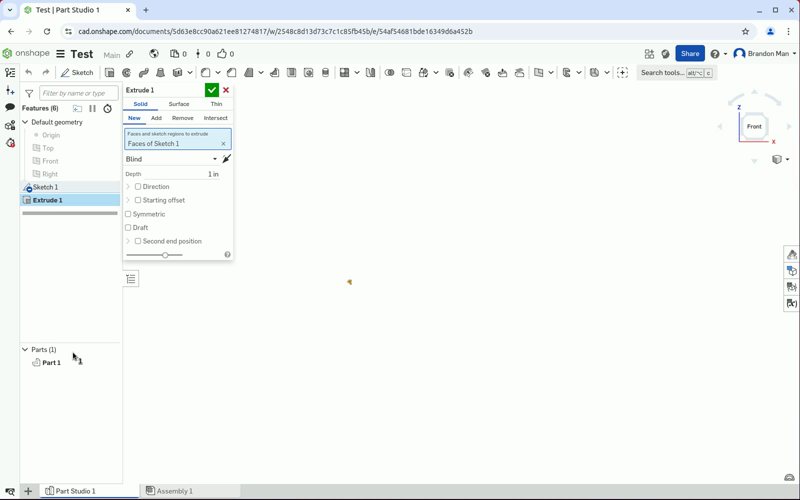
mouse_move(143, 106)
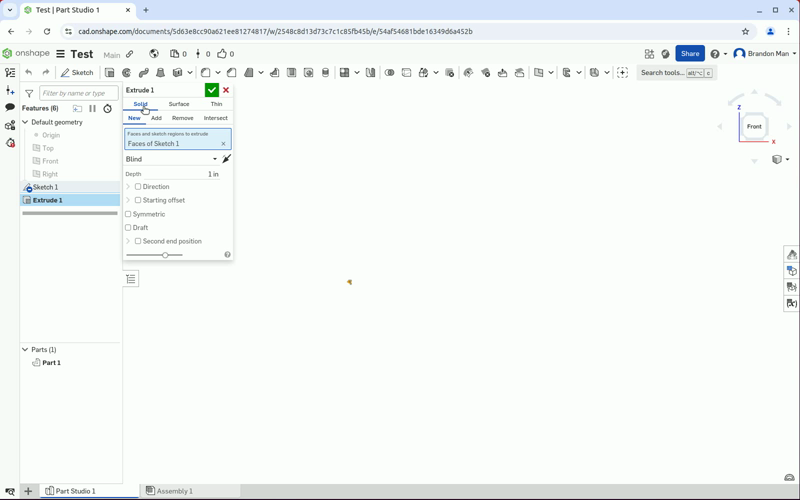
click(143, 106)
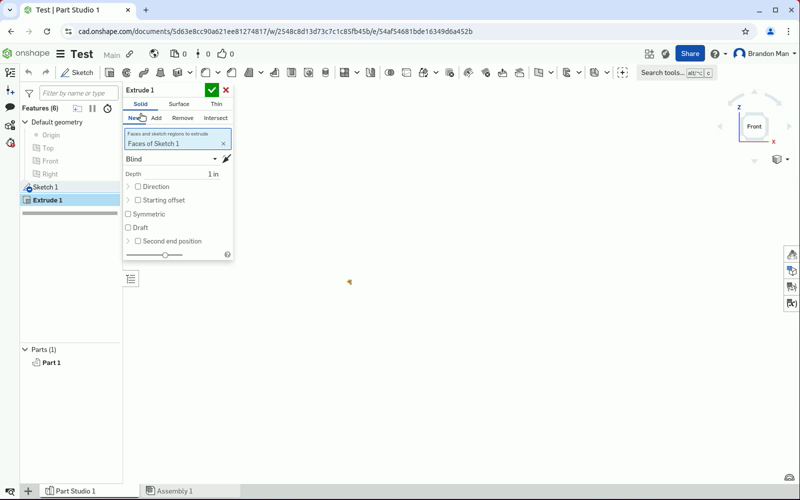
mouse_move(137, 120)
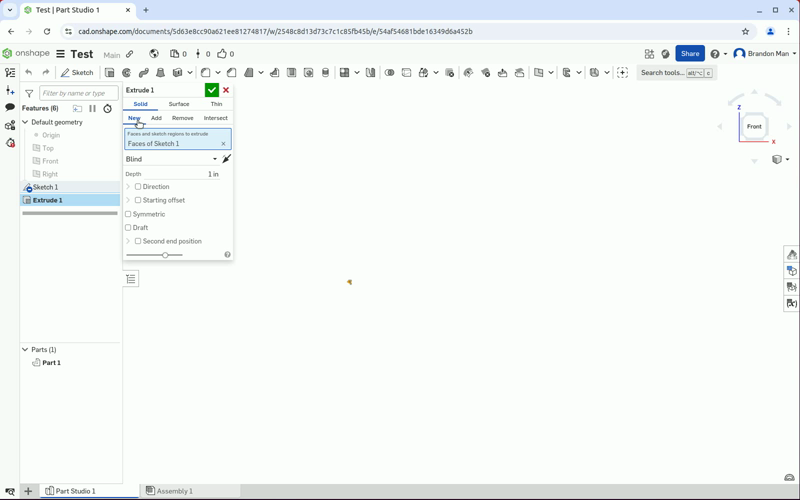
click(137, 120)
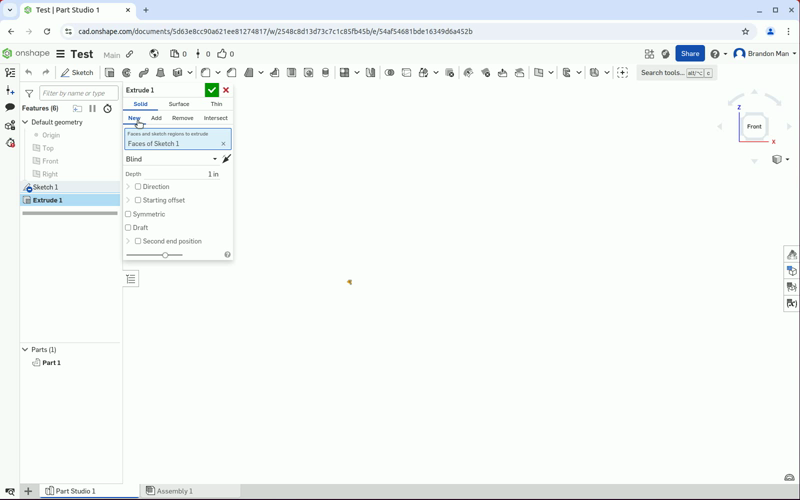
key(tab, 4)
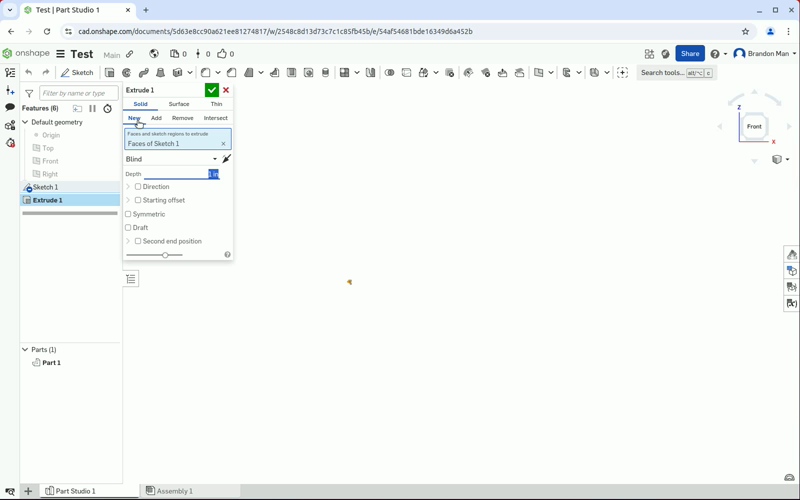
text(1.444)
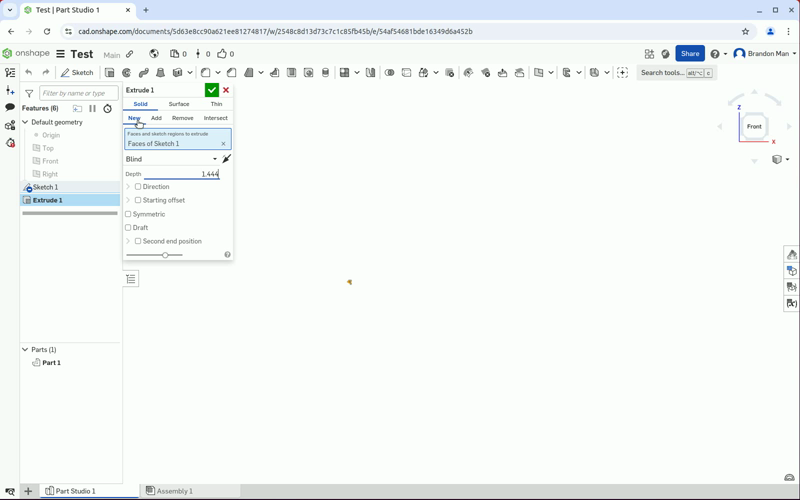
key(enter)
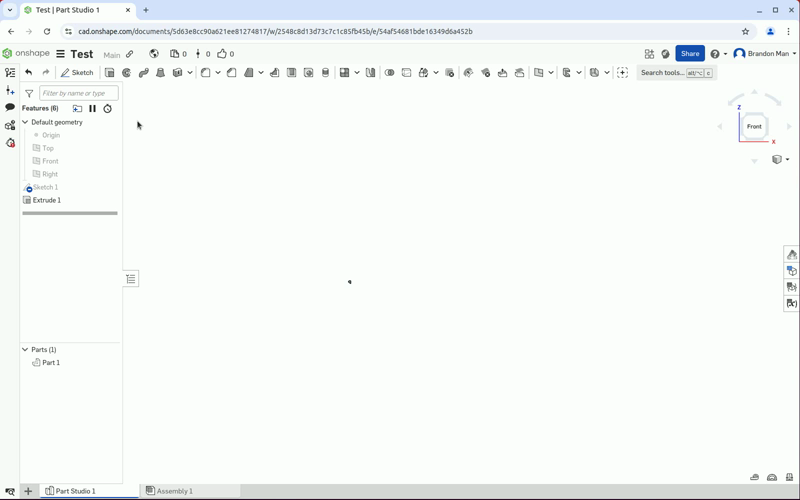
key(shift+h)
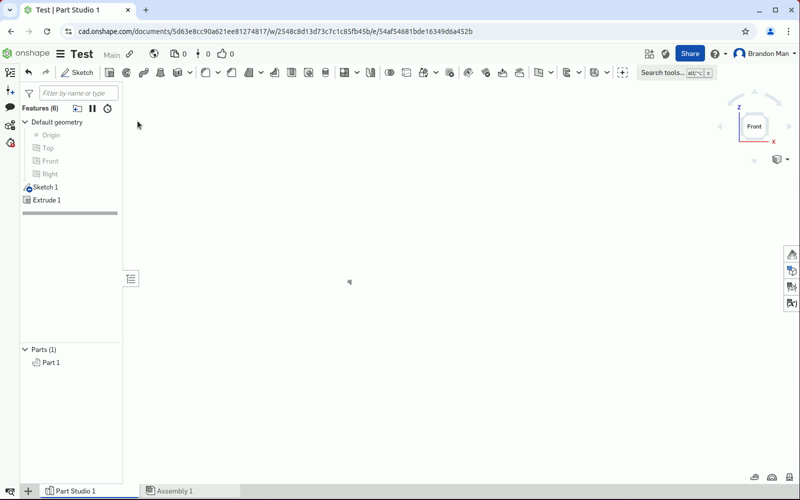
key(shift+h)
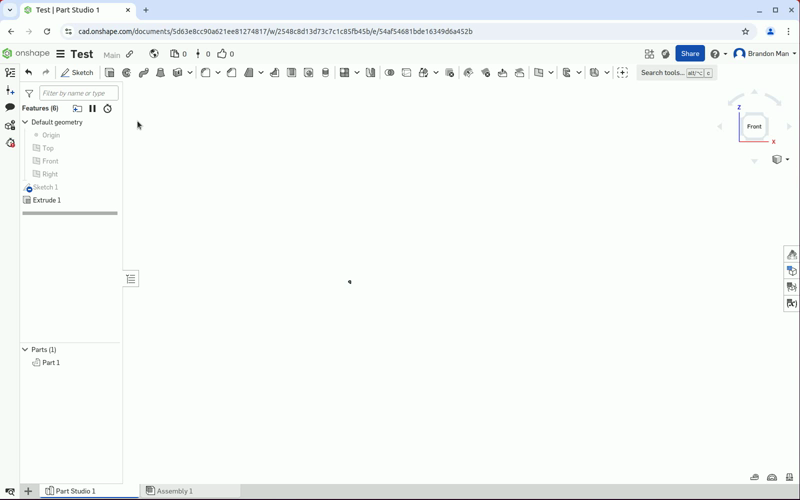
mouse_move(73, 189)
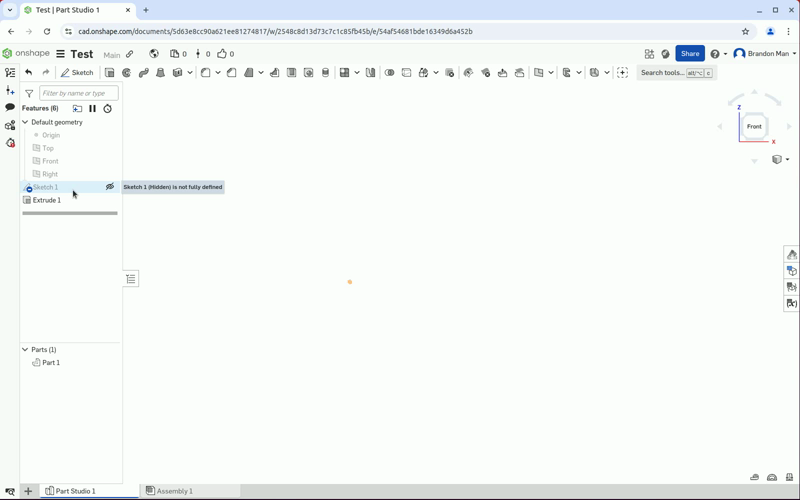
click(73, 189)
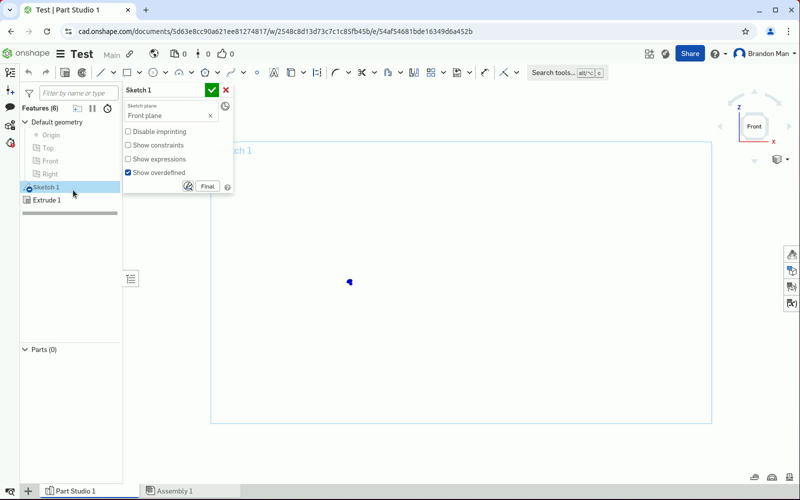
mouse_move(229, 92)
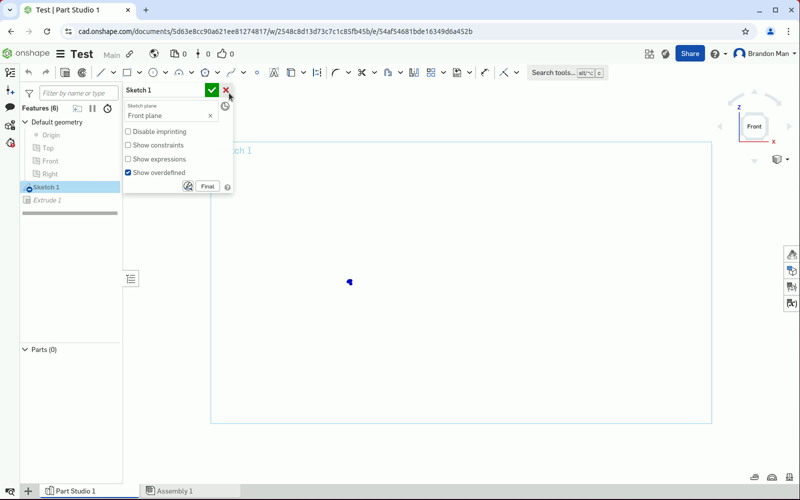
click(229, 92)
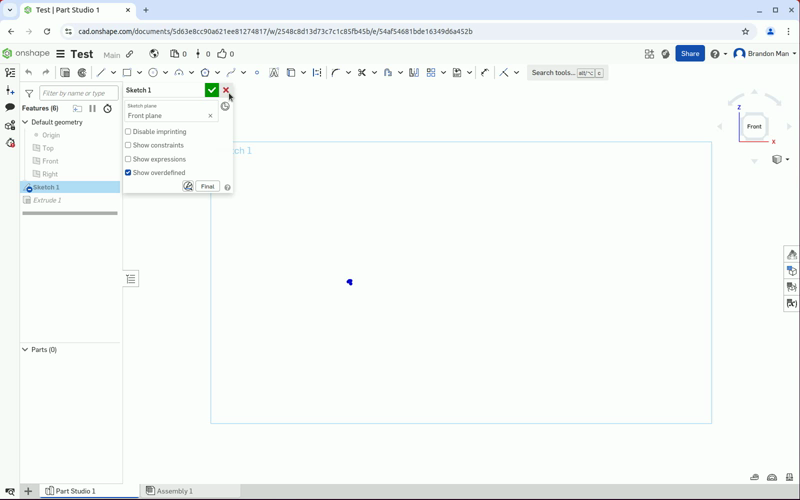
key(shift+s)
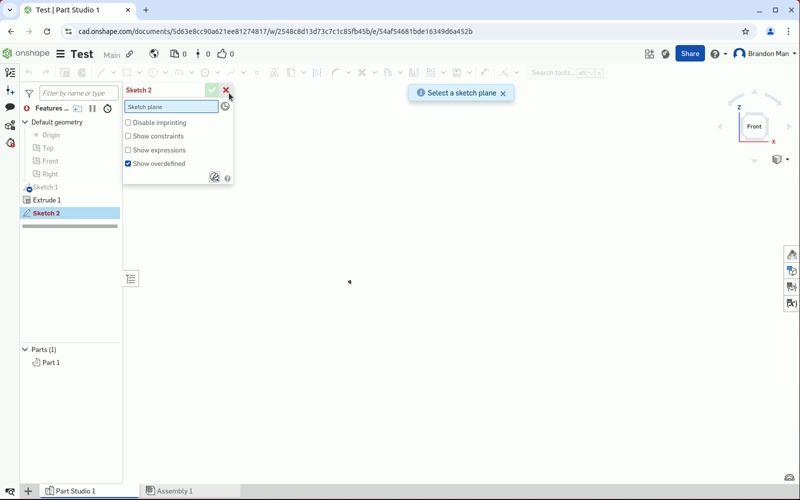
mouse_move(73, 163)
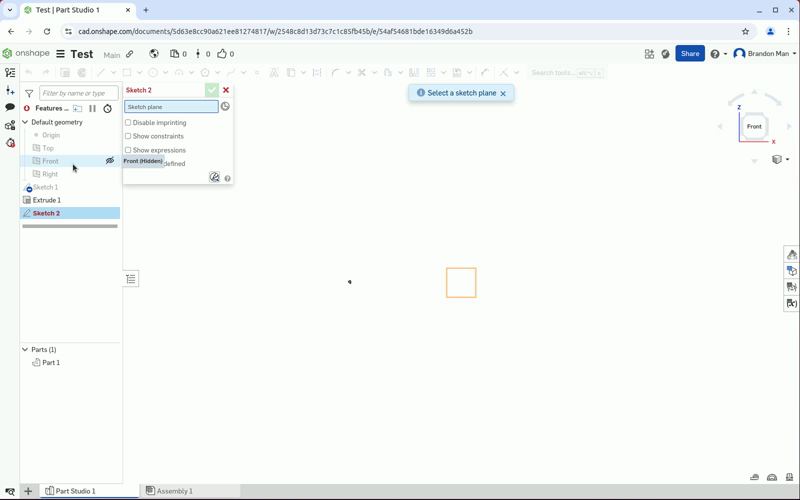
click(73, 163)
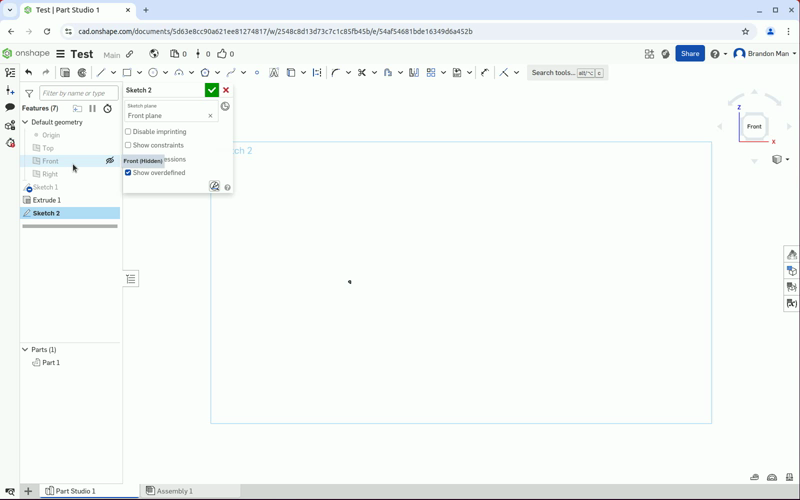
mouse_move(73, 352)
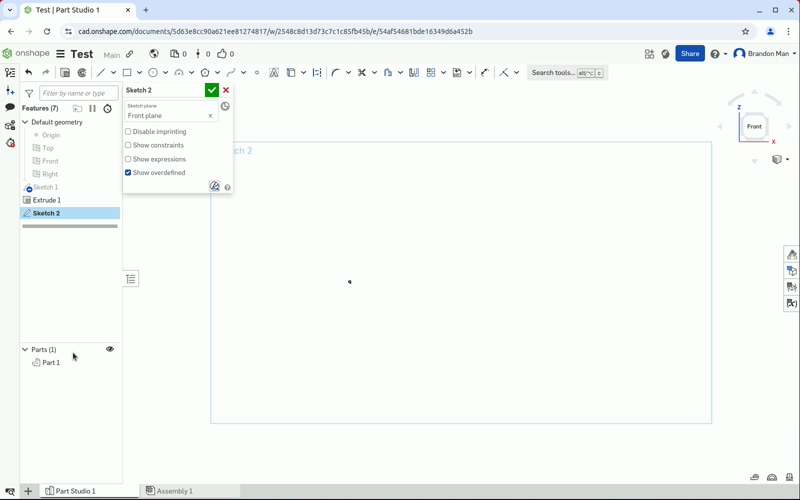
key(y)
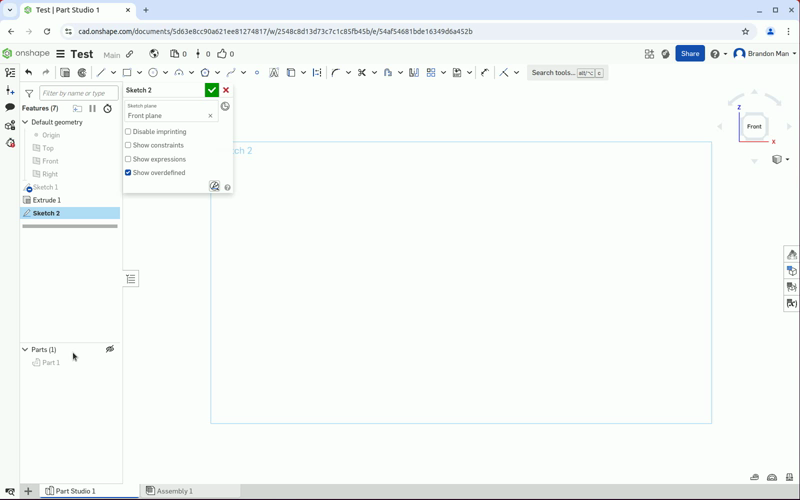
key(l)
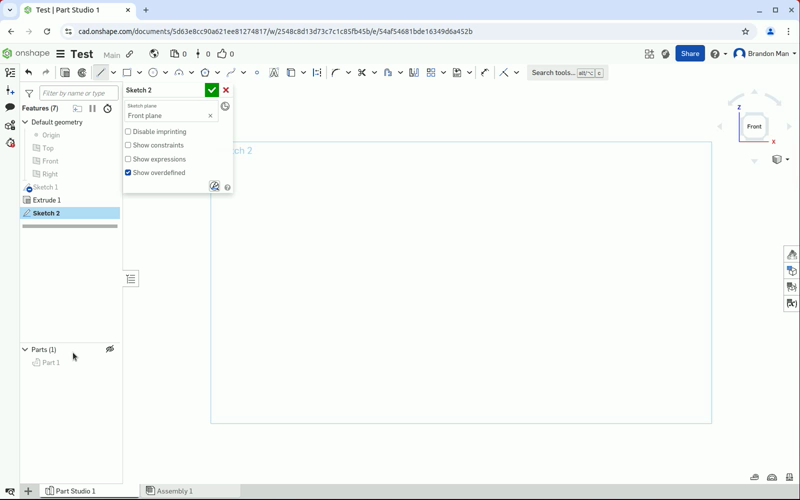
key_down(shift)
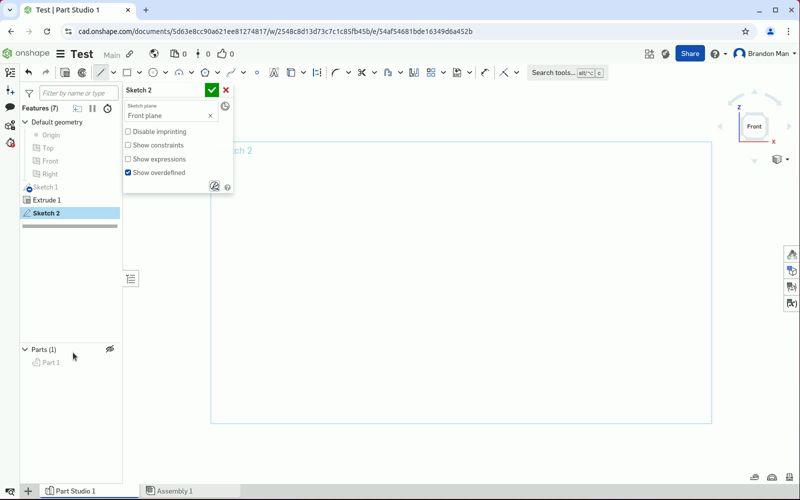
mouse_move(349, 282)
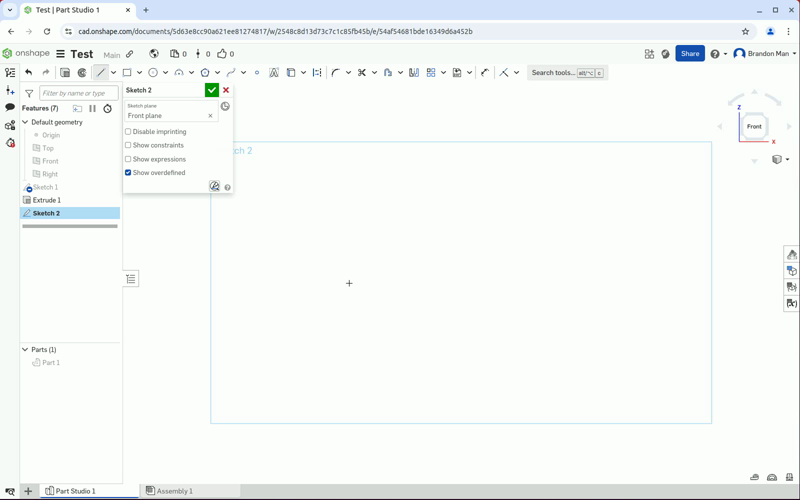
click(349, 282)
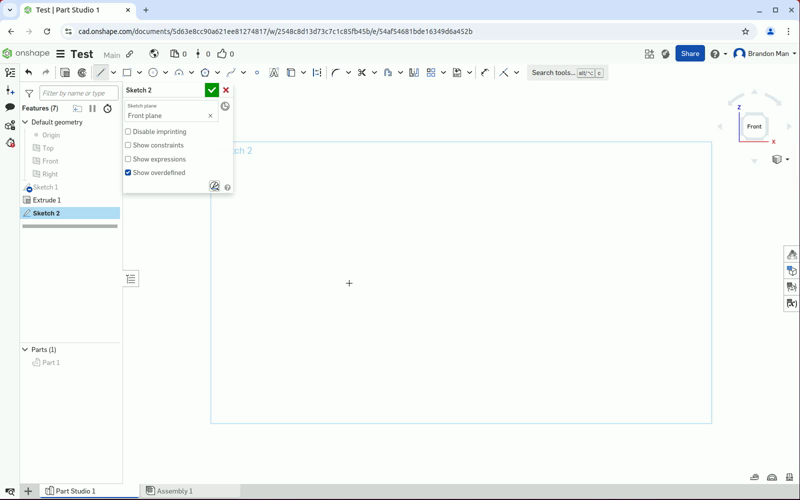
key_up(shift)
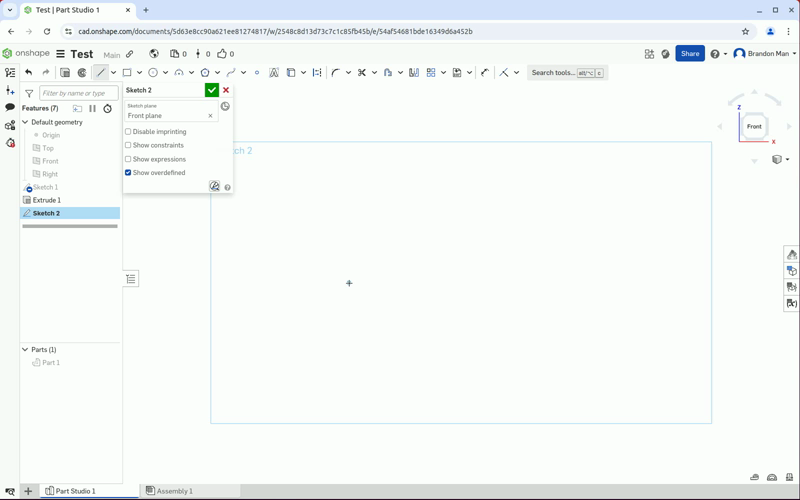
key_down(shift)
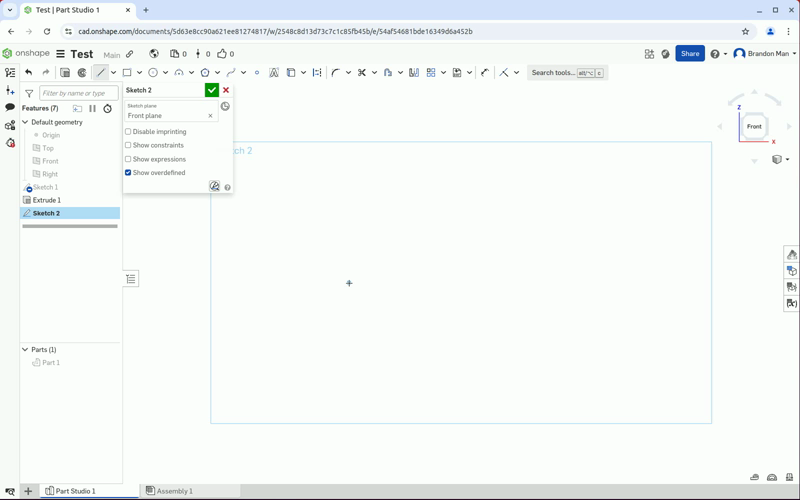
mouse_move(460, 282)
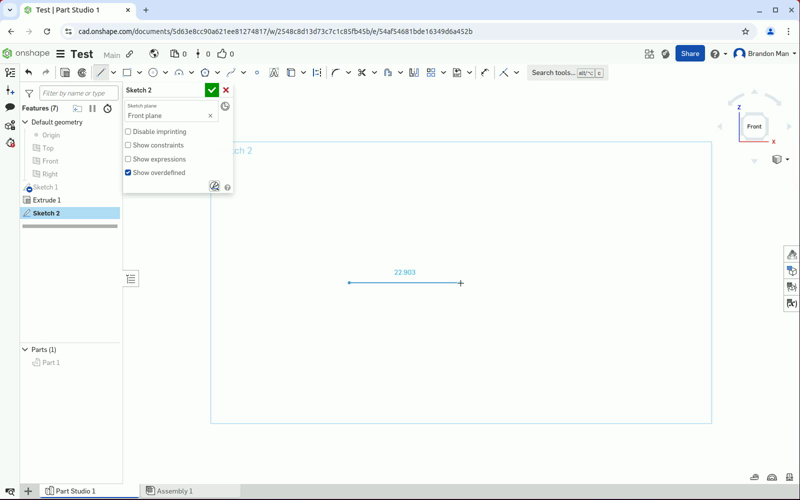
click(460, 282)
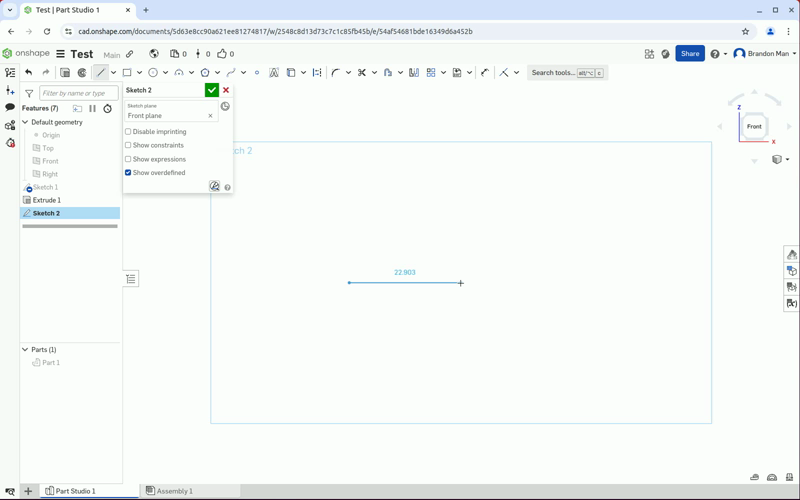
key_up(shift)
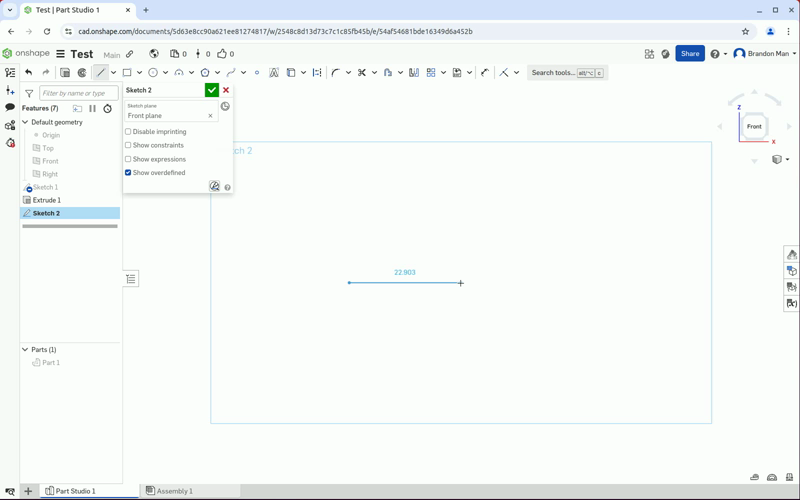
key_down(shift)
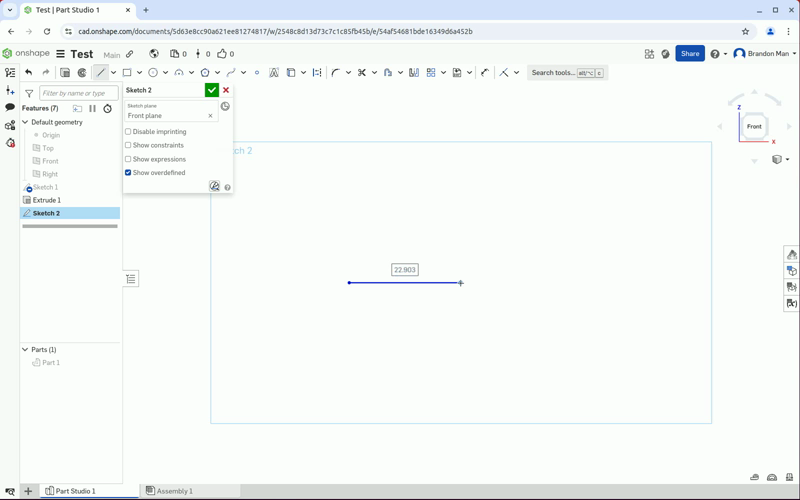
mouse_move(490, 282)
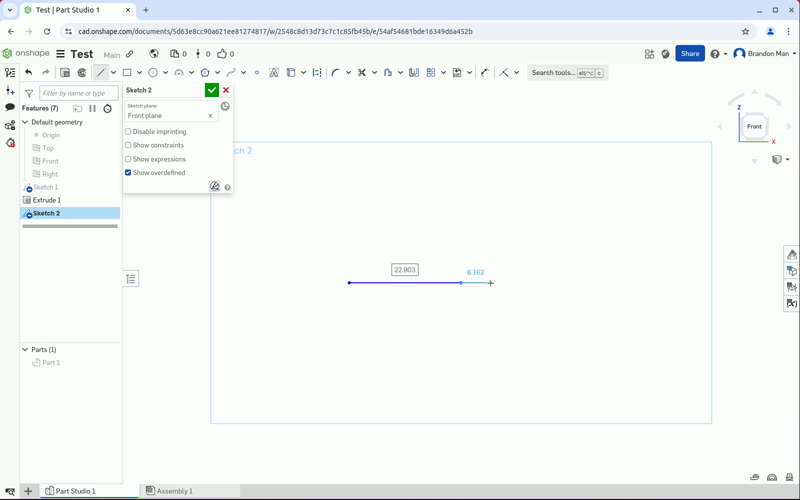
mouse_move(460, 281)
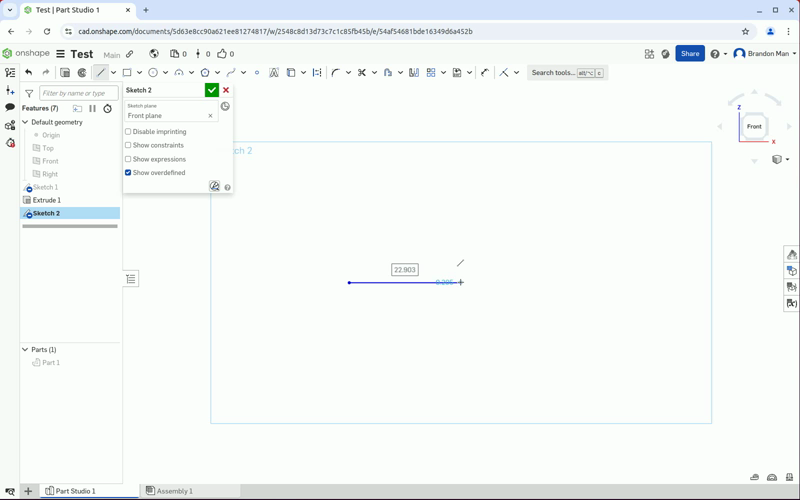
scroll(6)
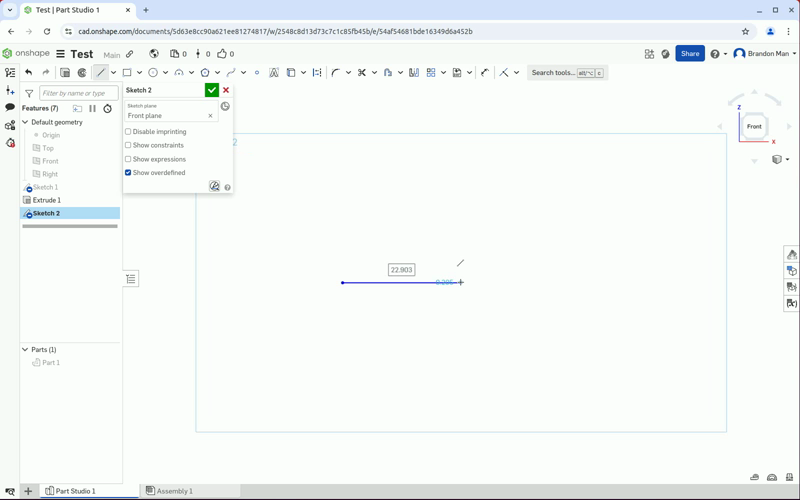
scroll(6)
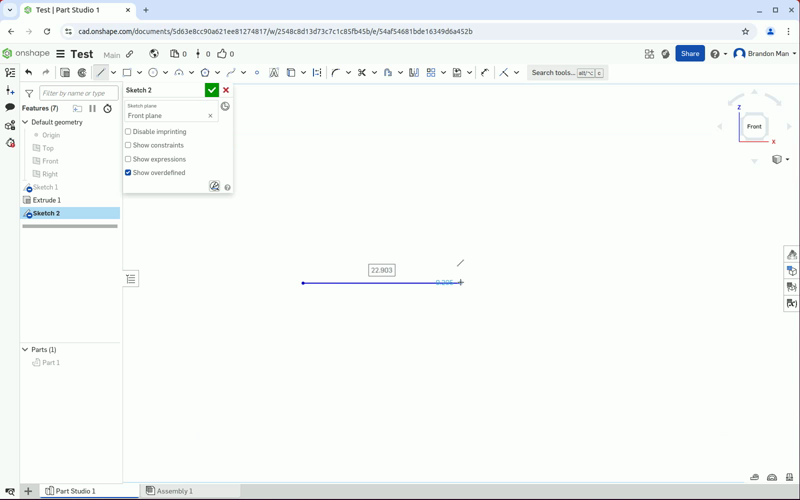
scroll(6)
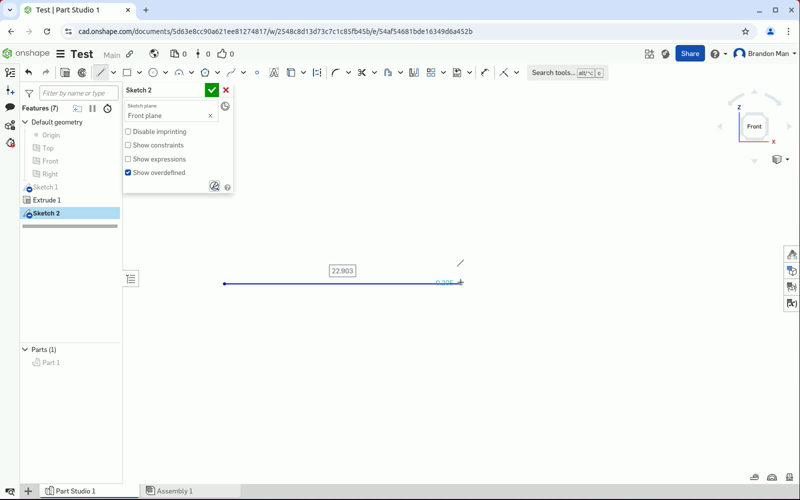
scroll(6)
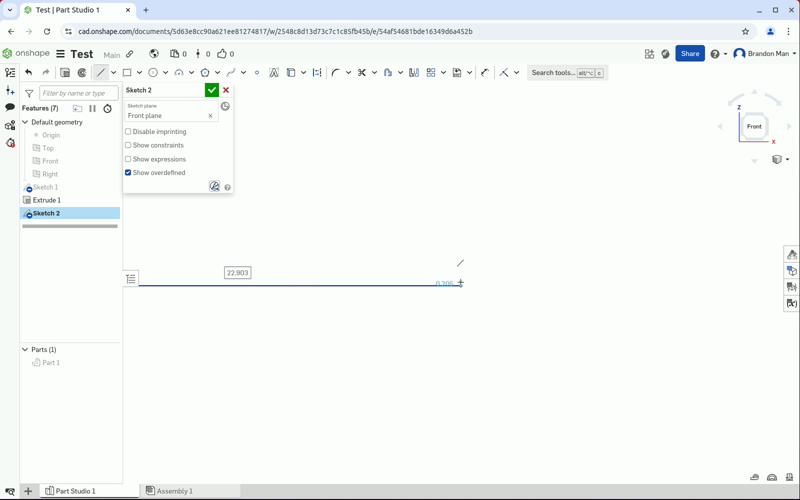
scroll(6)
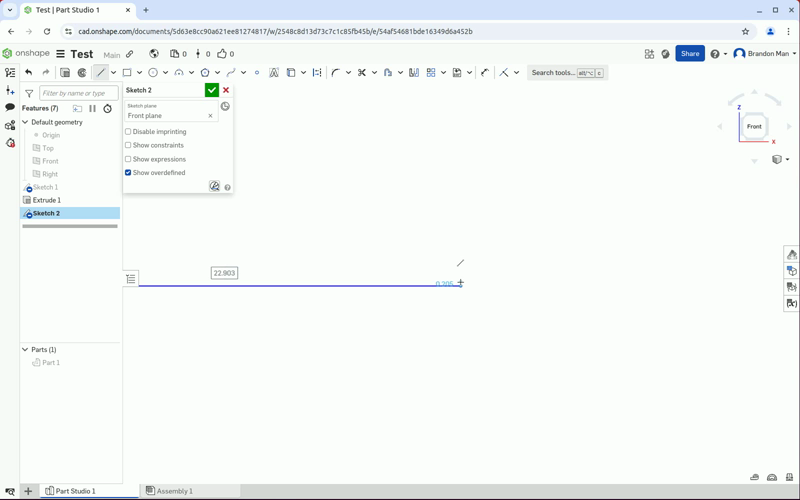
scroll(6)
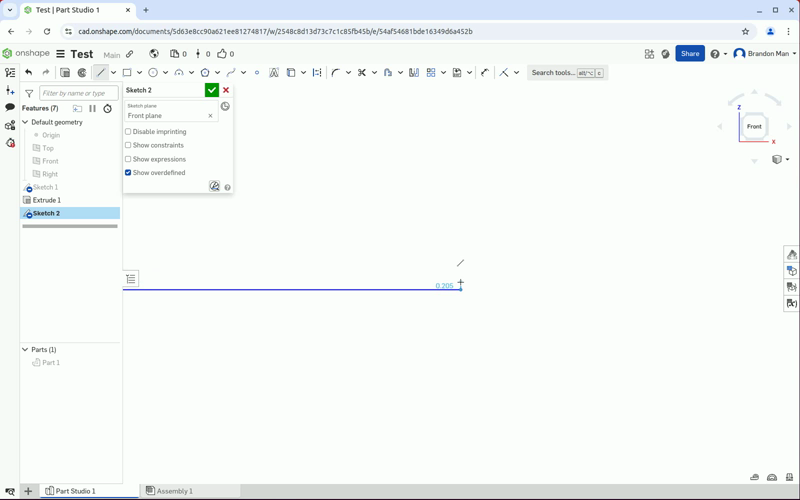
scroll(6)
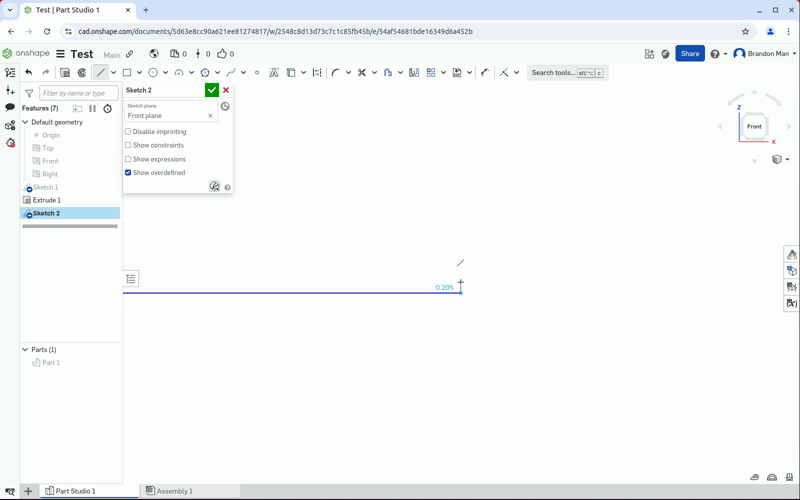
click(460, 281)
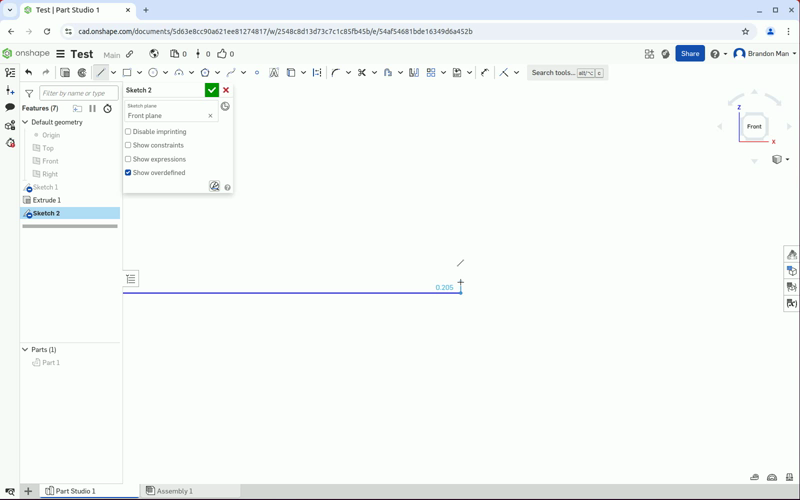
scroll(-6)
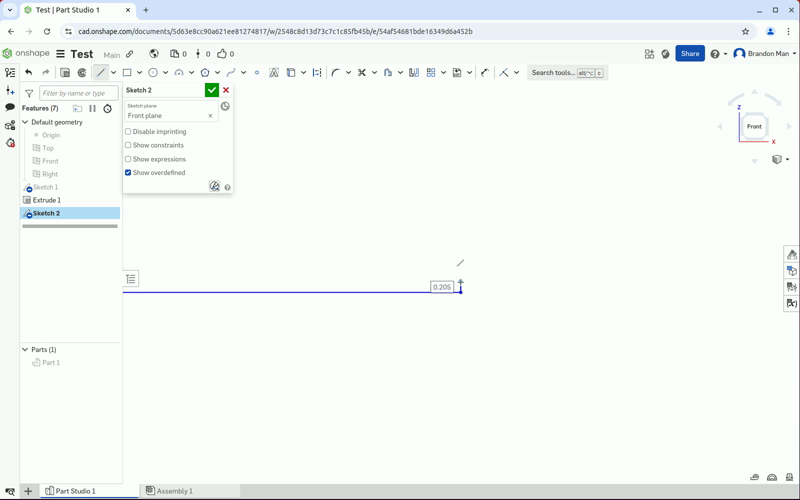
scroll(-6)
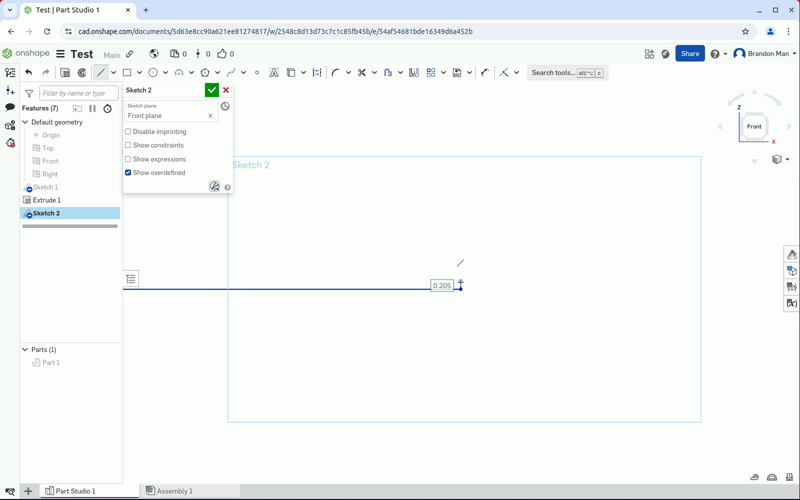
scroll(-6)
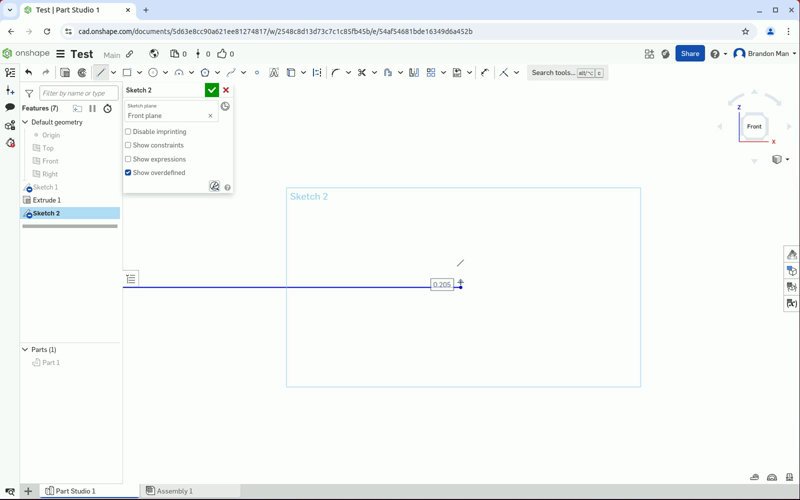
scroll(-6)
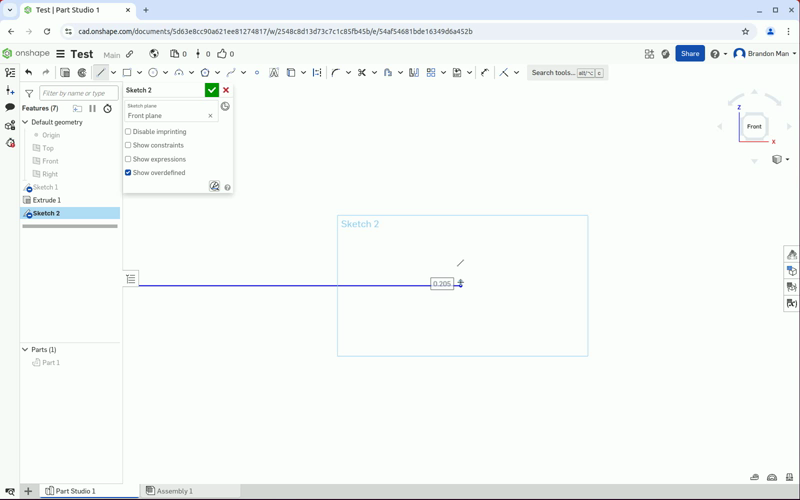
scroll(-6)
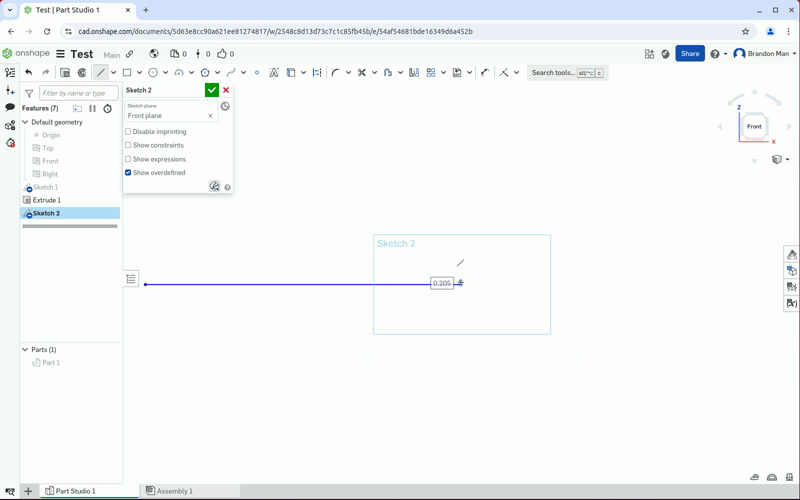
scroll(-6)
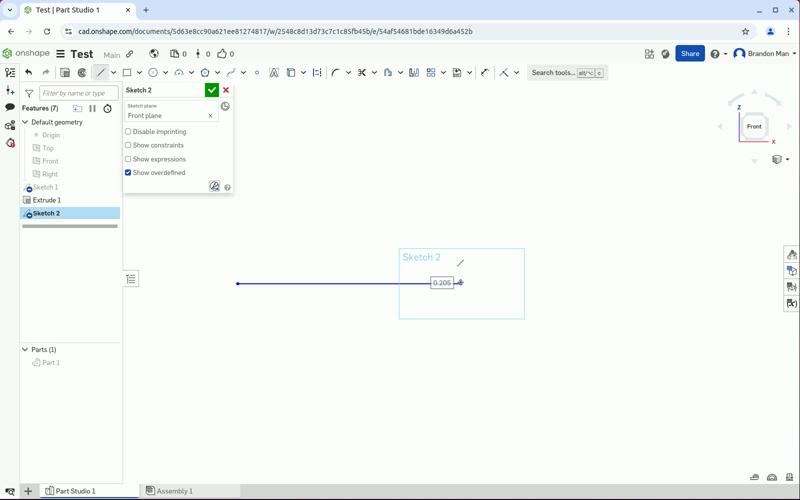
scroll(-6)
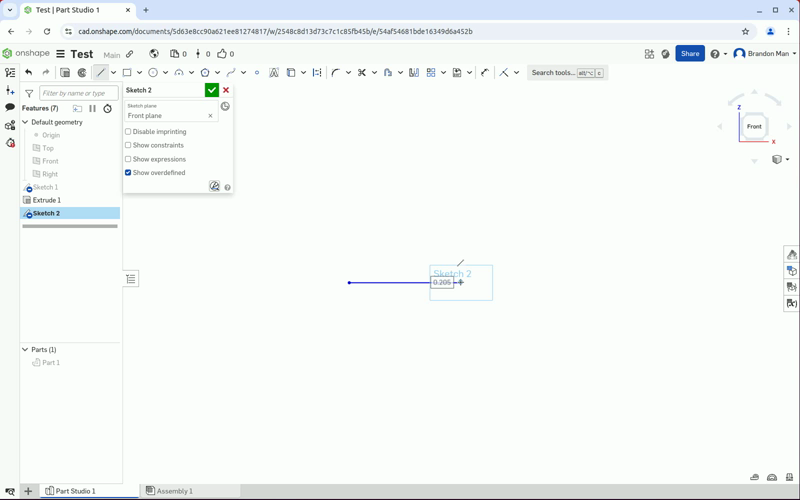
key_up(shift)
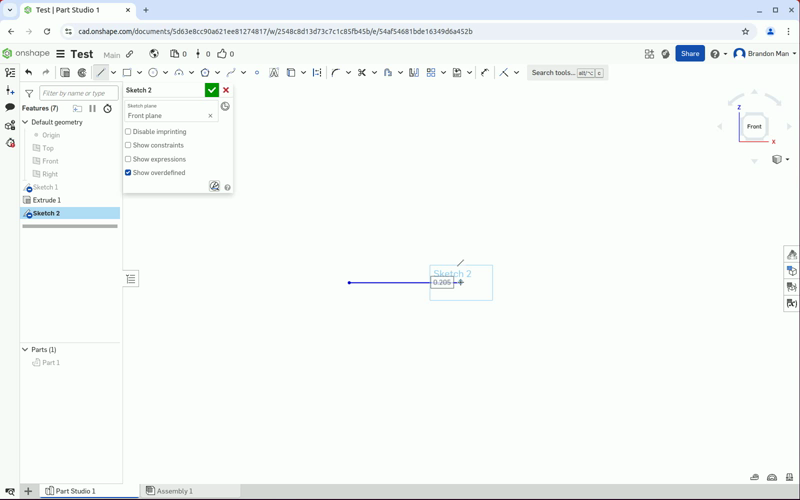
key_down(shift)
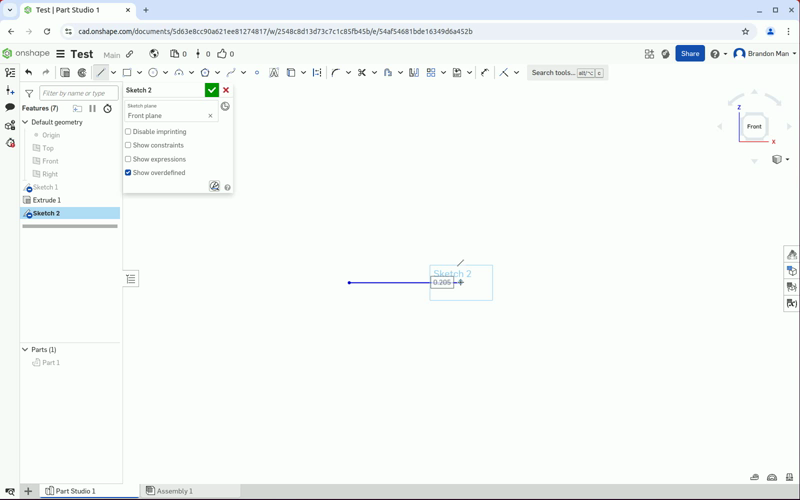
mouse_move(349, 281)
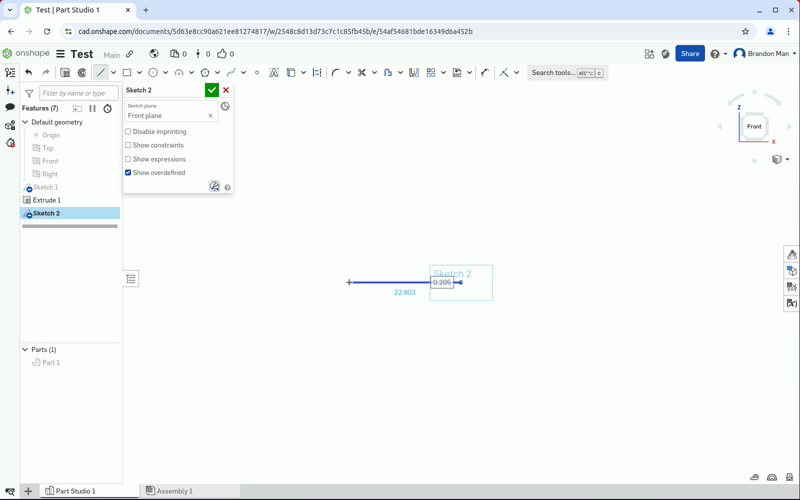
scroll(6)
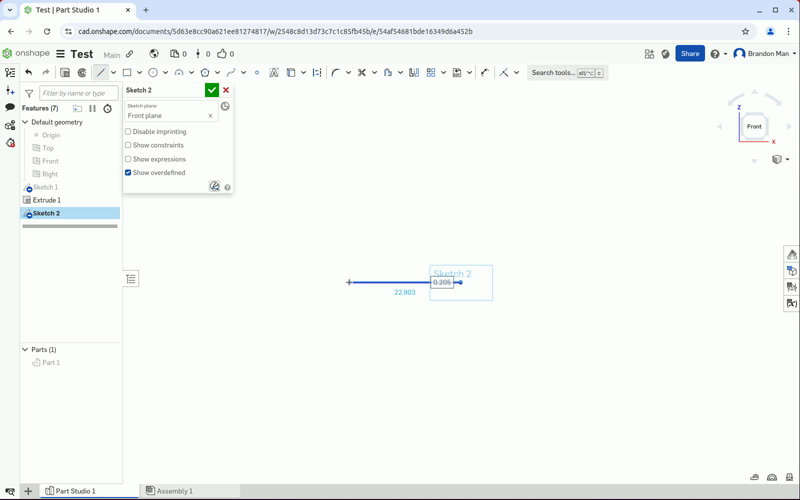
scroll(6)
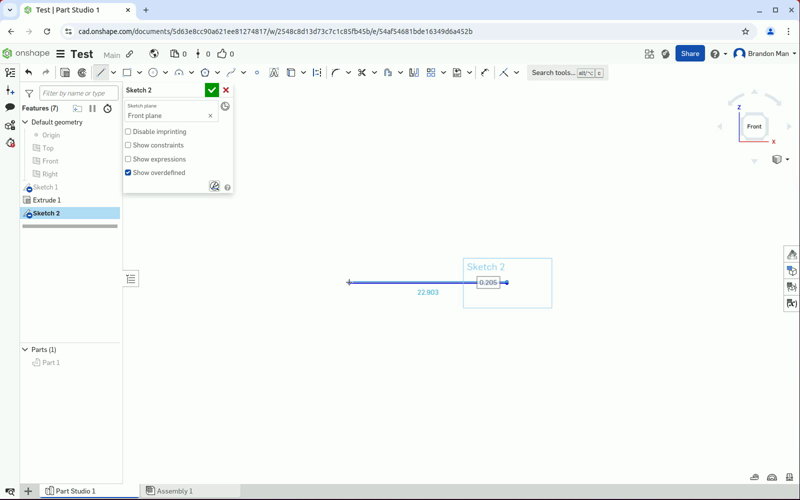
scroll(6)
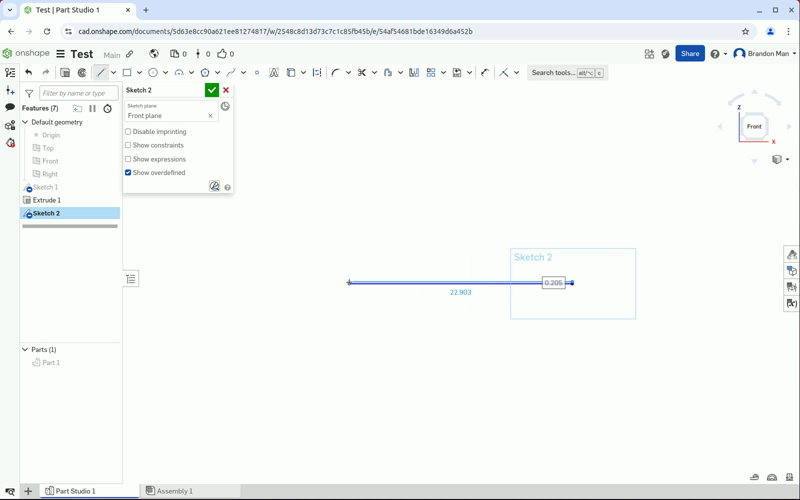
scroll(6)
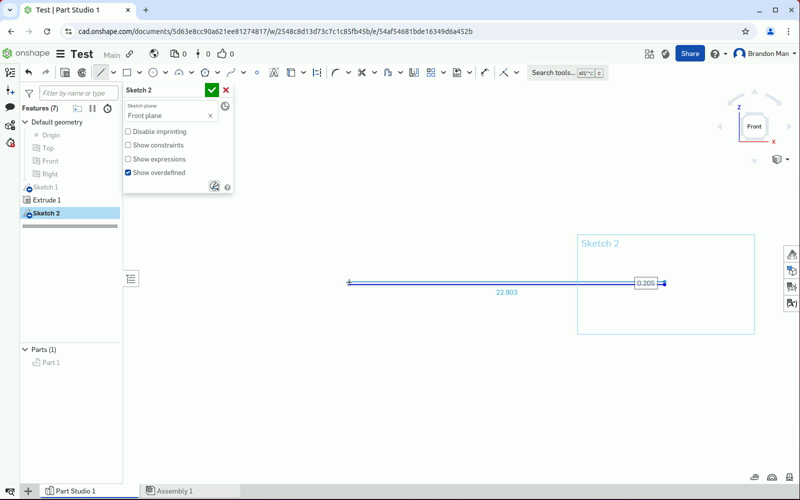
scroll(6)
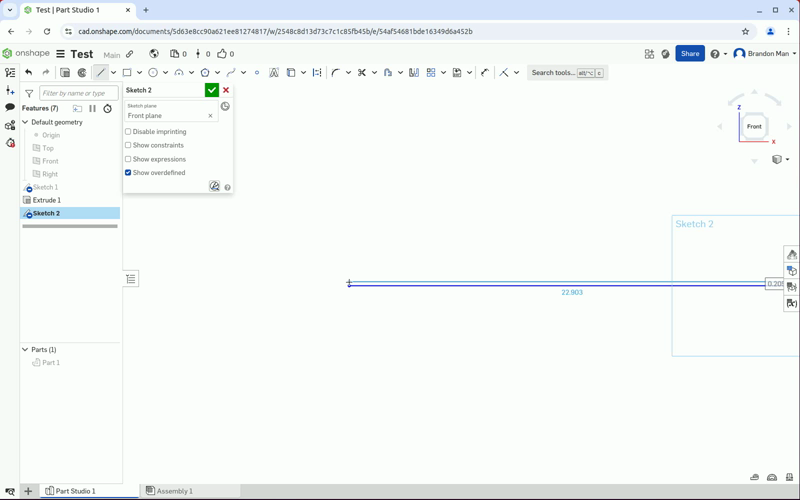
scroll(6)
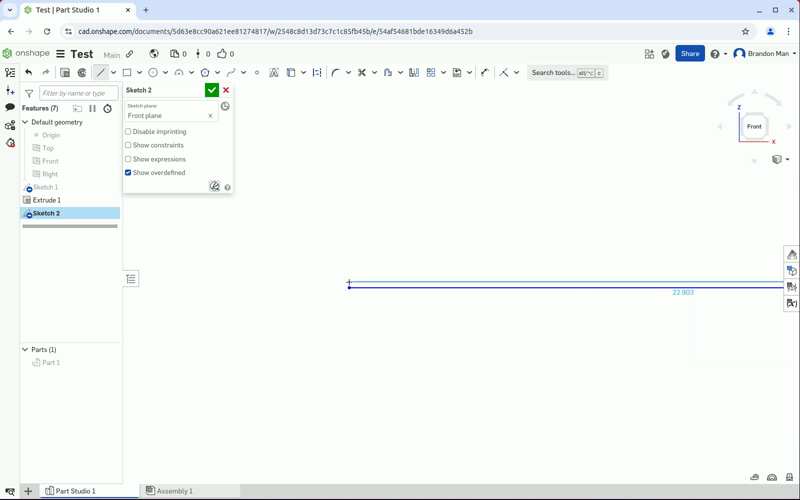
scroll(6)
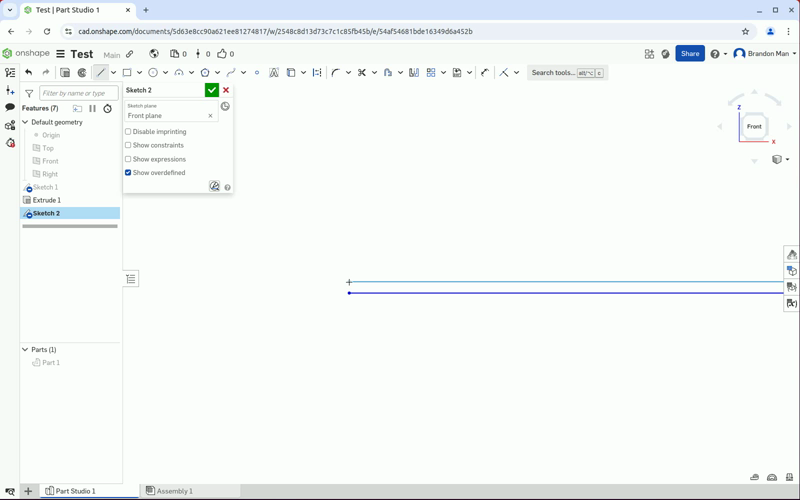
click(349, 281)
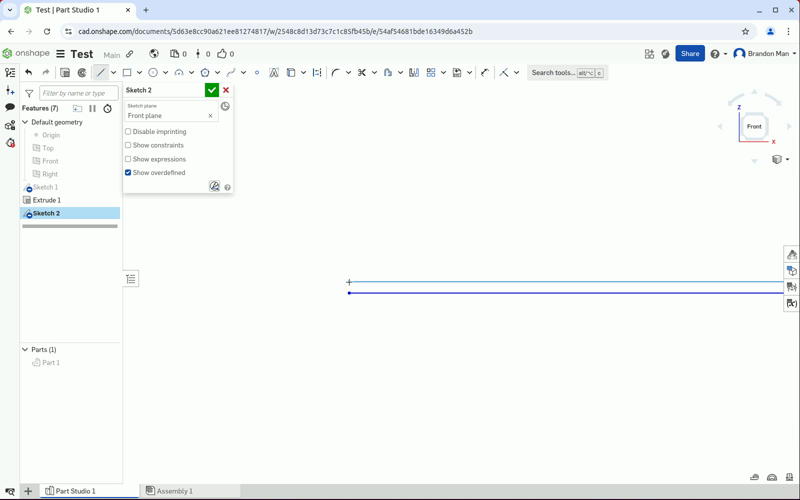
scroll(-6)
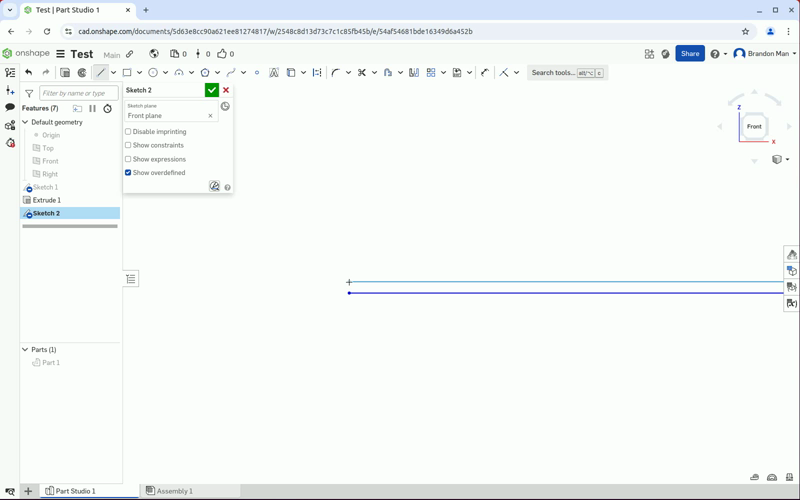
scroll(-6)
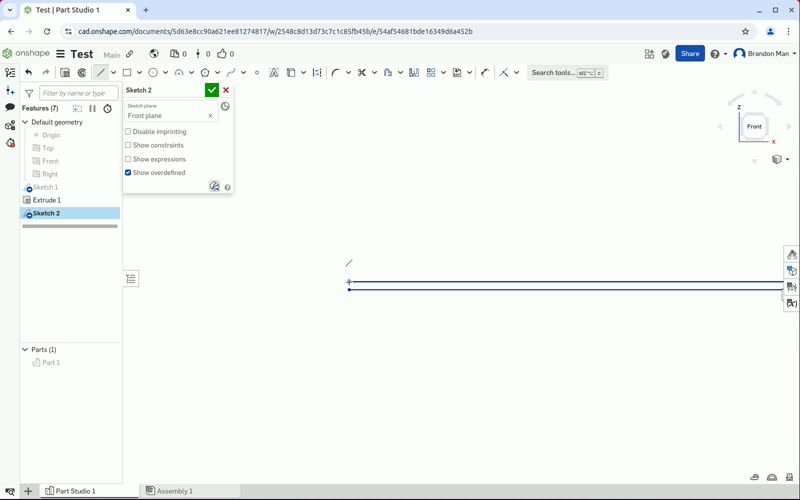
scroll(-6)
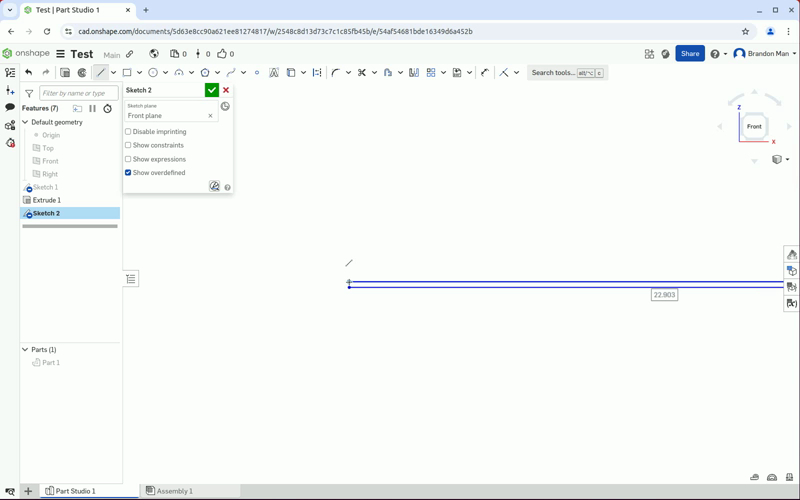
scroll(-6)
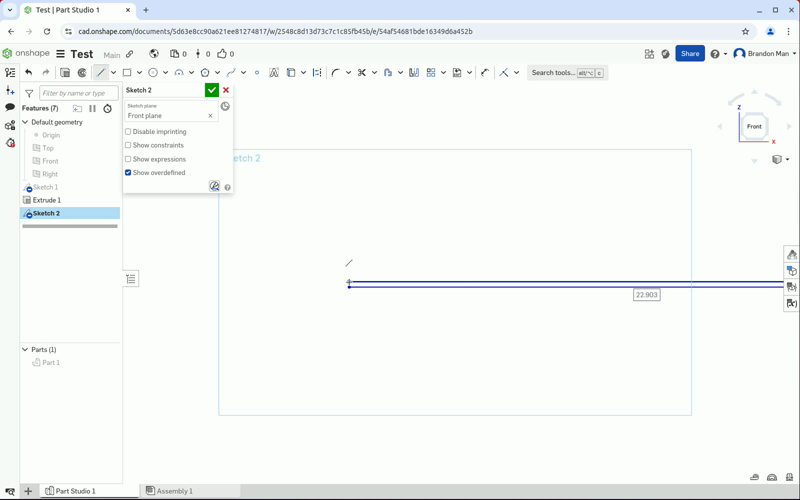
scroll(-6)
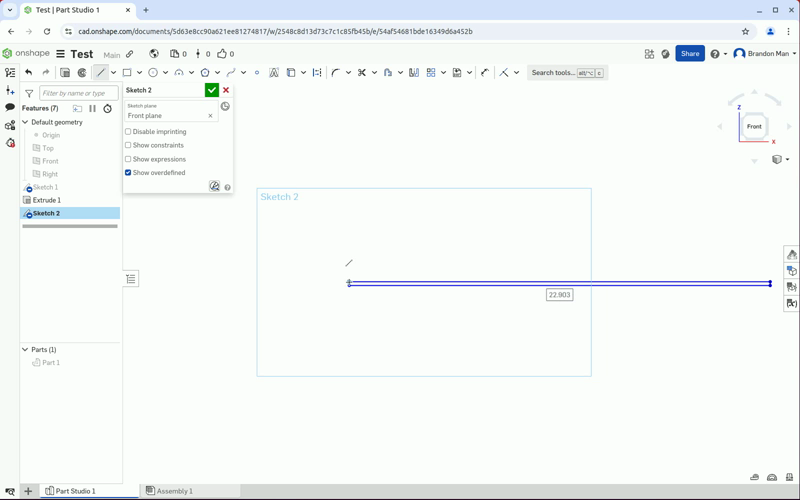
scroll(-6)
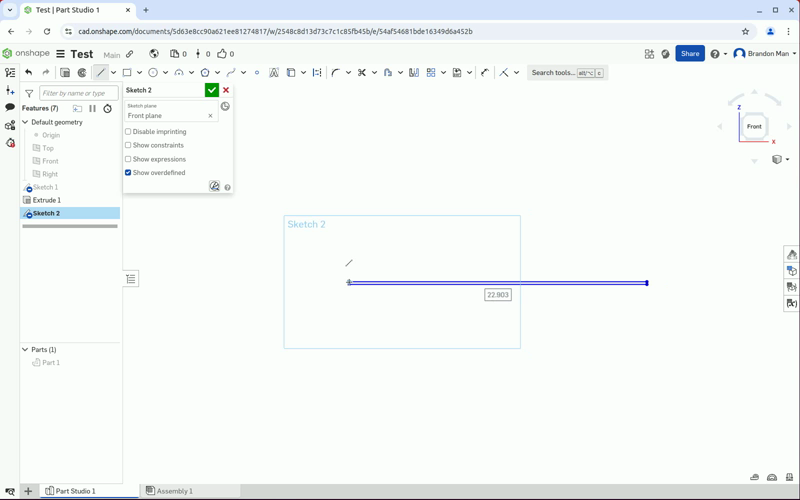
scroll(-6)
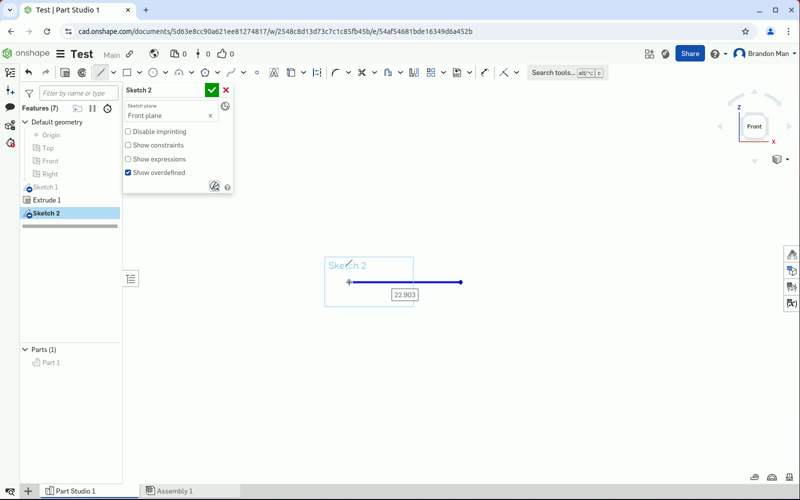
key_up(shift)
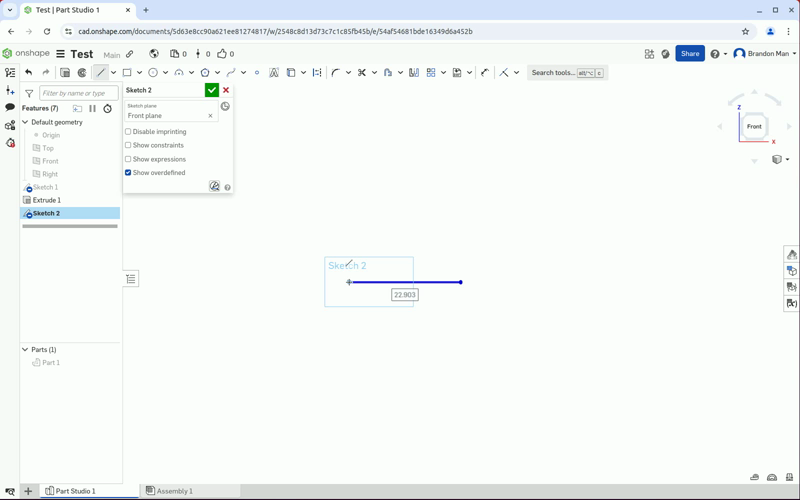
mouse_move(379, 281)
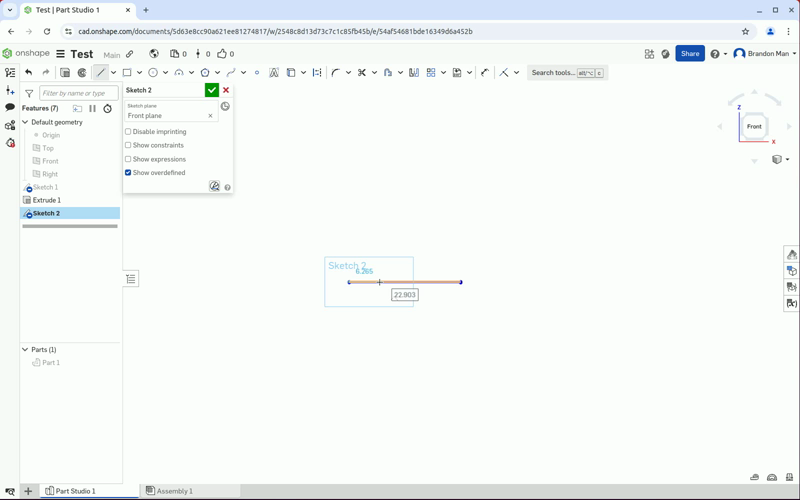
key_down(shift)
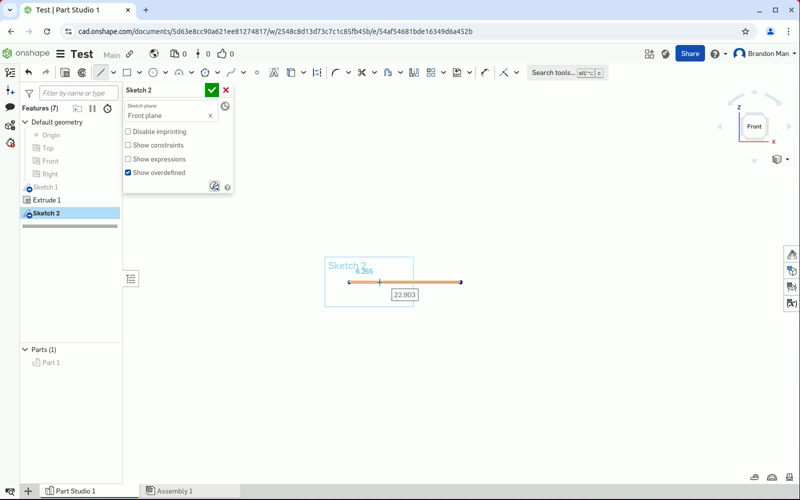
mouse_move(349, 282)
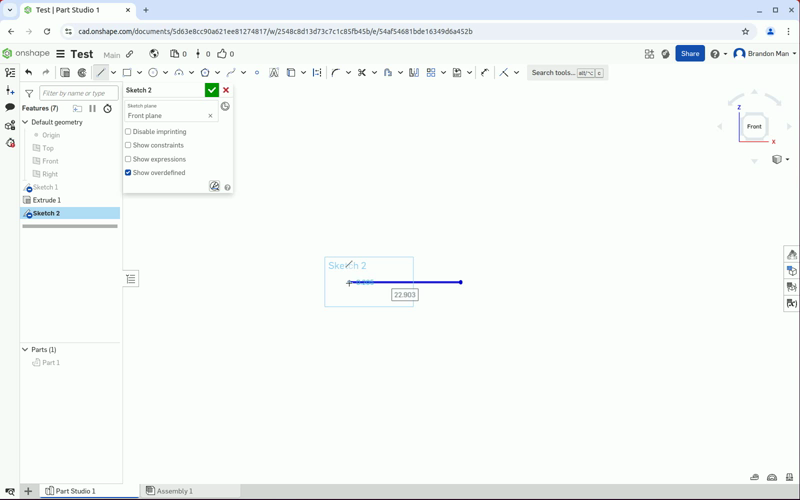
scroll(6)
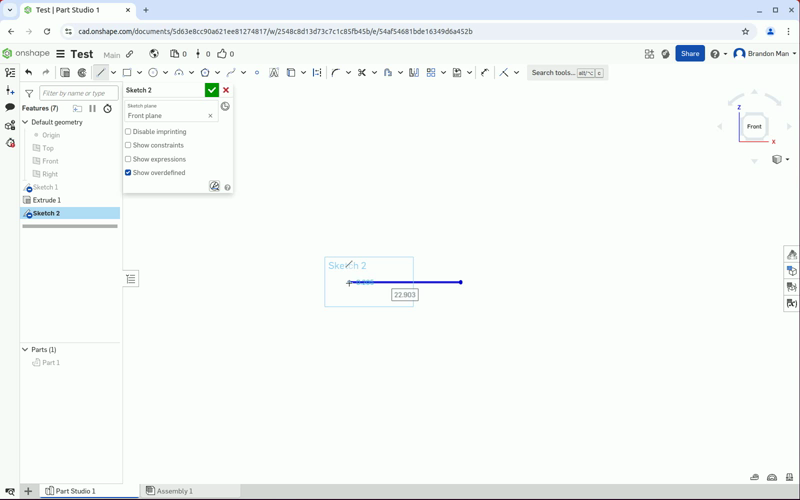
scroll(6)
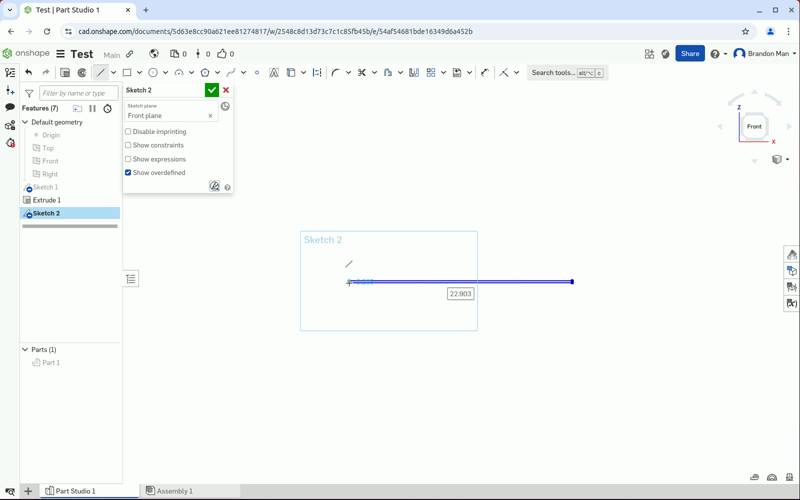
scroll(6)
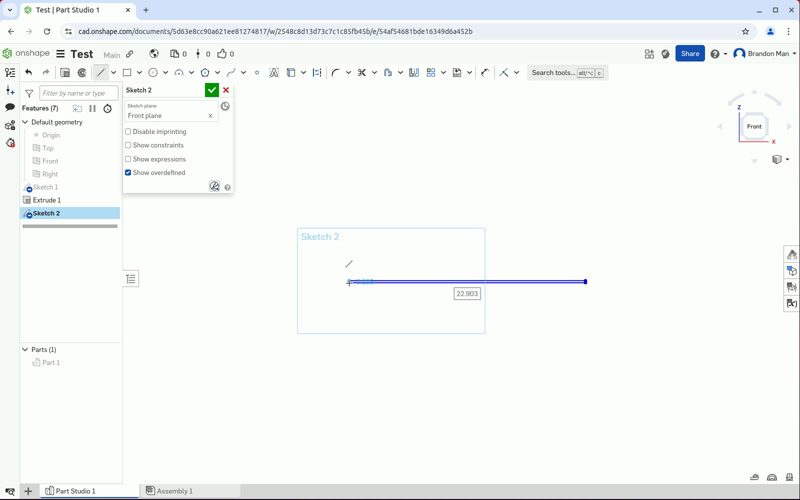
scroll(6)
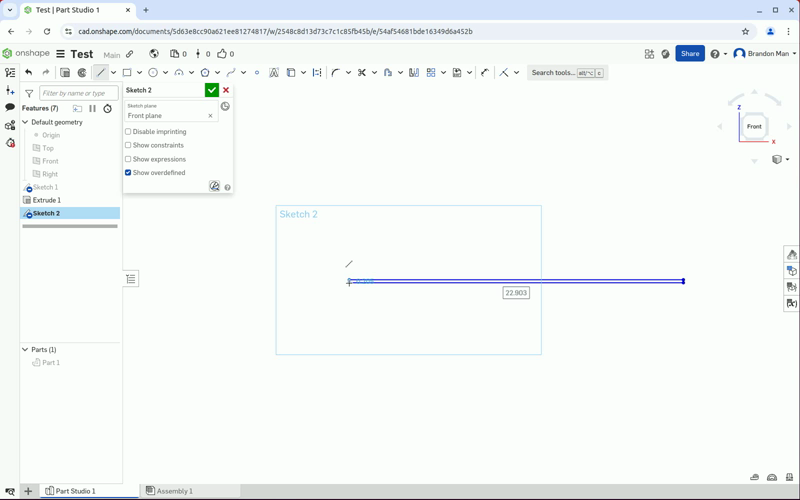
scroll(6)
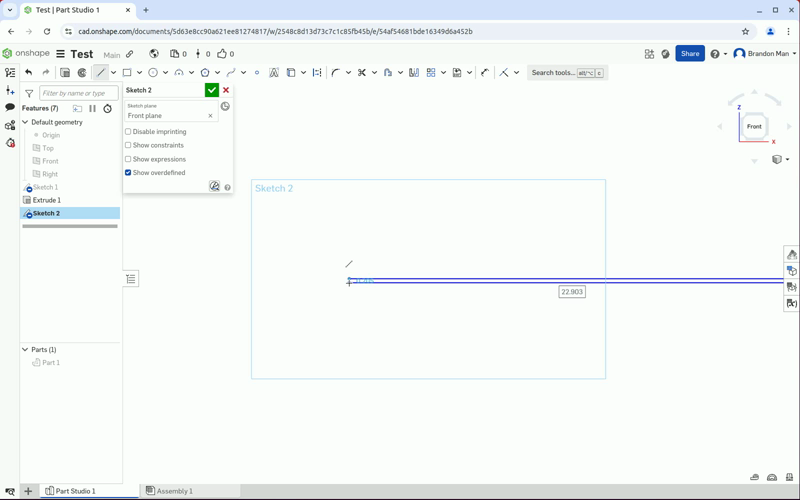
scroll(6)
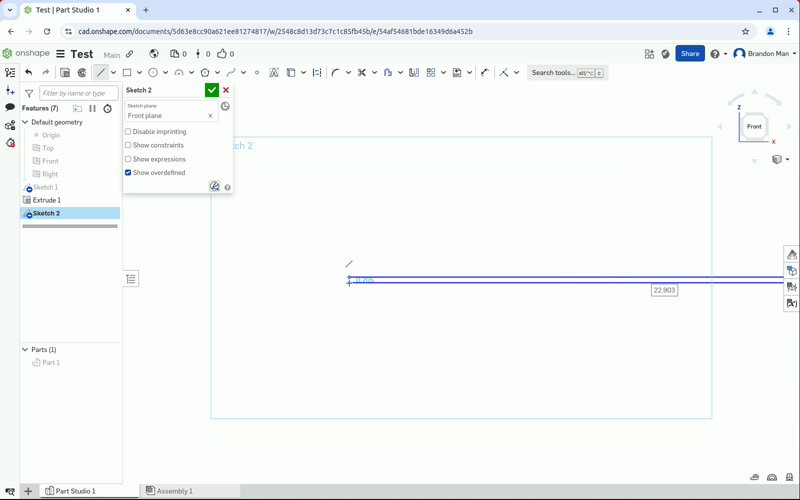
scroll(6)
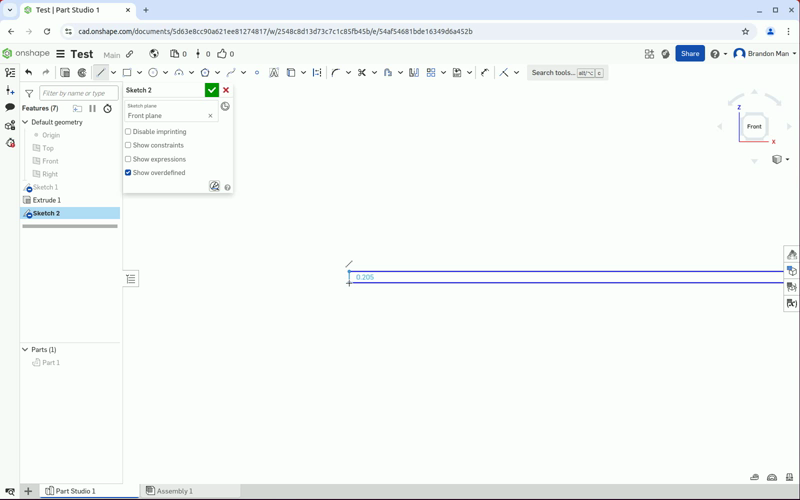
key_up(shift)
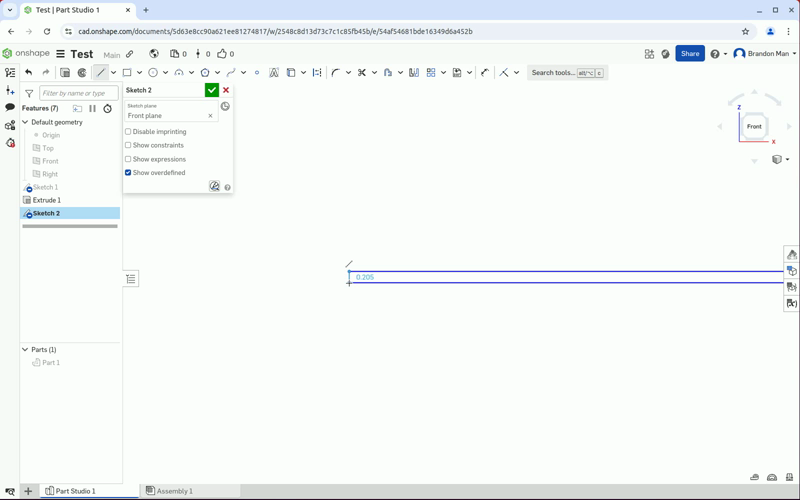
click(349, 282)
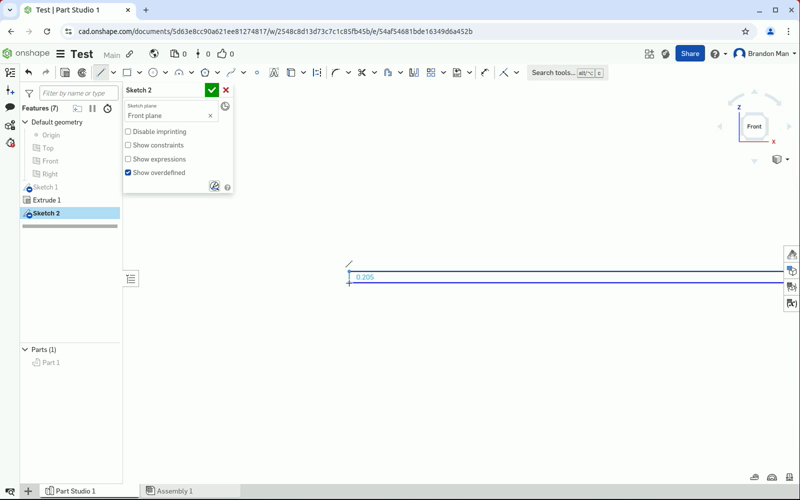
scroll(-6)
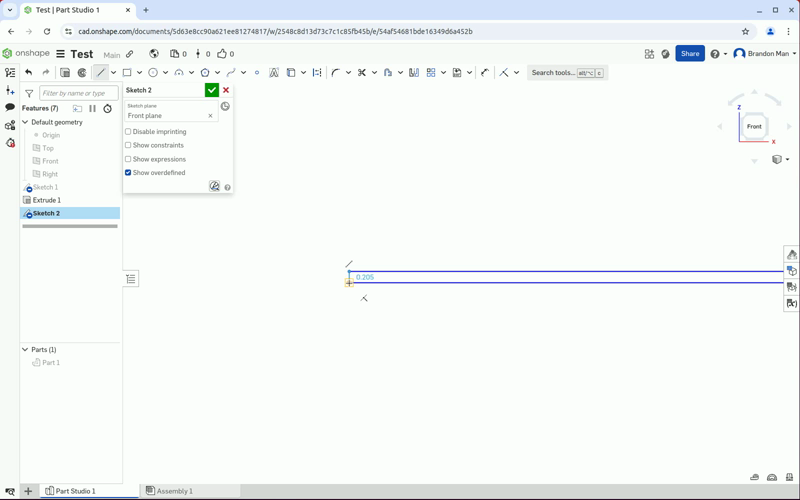
scroll(-6)
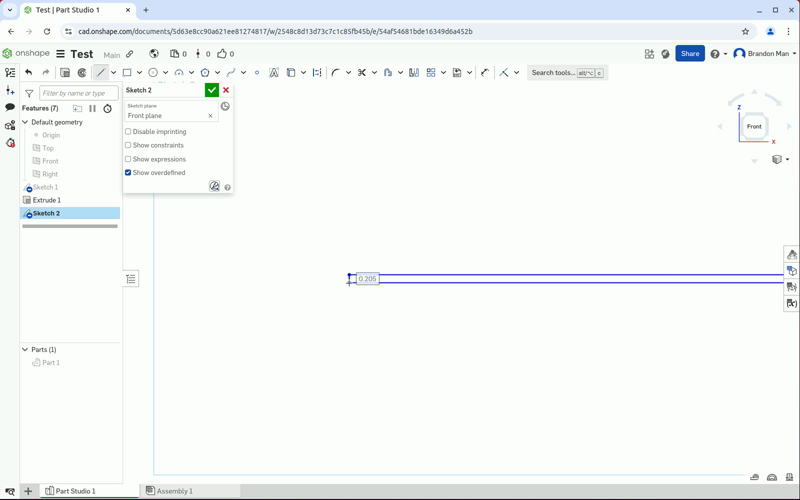
scroll(-6)
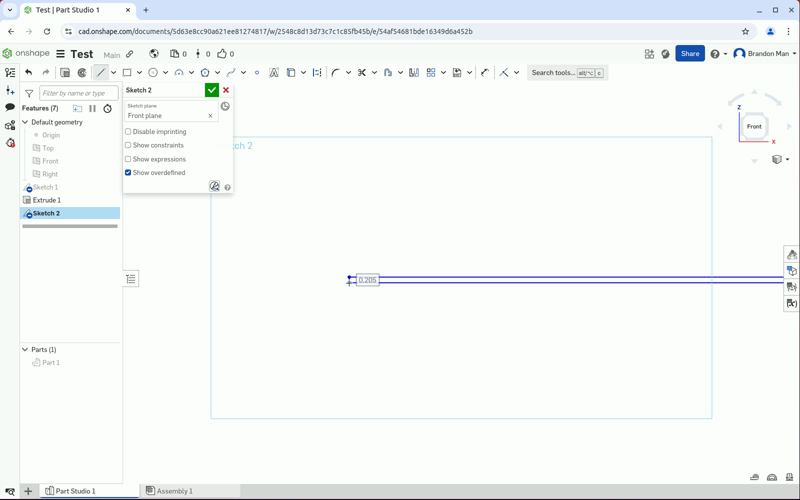
scroll(-6)
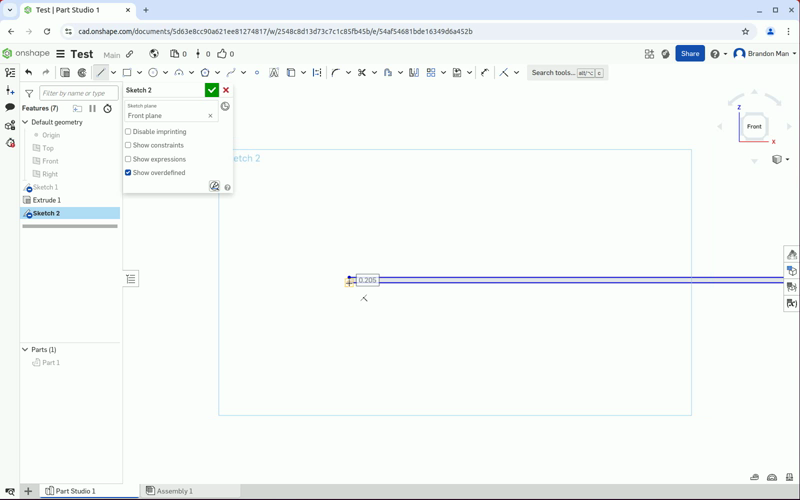
scroll(-6)
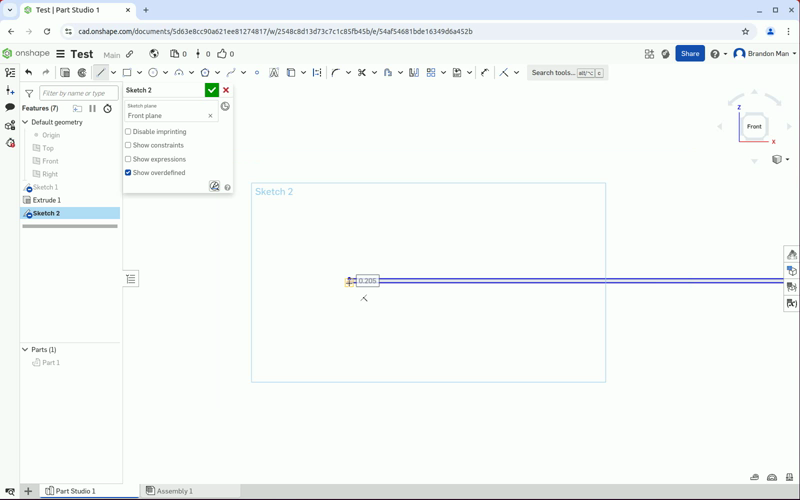
scroll(-6)
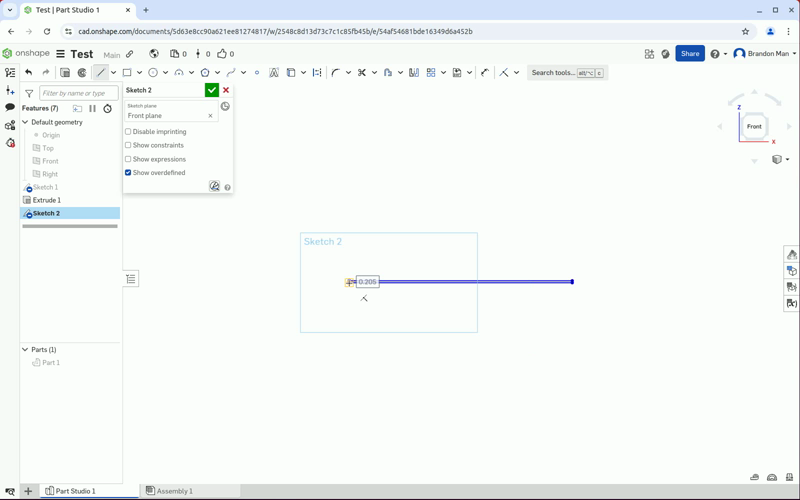
scroll(-6)
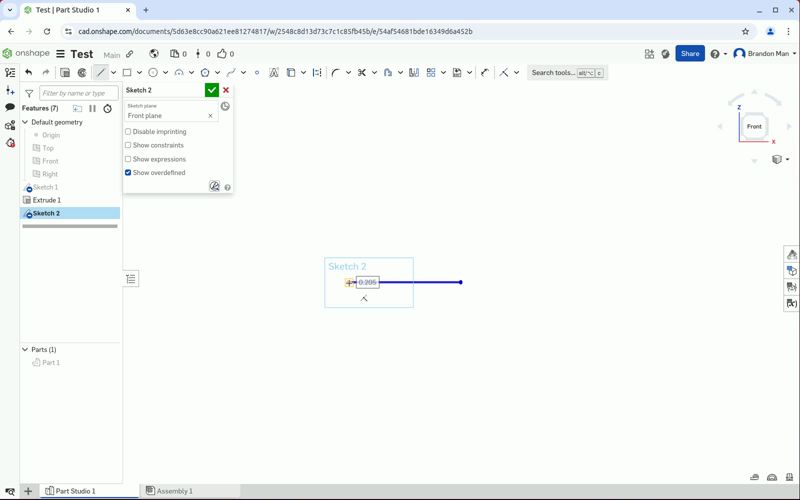
key(esc)
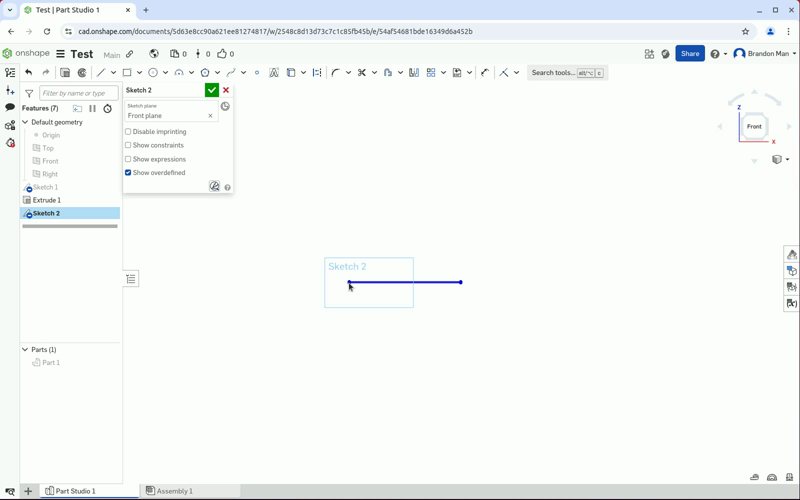
mouse_move(415, 282)
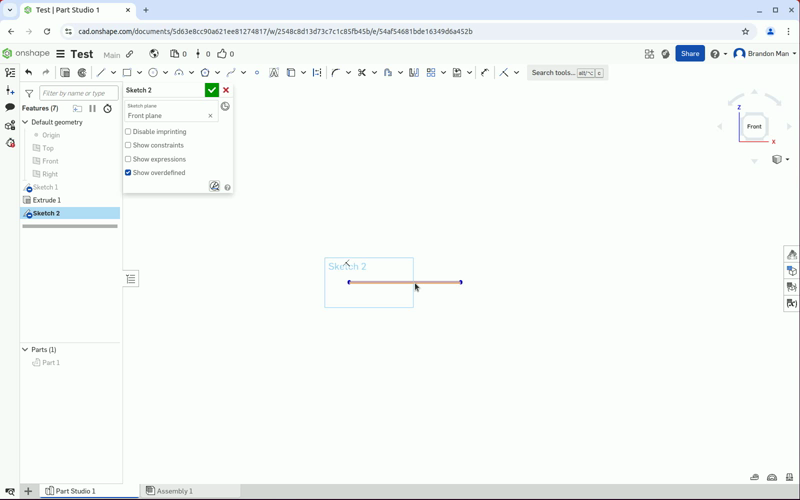
scroll(6)
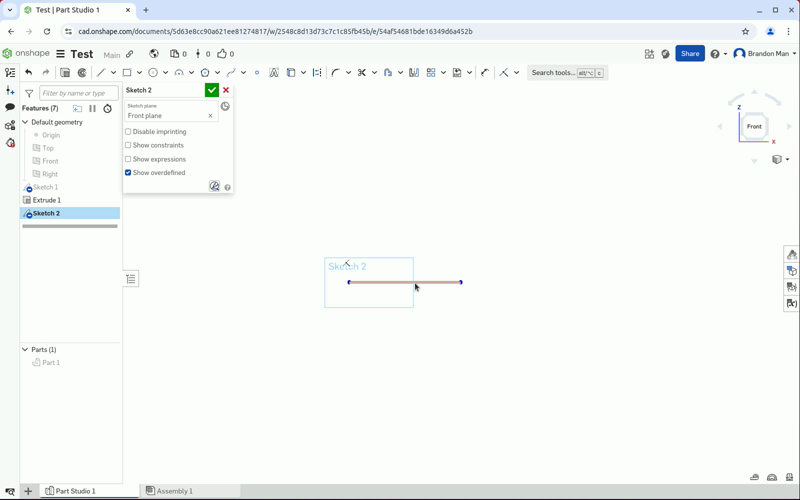
scroll(6)
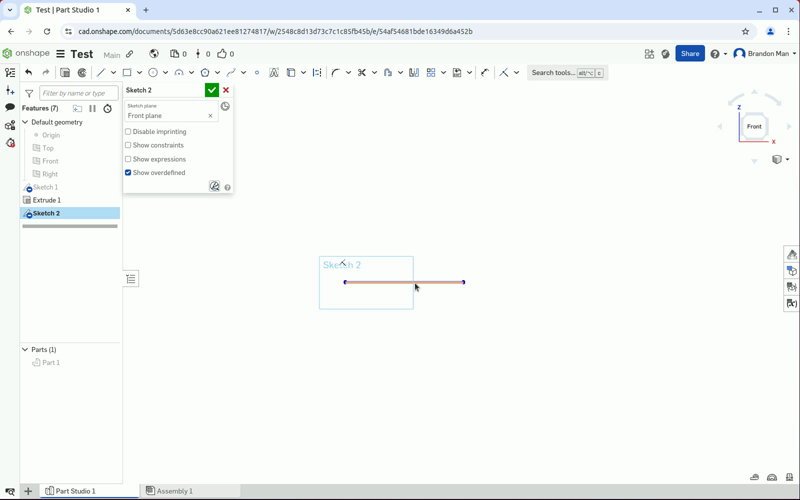
scroll(6)
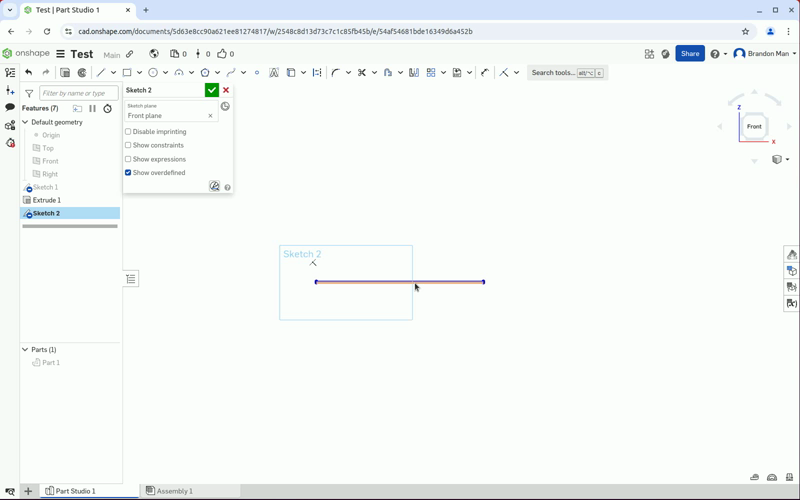
scroll(6)
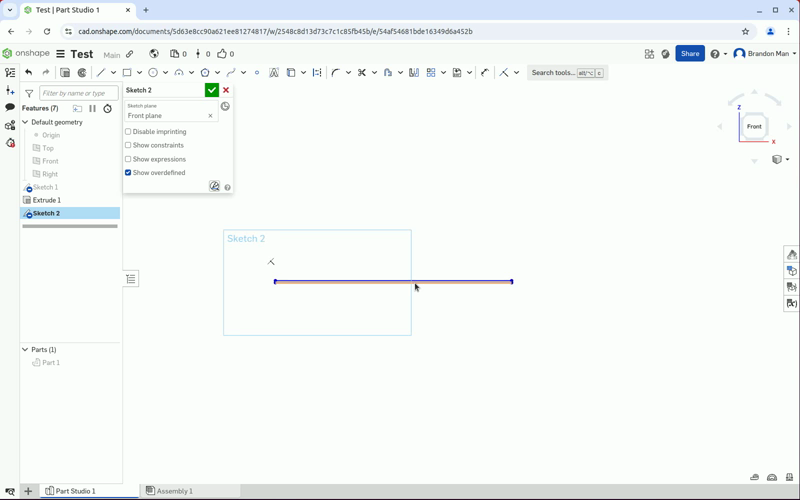
scroll(6)
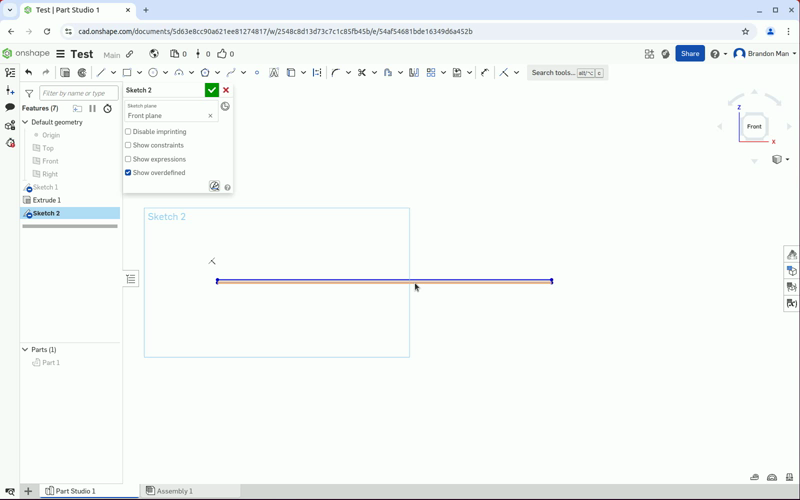
scroll(6)
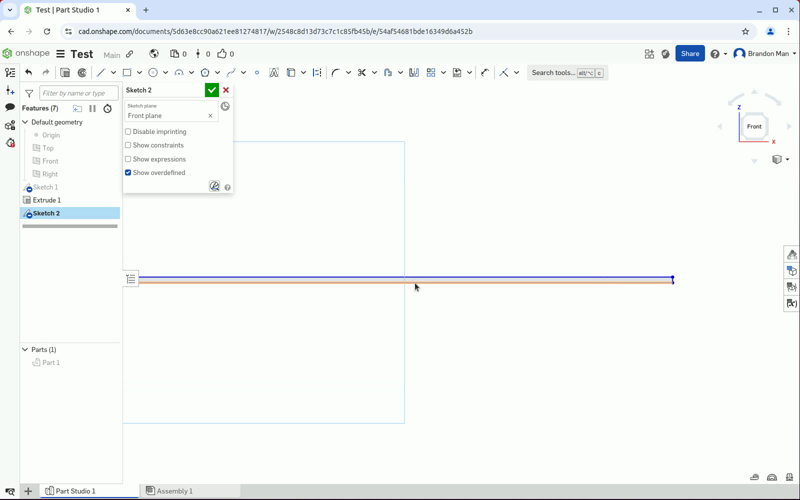
scroll(6)
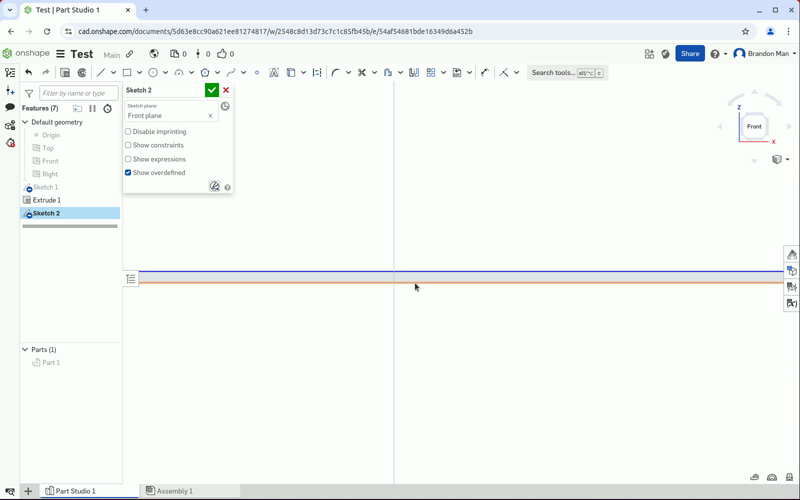
click(415, 282)
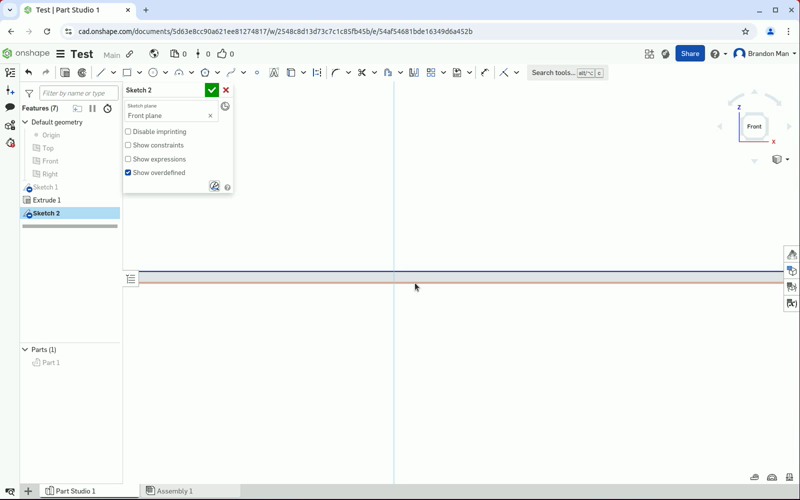
scroll(-6)
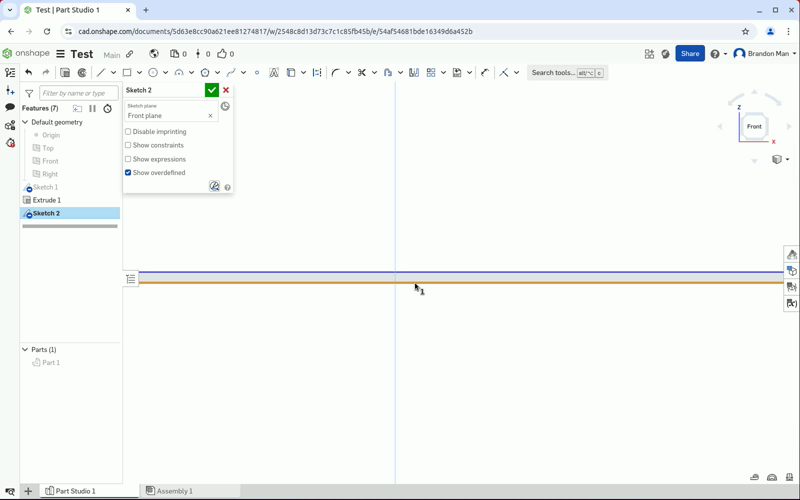
scroll(-6)
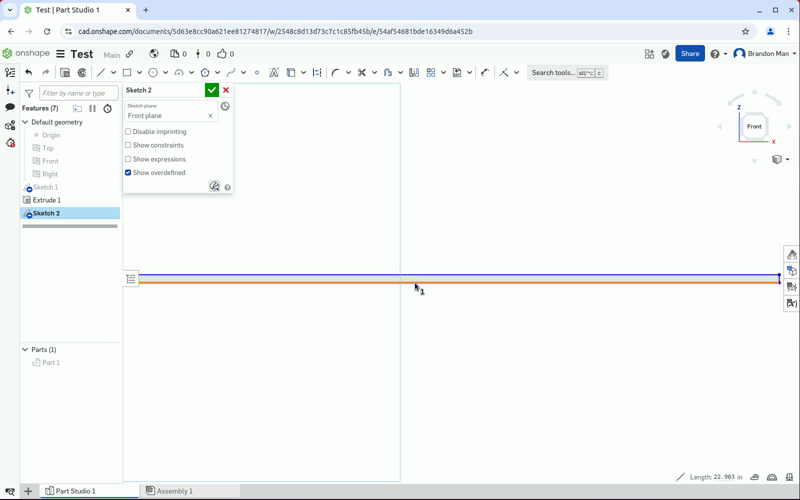
scroll(-6)
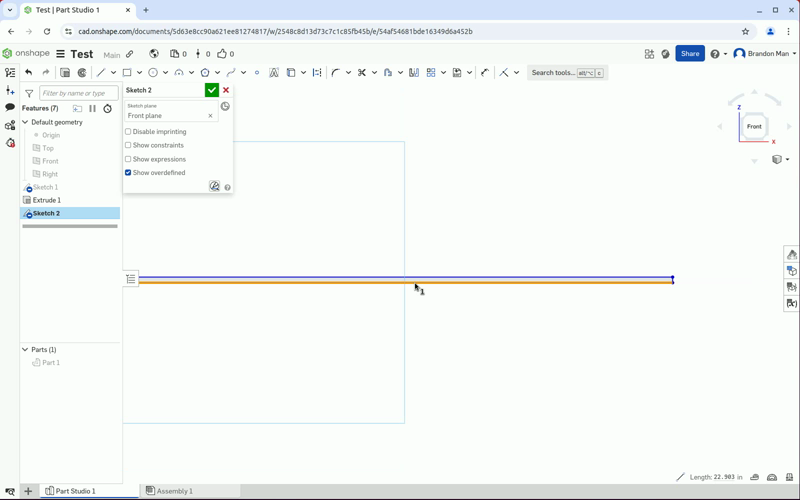
scroll(-6)
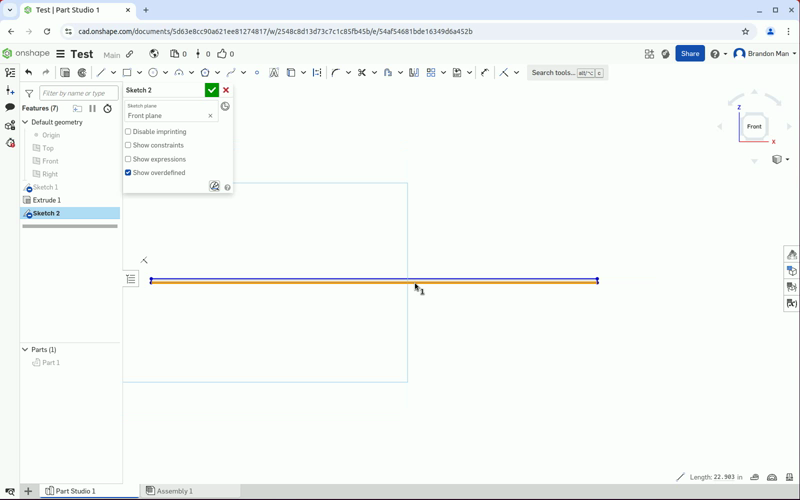
scroll(-6)
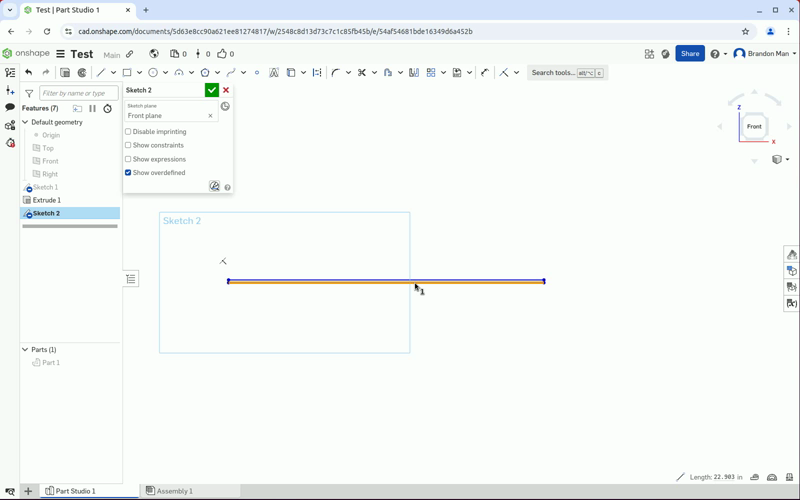
scroll(-6)
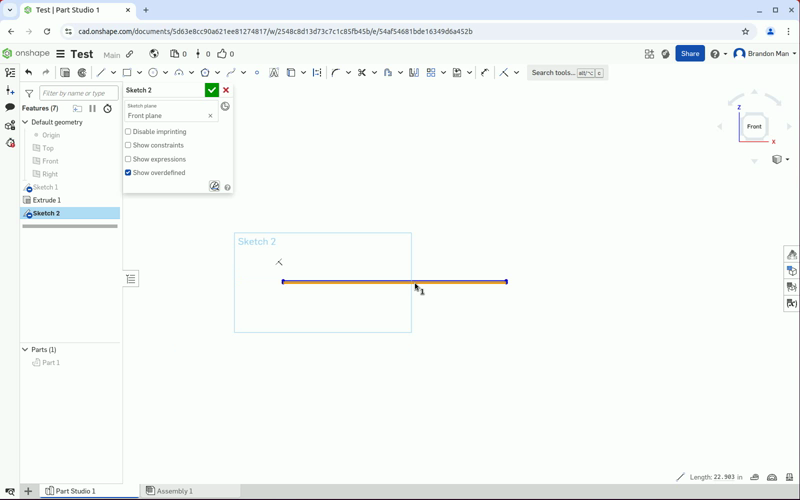
scroll(-6)
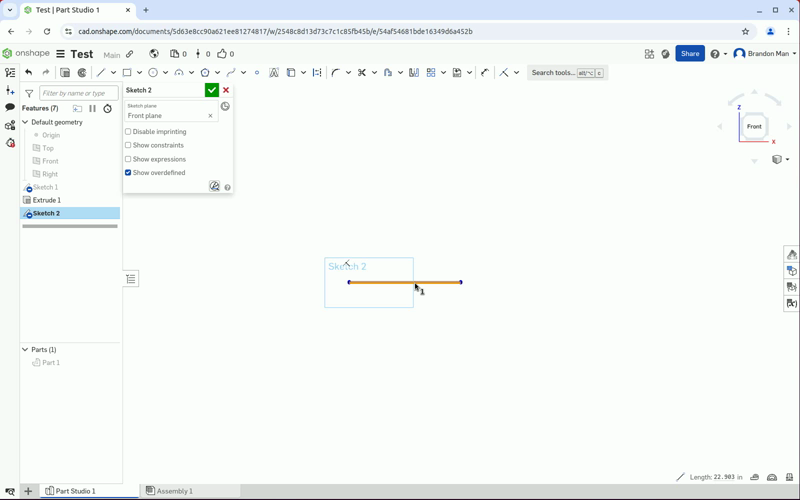
mouse_move(73, 352)
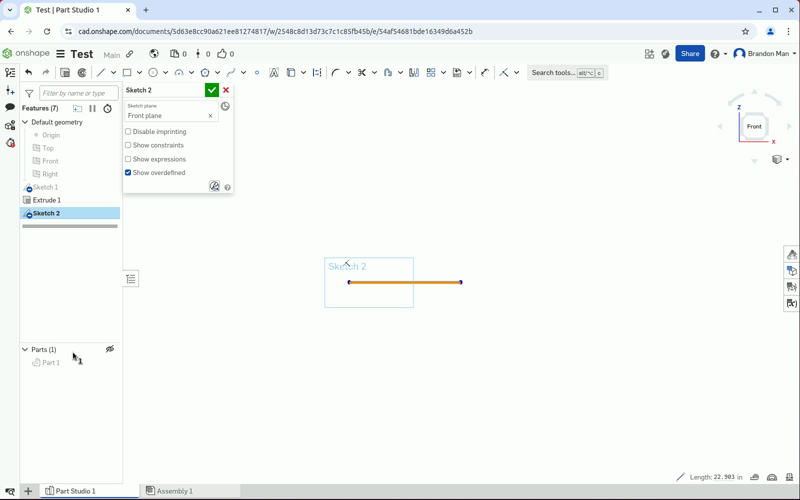
key(shift+y)
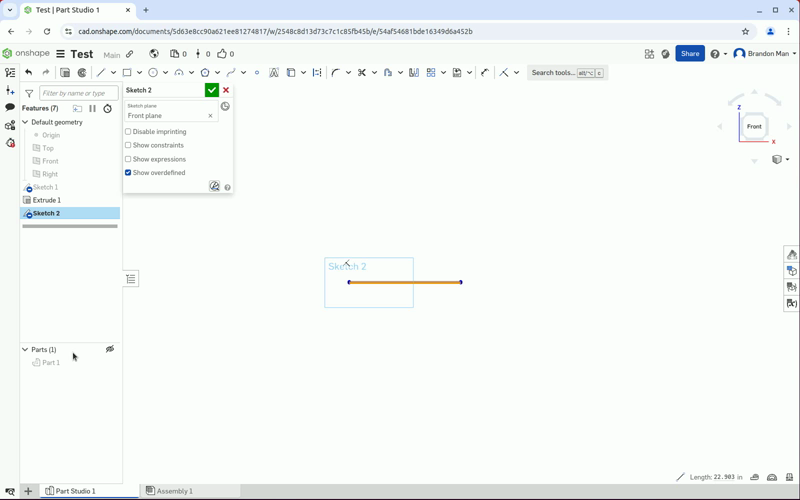
key(shift+e)
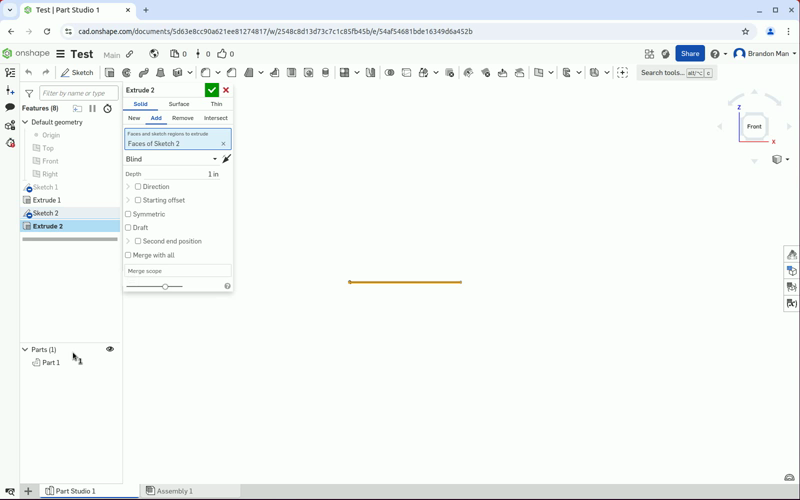
mouse_move(143, 106)
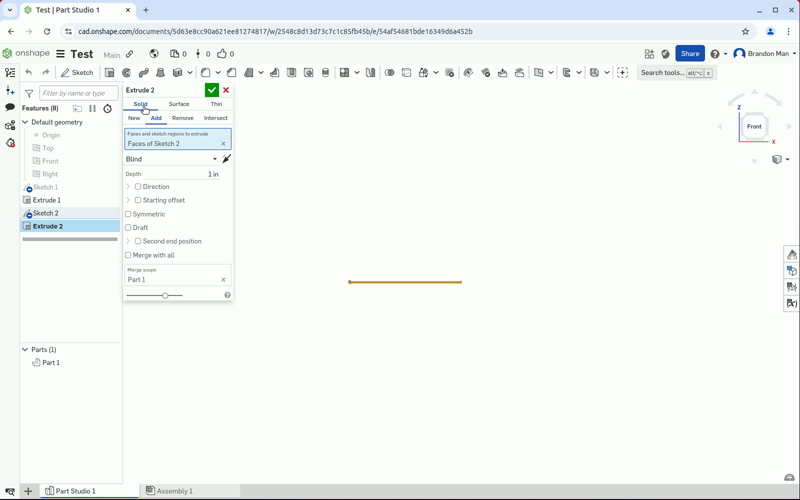
click(143, 106)
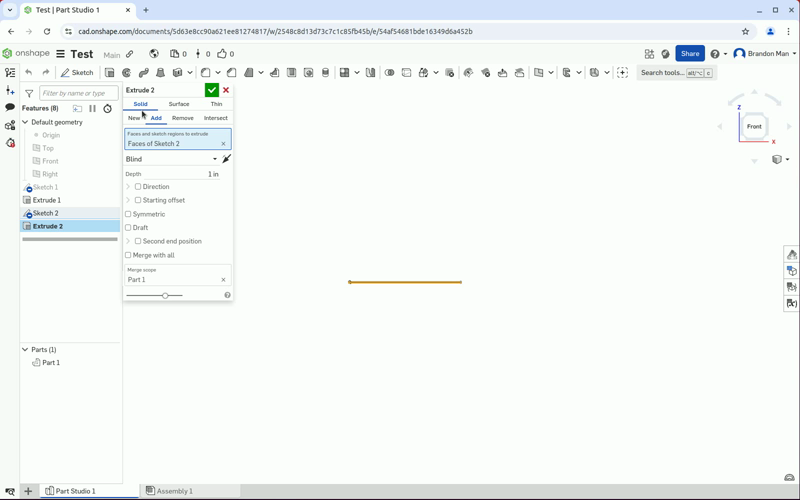
mouse_move(137, 120)
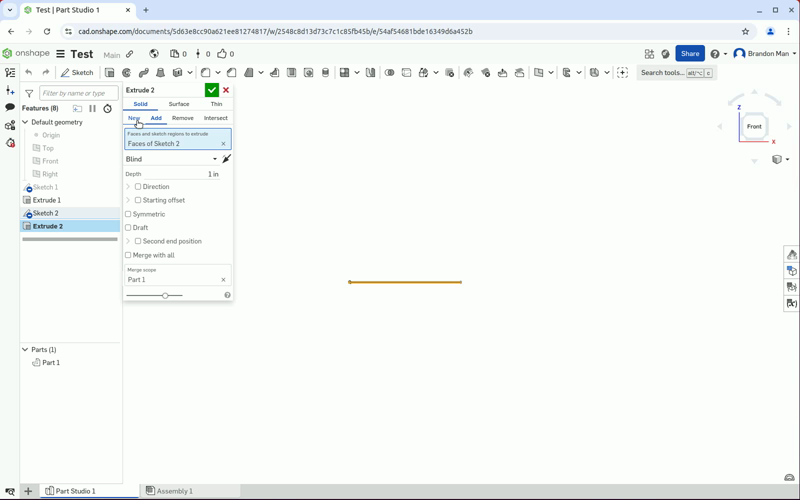
click(137, 120)
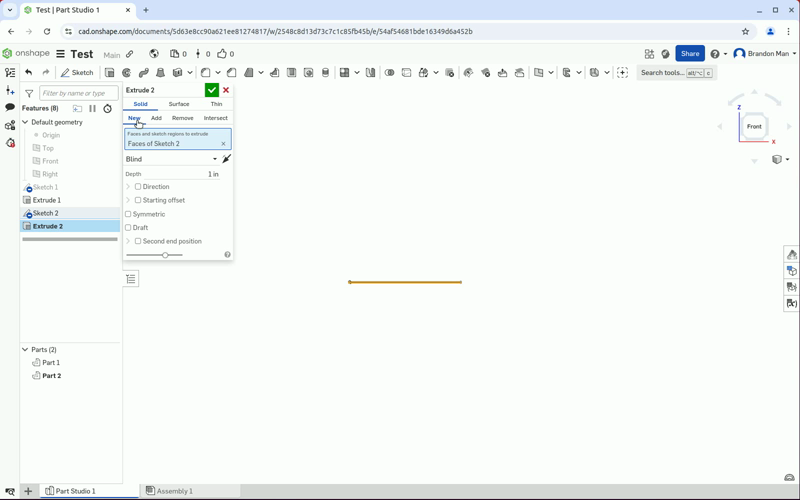
key(tab, 4)
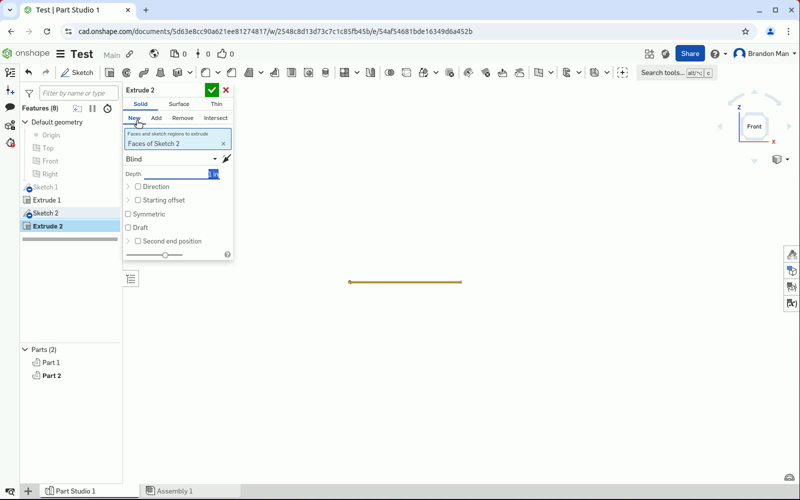
text(1.444)
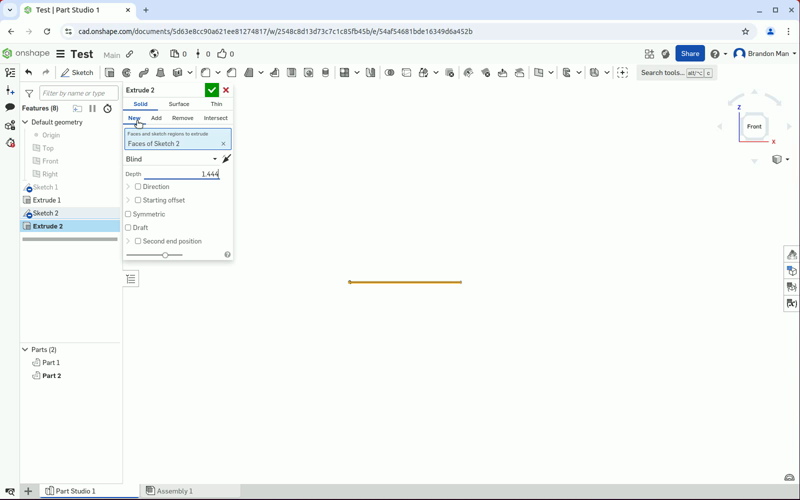
key(enter)
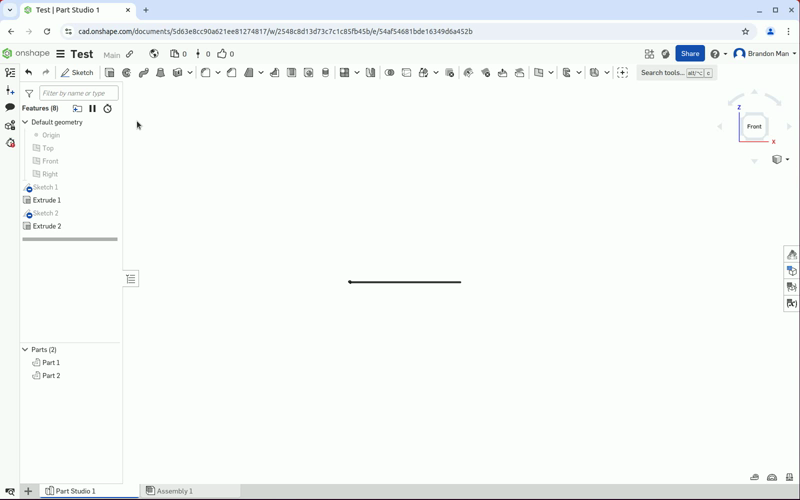
key(shift+h)
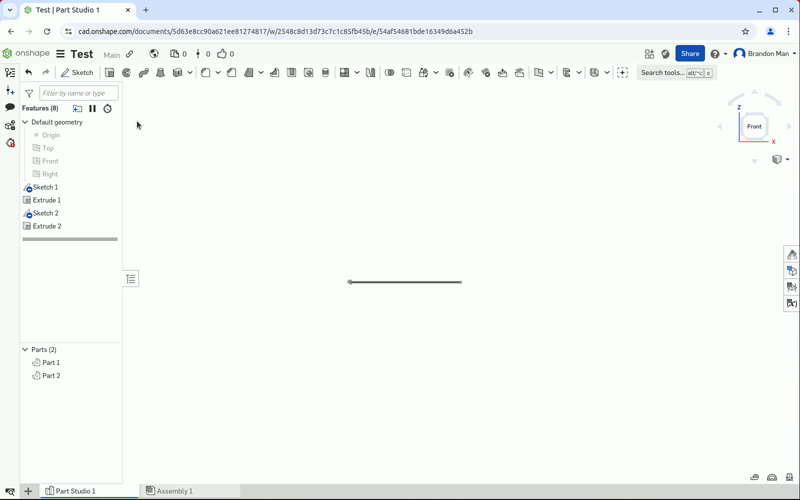
key(shift+h)
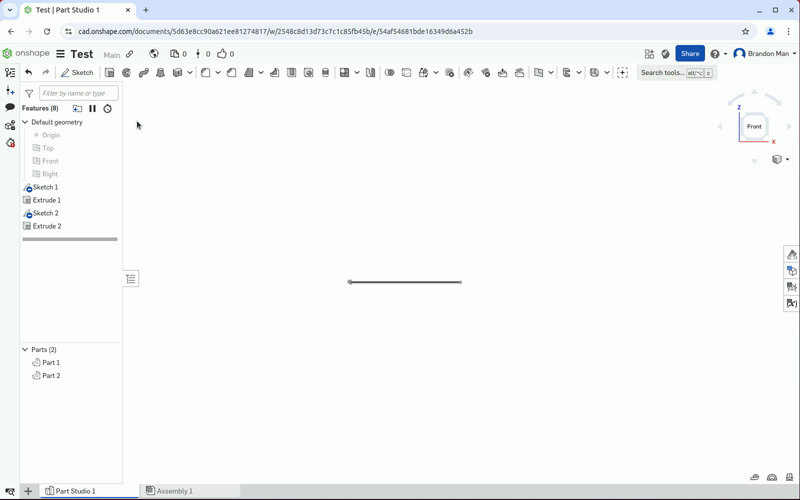
key(shift+7)
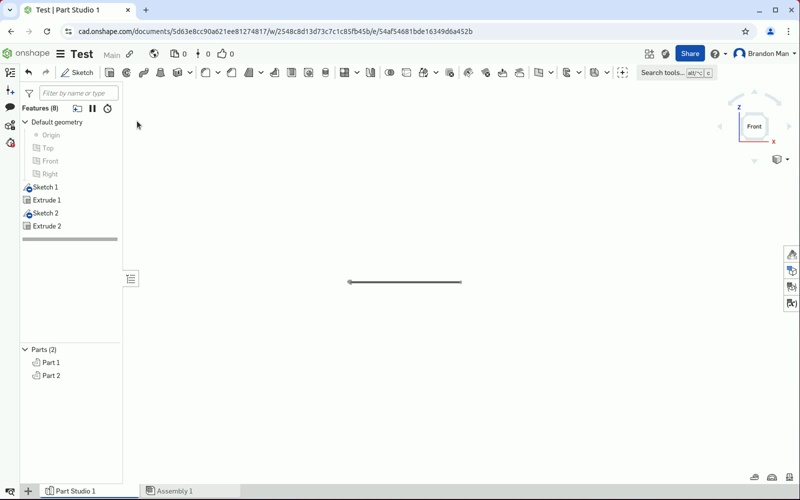
key(left, 2)
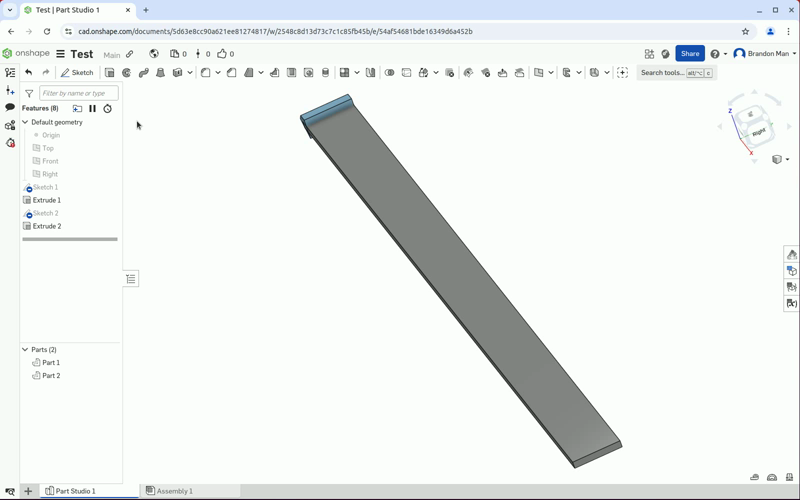
key(down, 2)
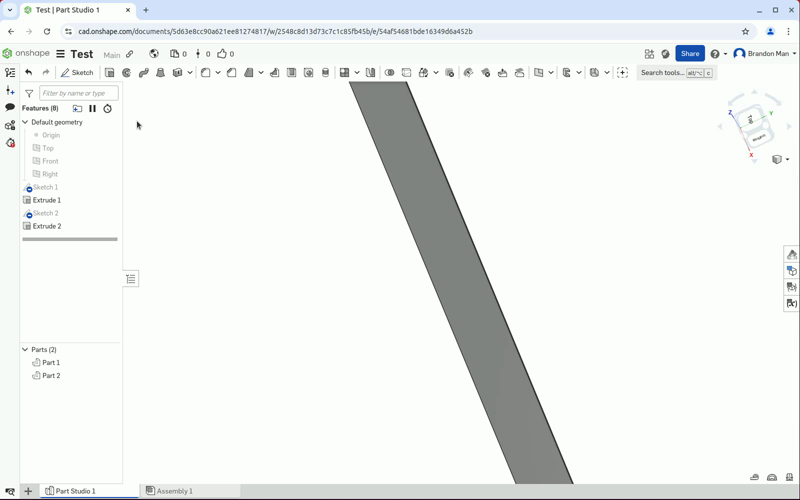
key(up, 2)
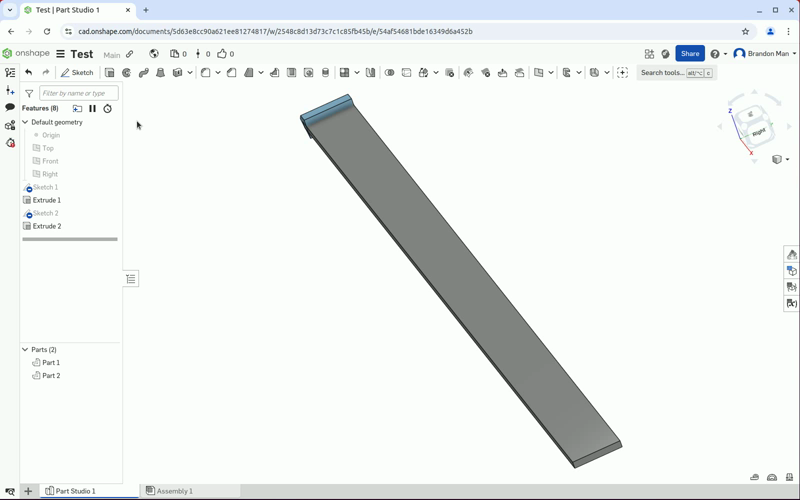
key(right, 2)
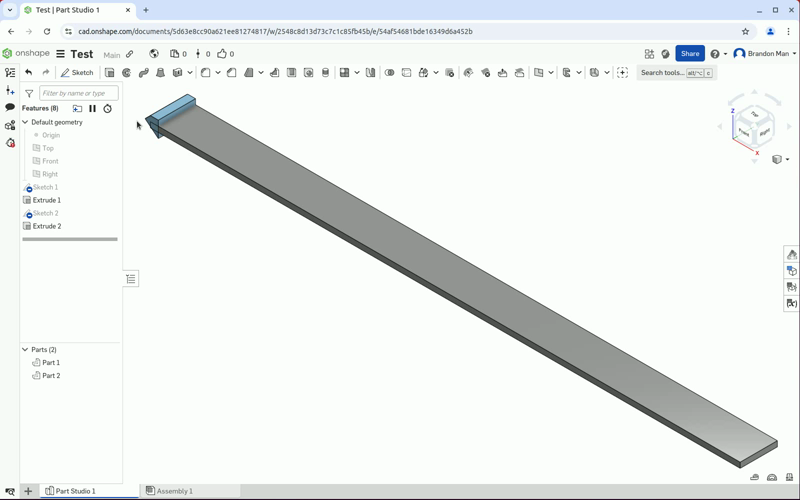
mouse_move(73, 189)
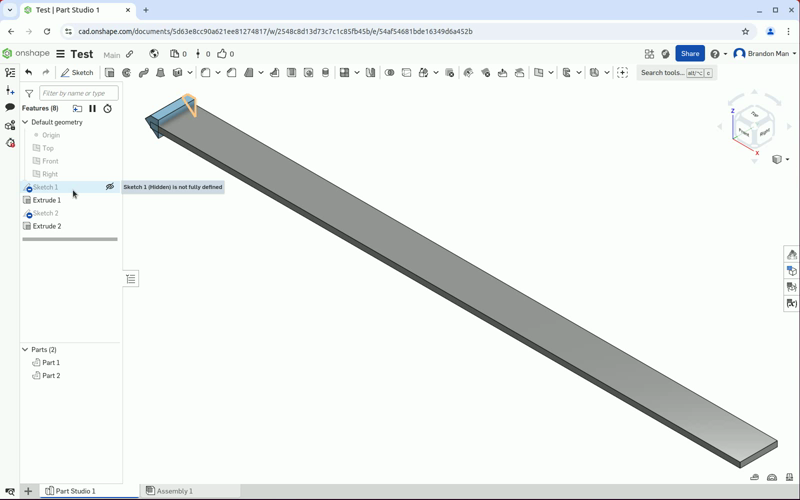
click(73, 189)